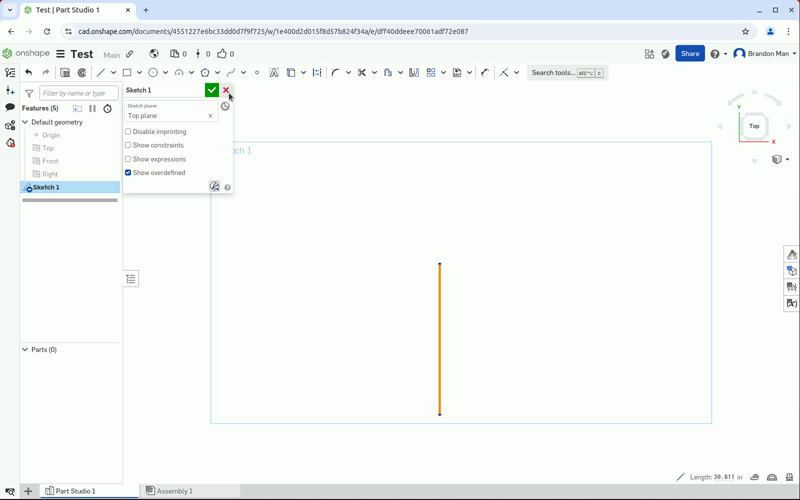
key(shift+h)
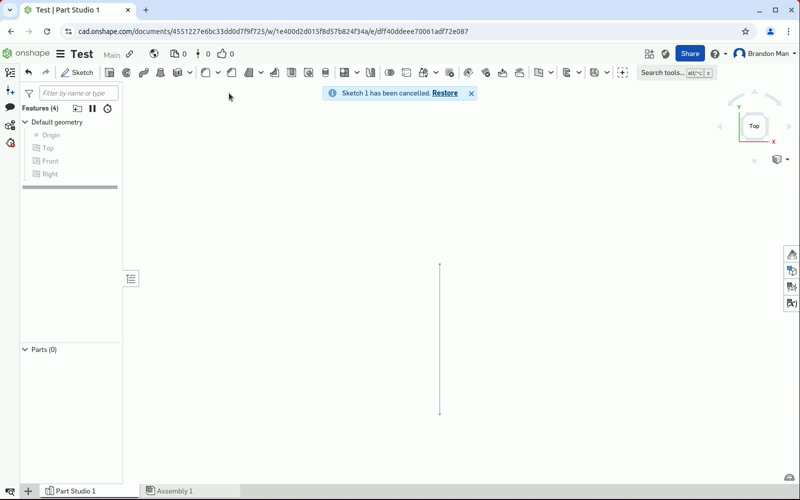
mouse_move(73, 352)
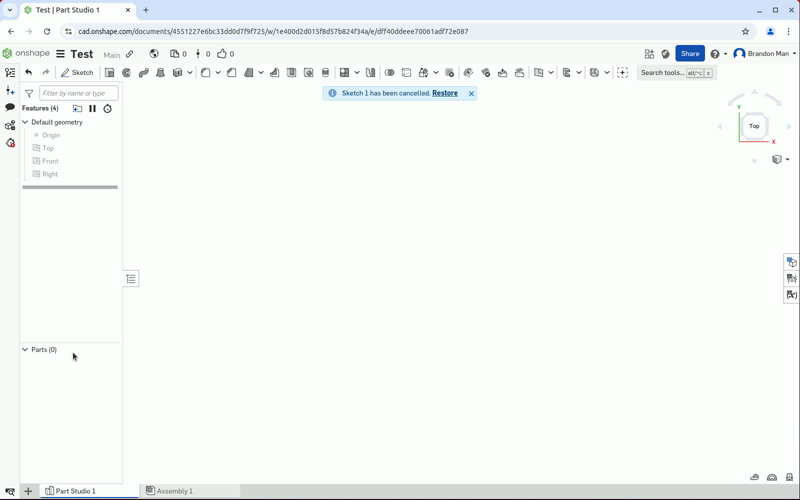
key(y)
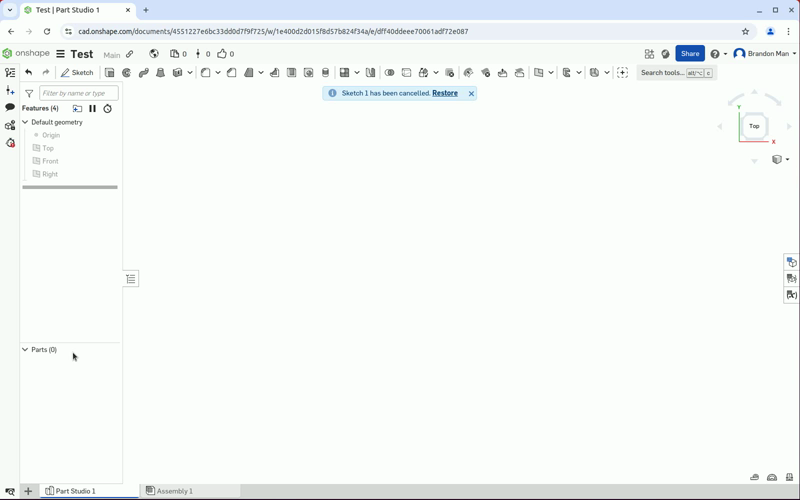
key(shift+p)
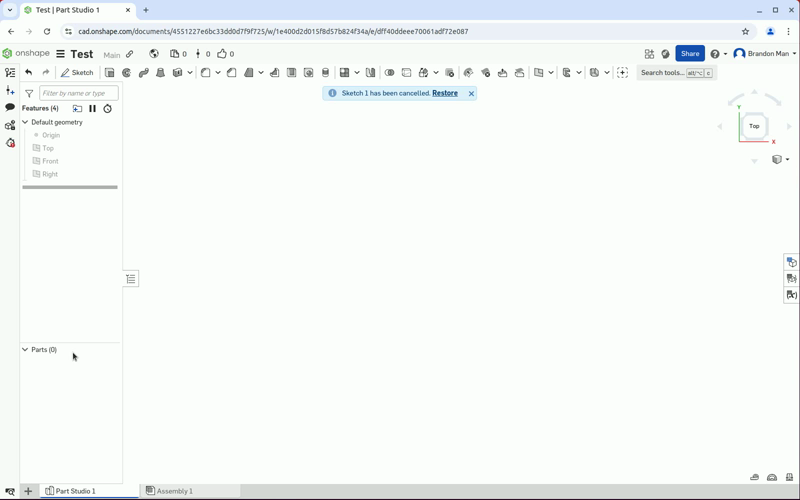
key(space)
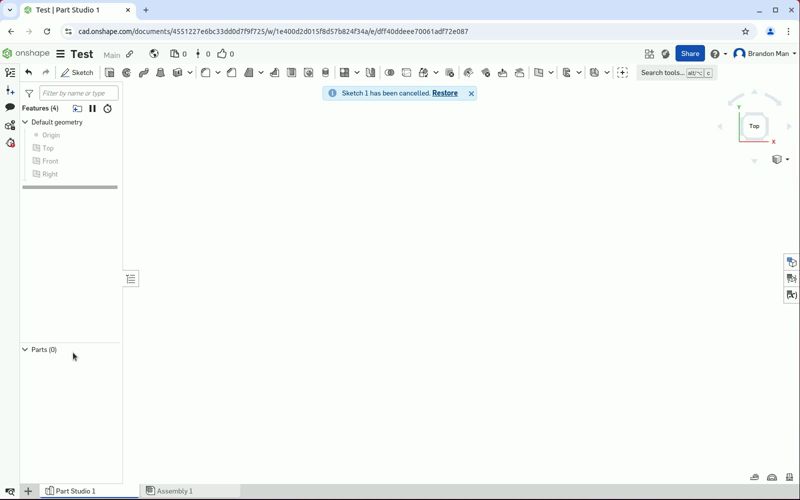
key_down(shift)
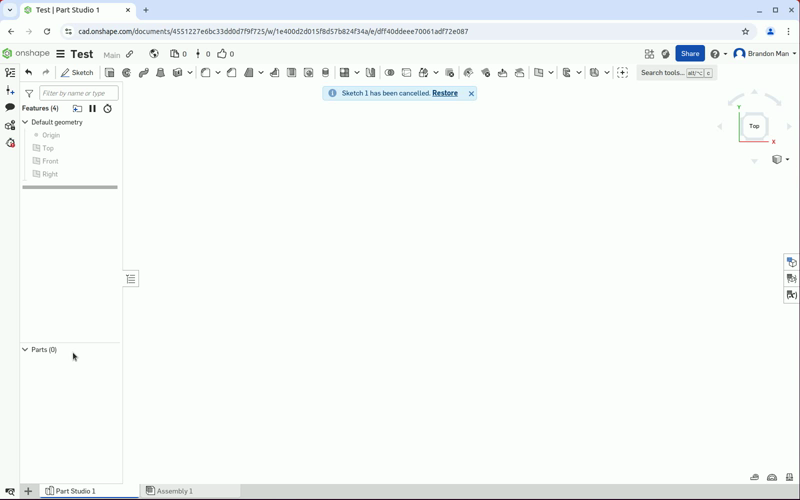
key(up)
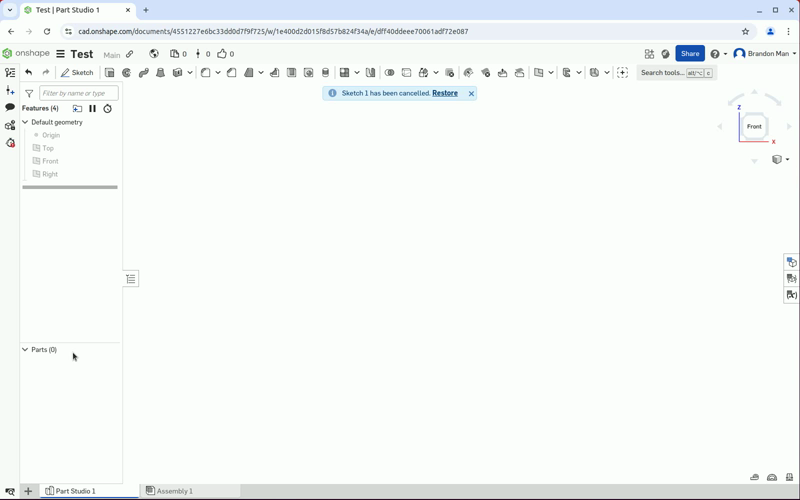
key_up(shift)
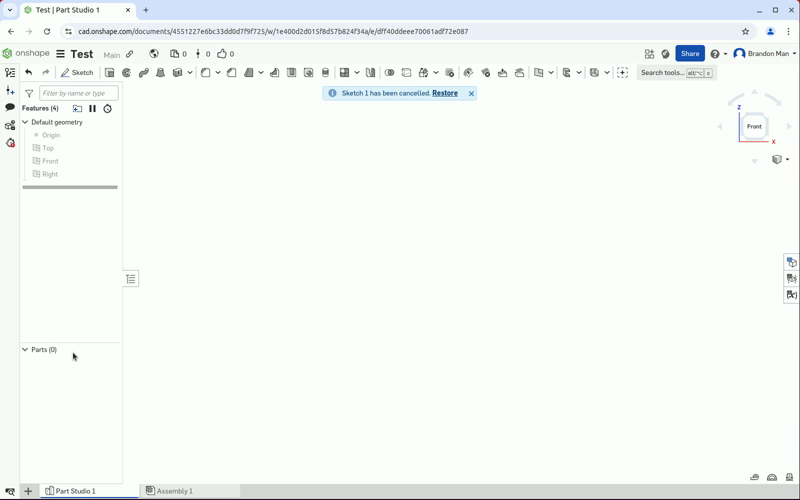
mouse_move(73, 352)
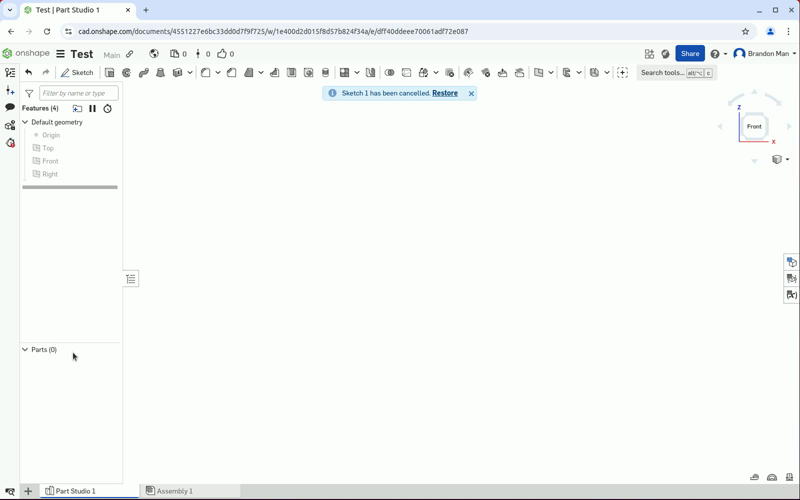
key(shift+y)
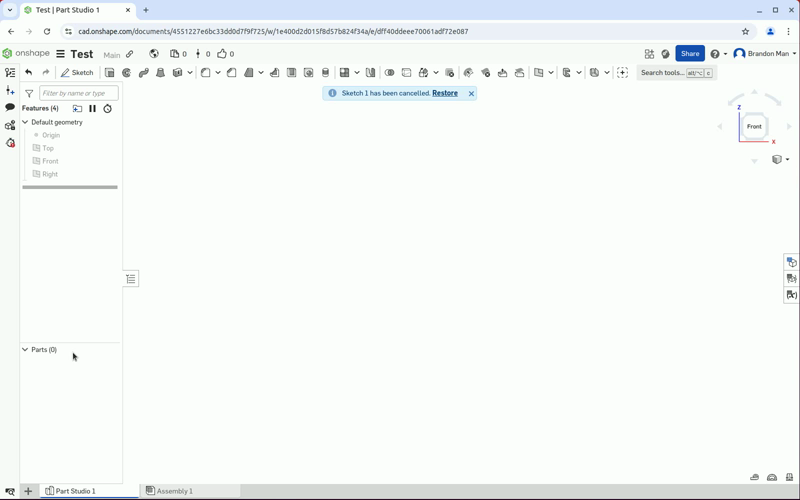
key(shift+s)
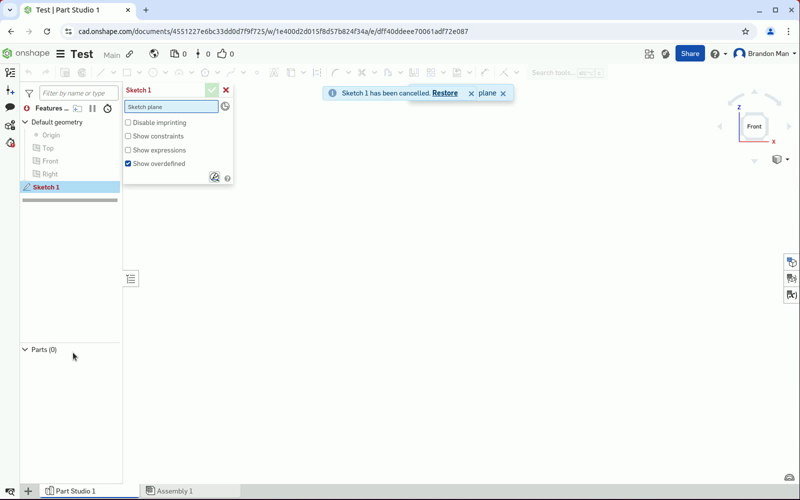
mouse_move(73, 163)
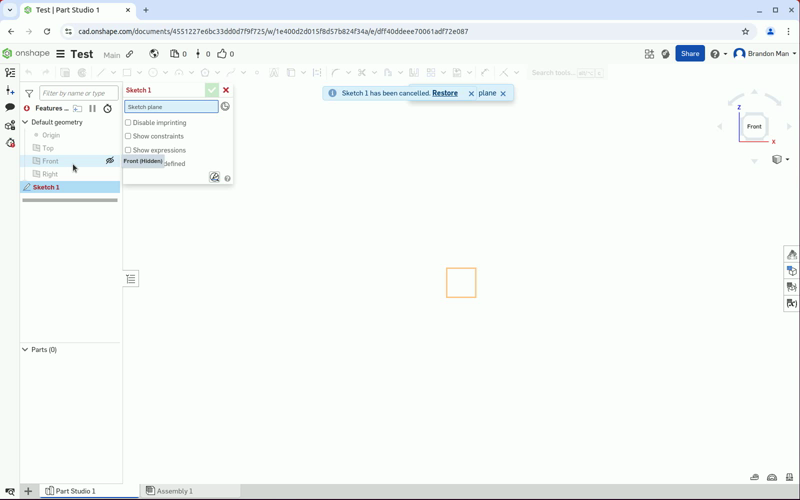
click(73, 163)
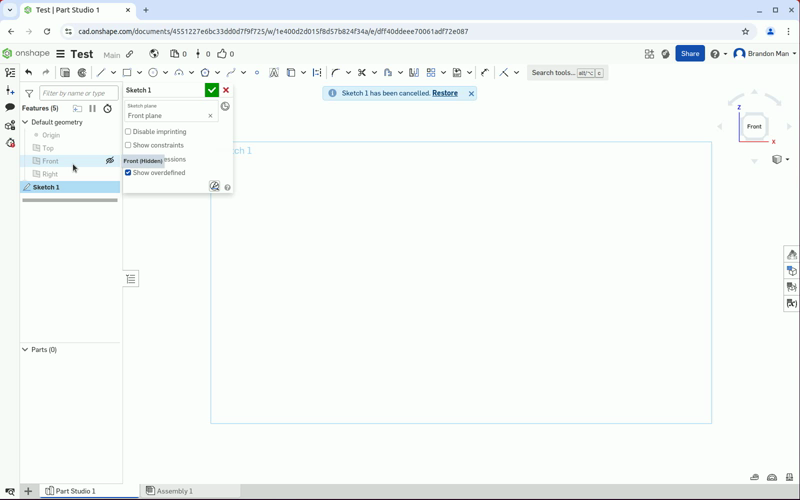
mouse_move(73, 352)
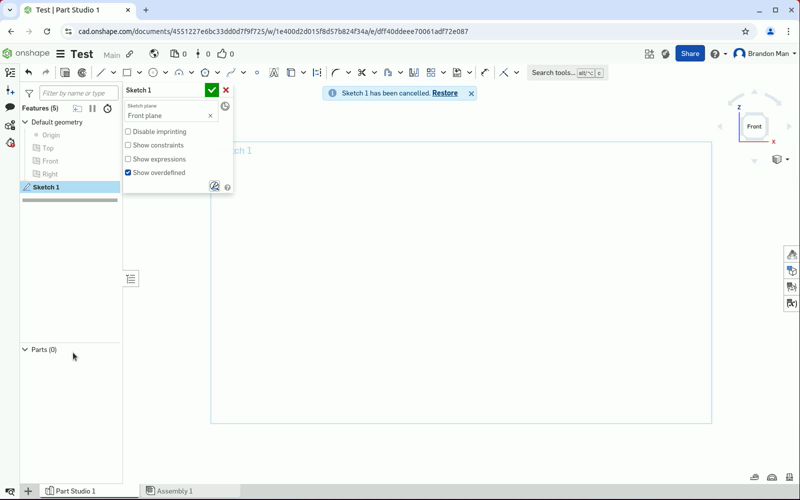
key(y)
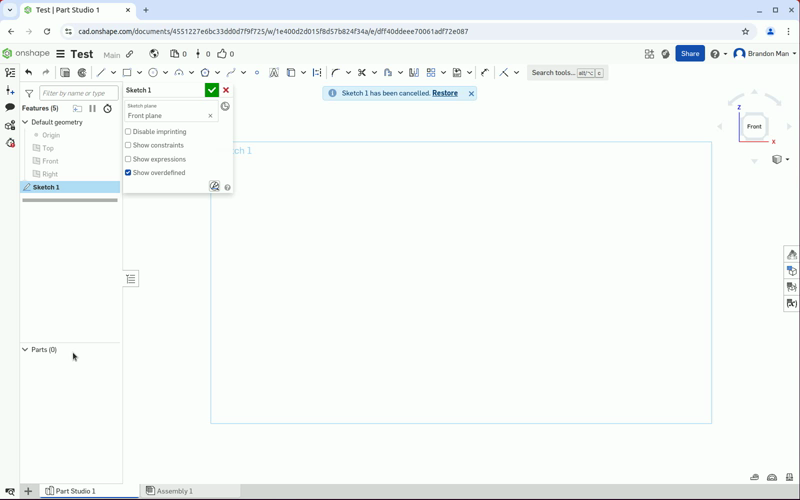
key(l)
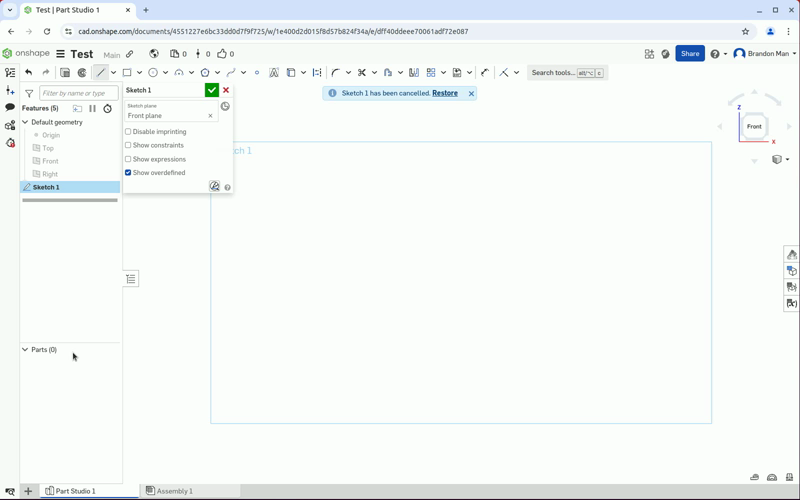
key_down(shift)
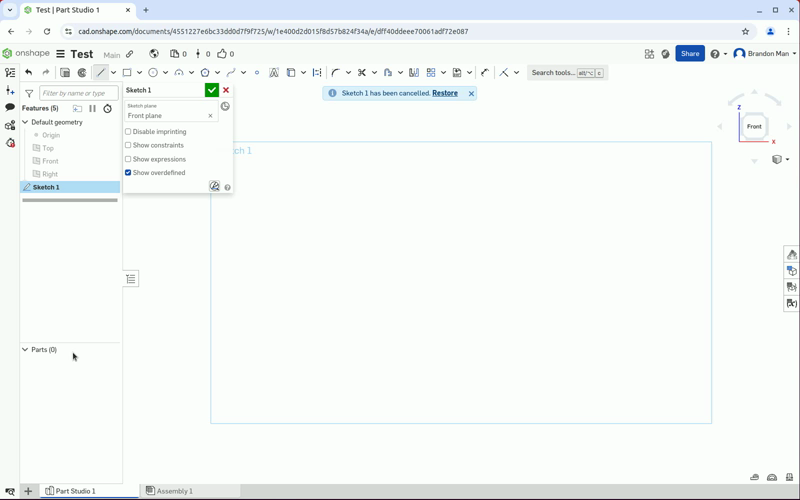
mouse_move(348, 305)
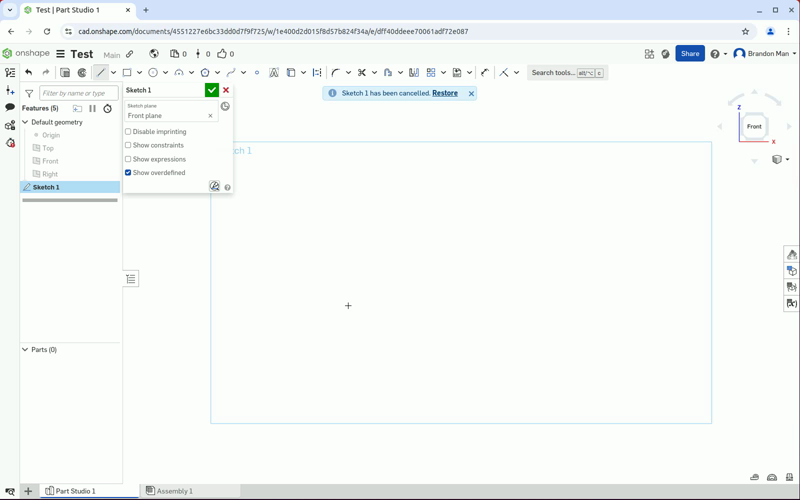
click(348, 305)
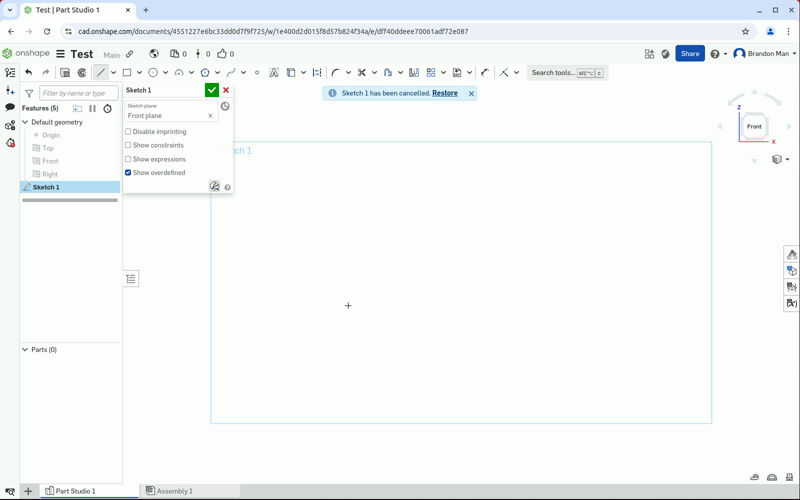
key_up(shift)
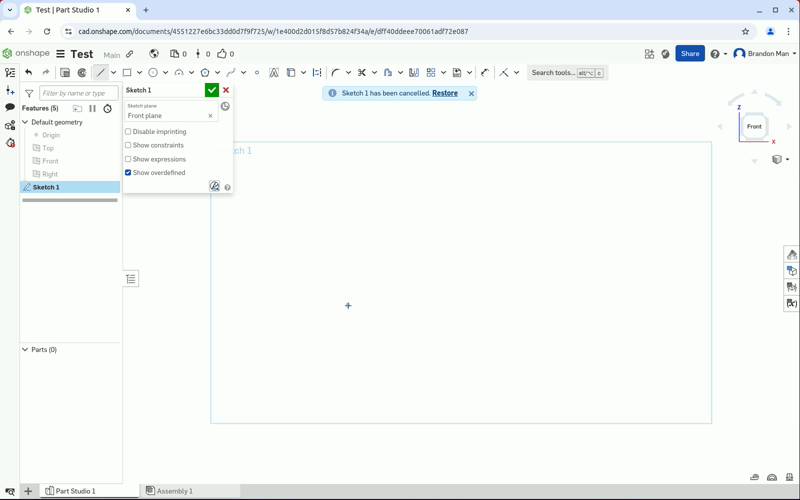
key_down(shift)
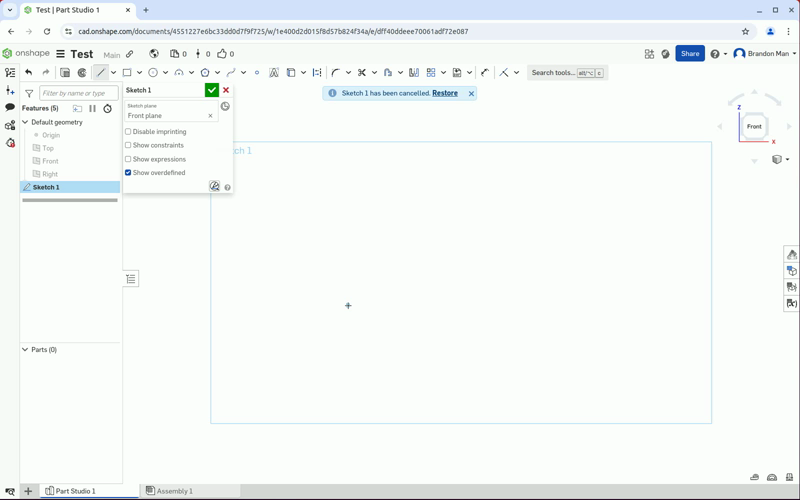
mouse_move(572, 305)
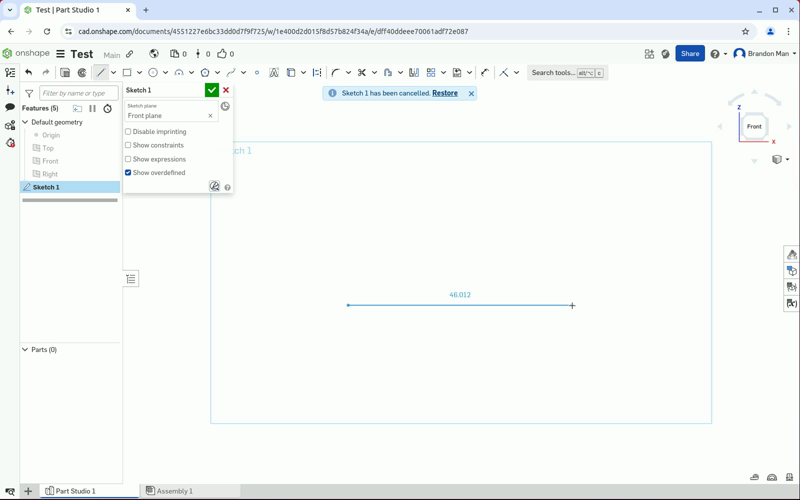
click(572, 305)
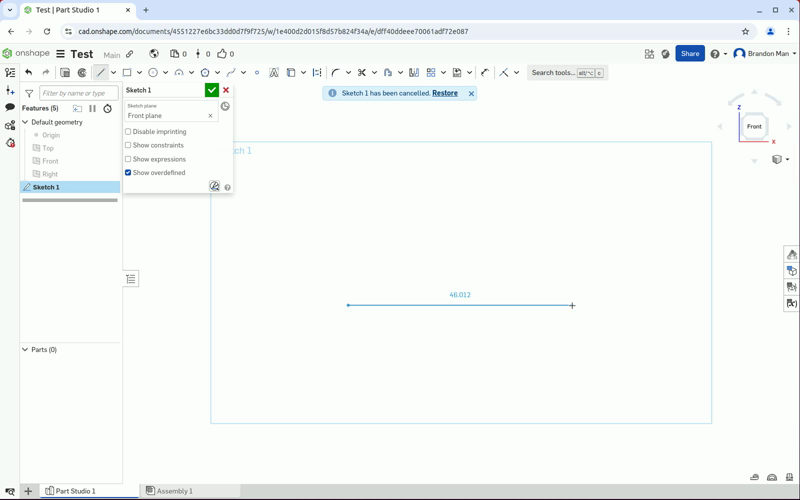
key_up(shift)
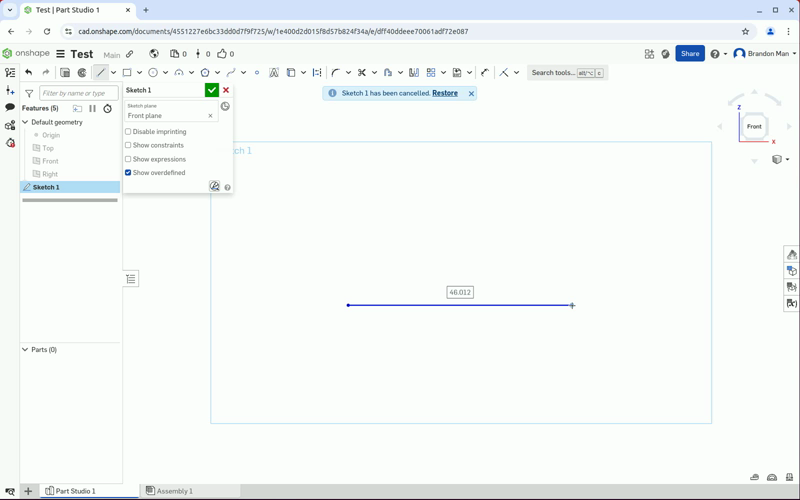
key_down(shift)
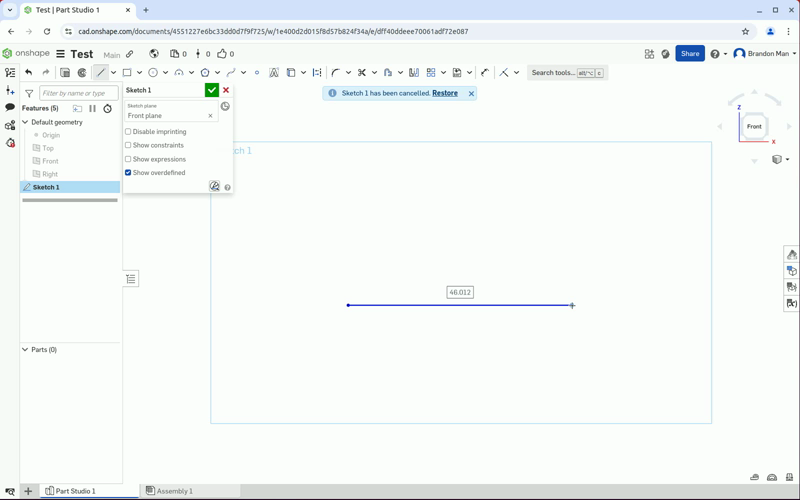
mouse_move(589, 305)
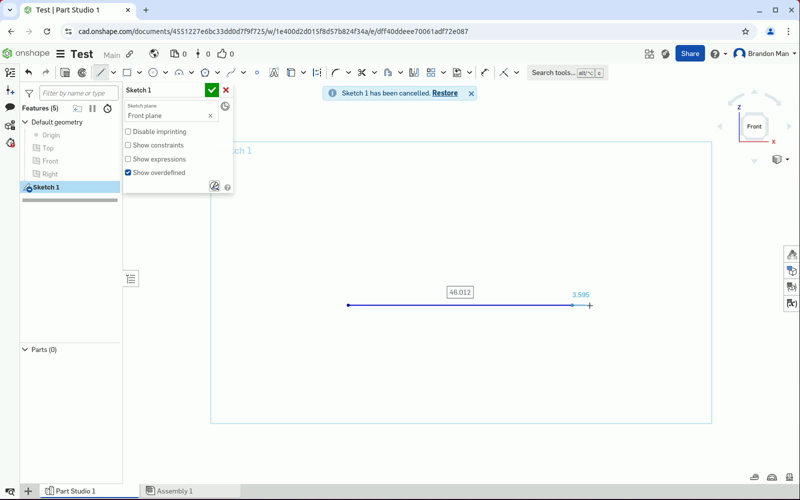
mouse_move(572, 260)
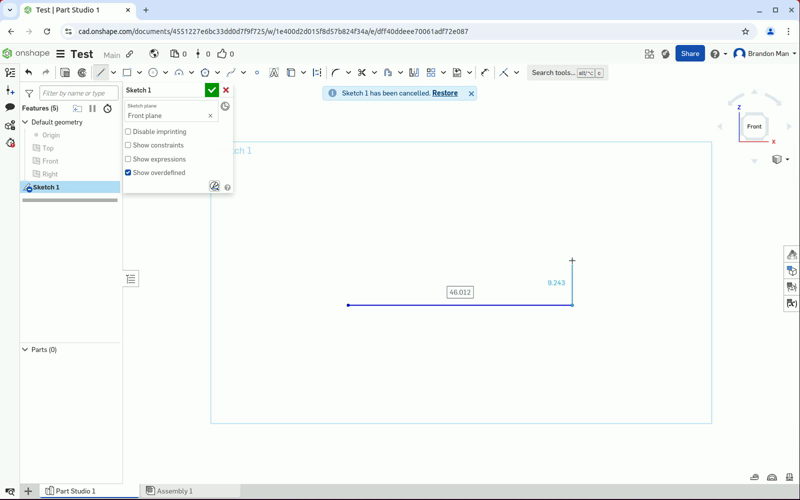
click(572, 260)
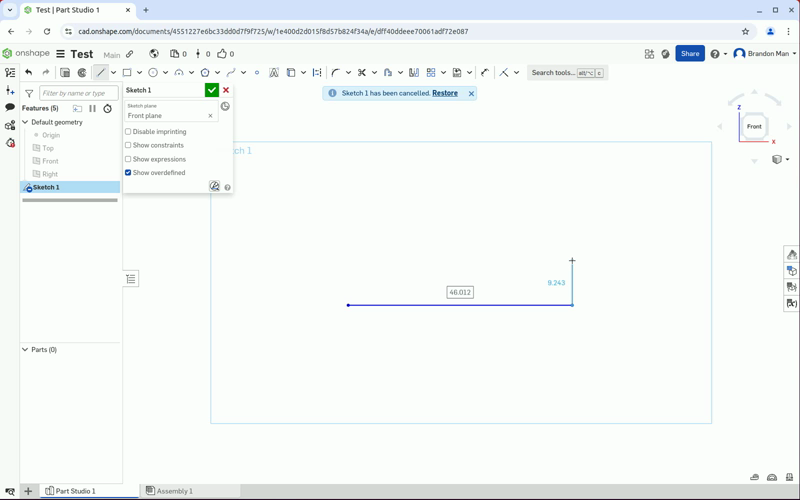
key_up(shift)
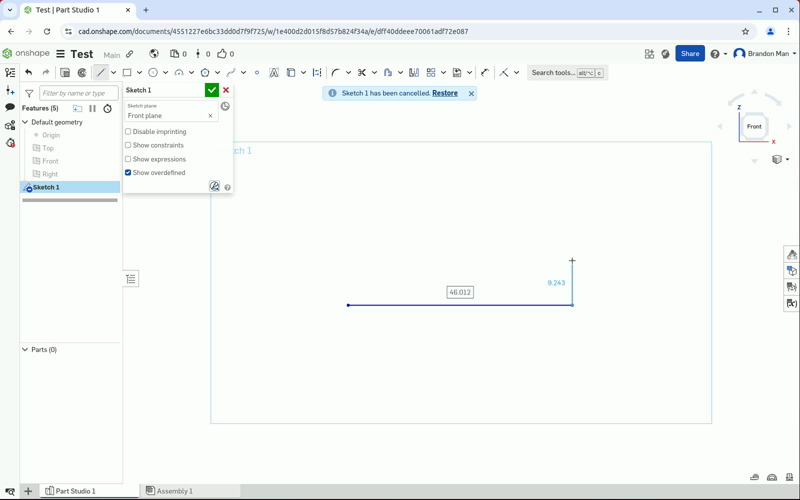
key_down(shift)
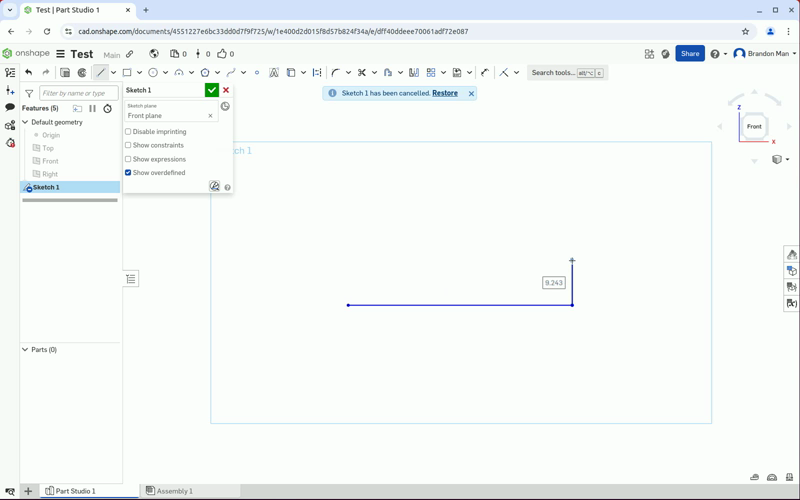
mouse_move(348, 260)
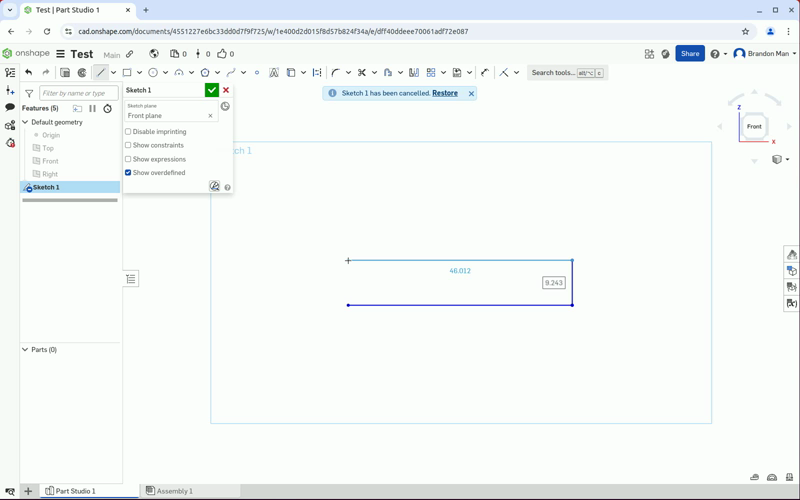
click(348, 260)
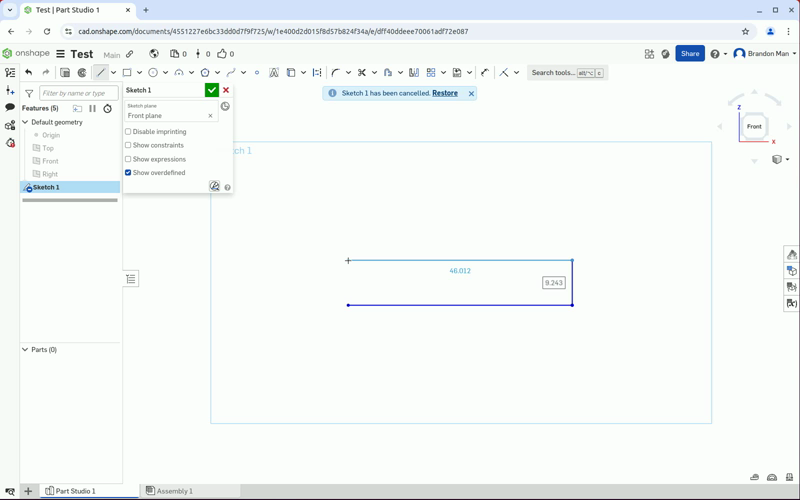
key_up(shift)
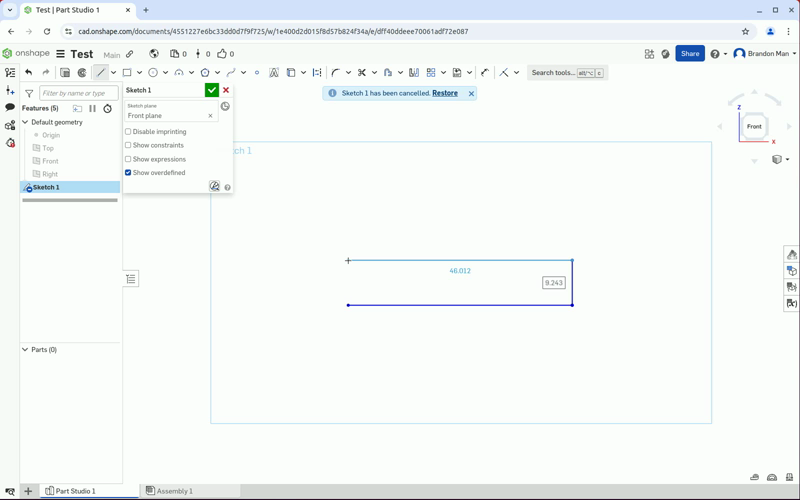
mouse_move(378, 260)
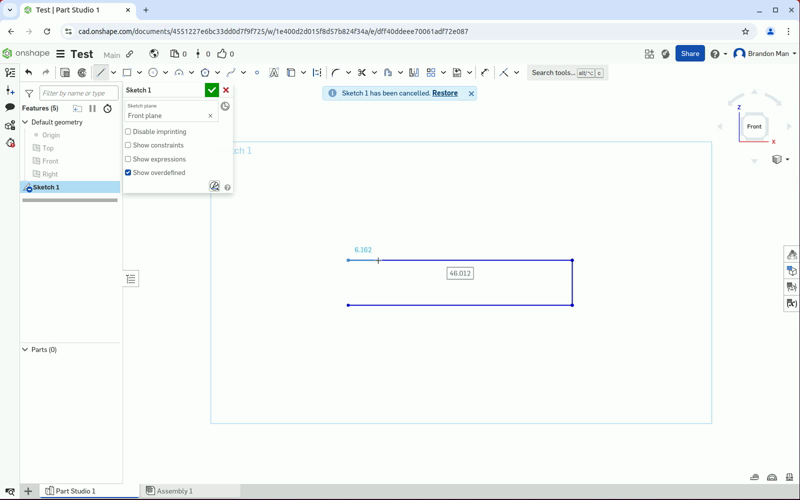
key_down(shift)
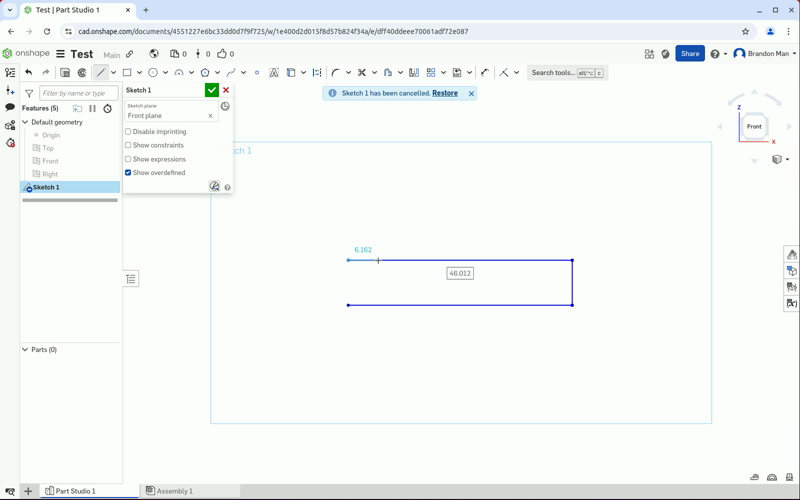
mouse_move(348, 305)
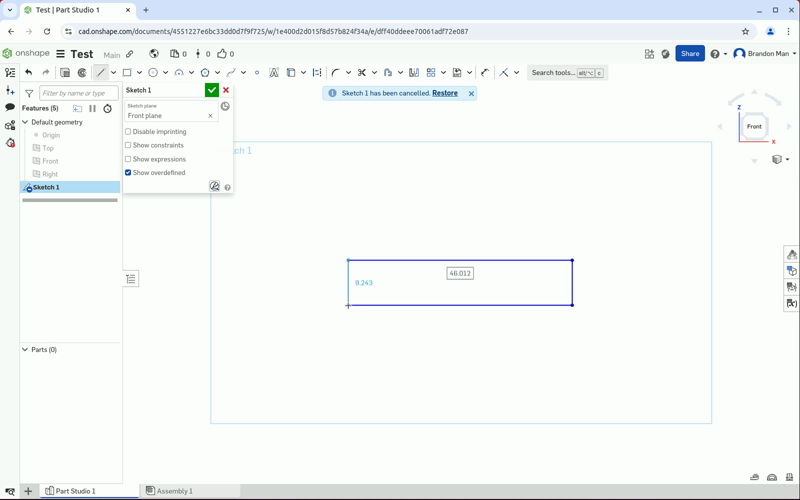
key_up(shift)
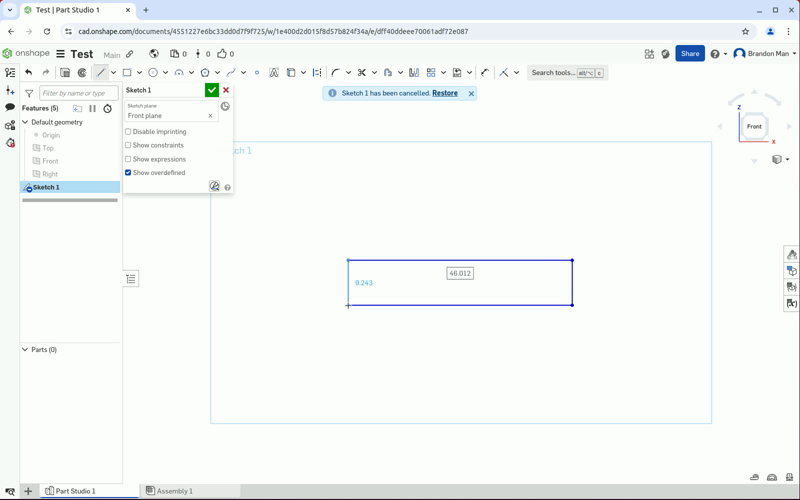
click(348, 305)
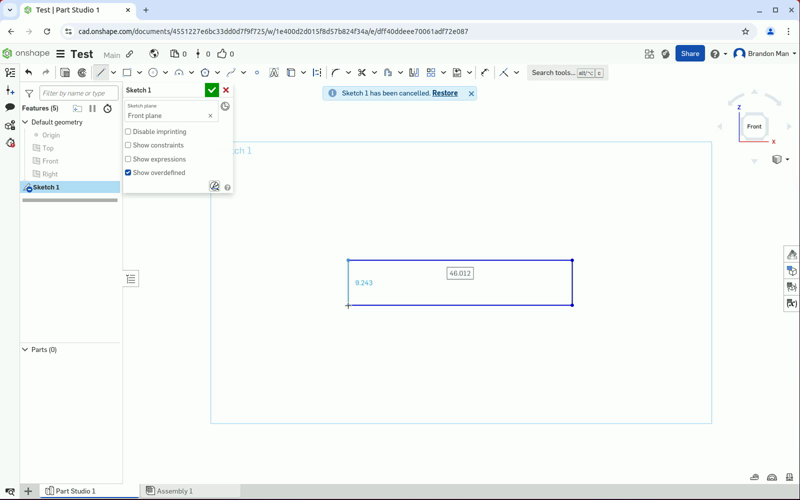
key(esc)
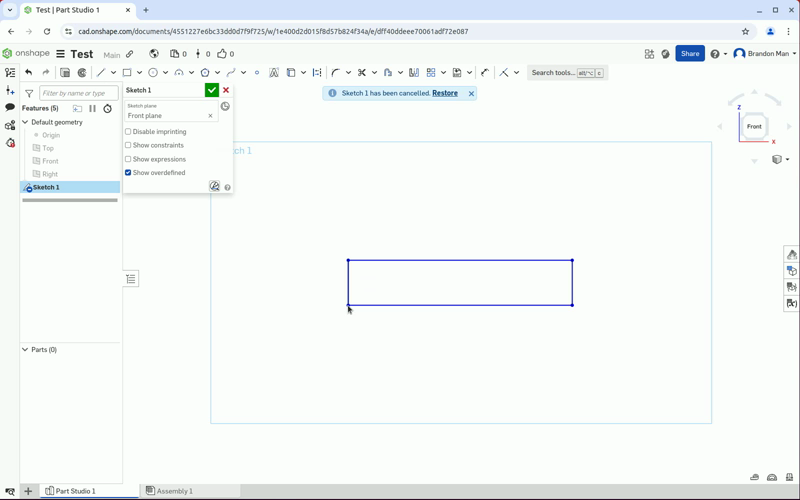
mouse_move(486, 267)
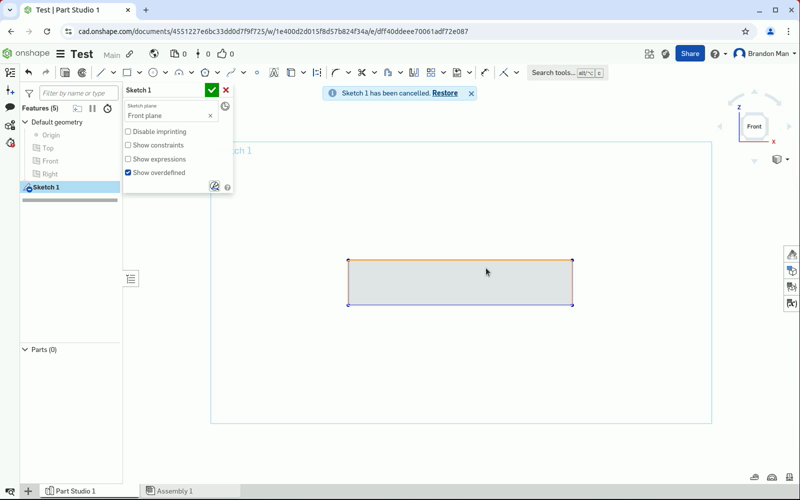
click(486, 267)
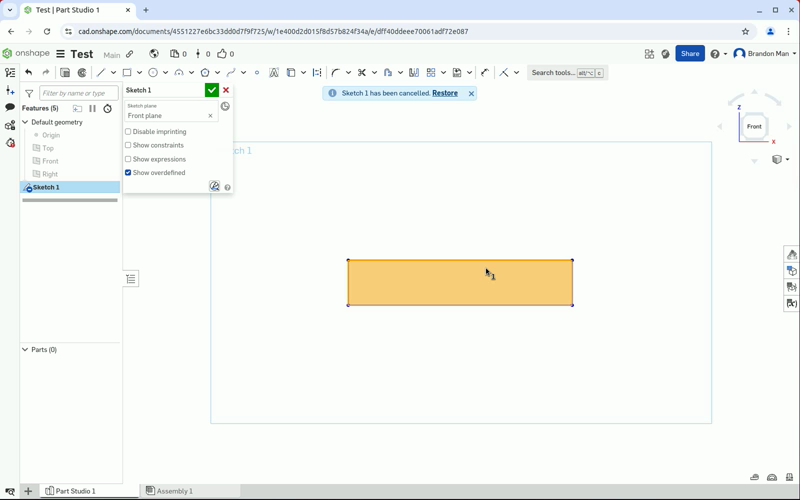
mouse_move(73, 352)
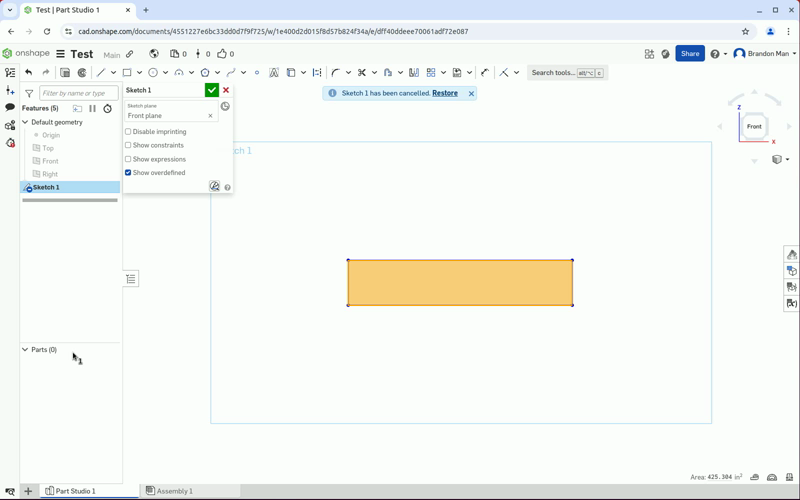
key(shift+y)
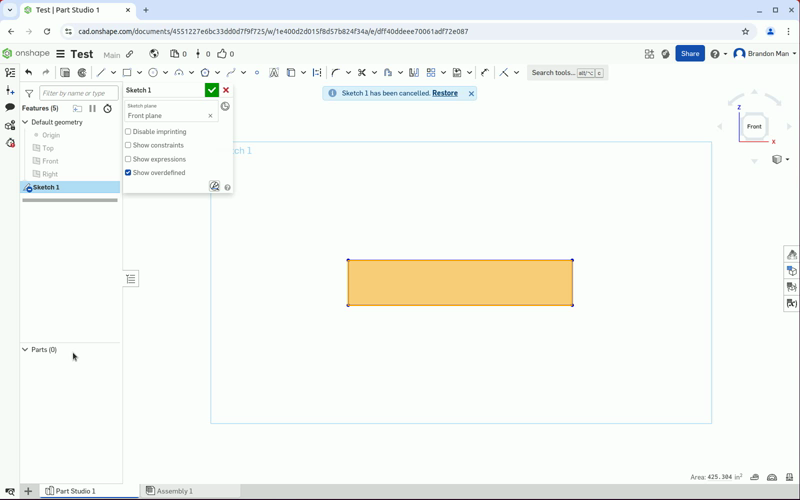
key(shift+e)
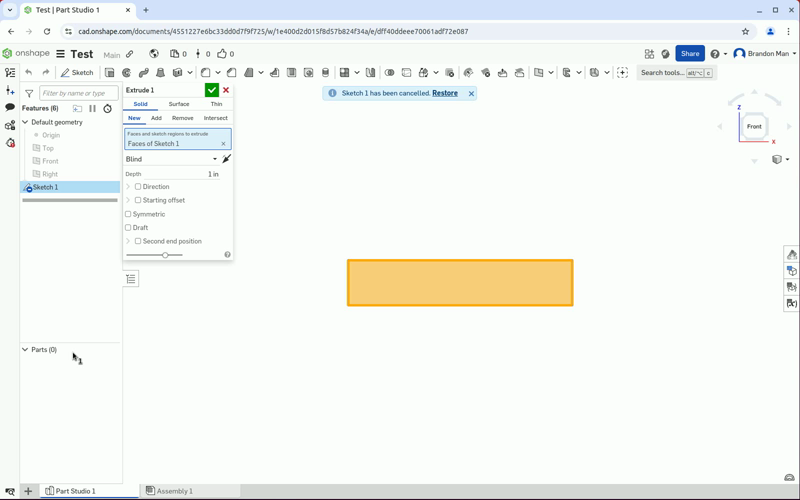
mouse_move(143, 106)
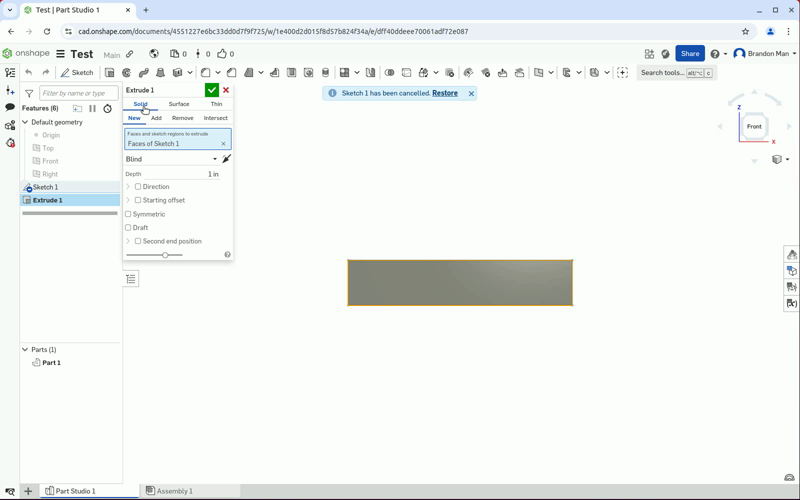
click(143, 106)
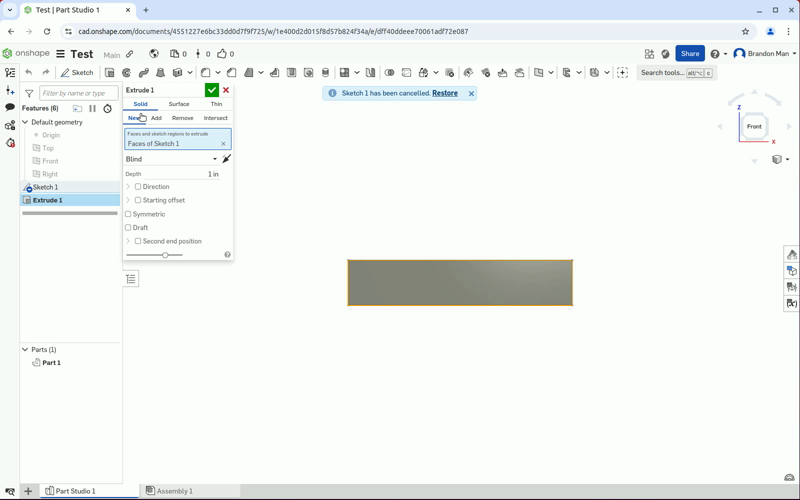
mouse_move(137, 120)
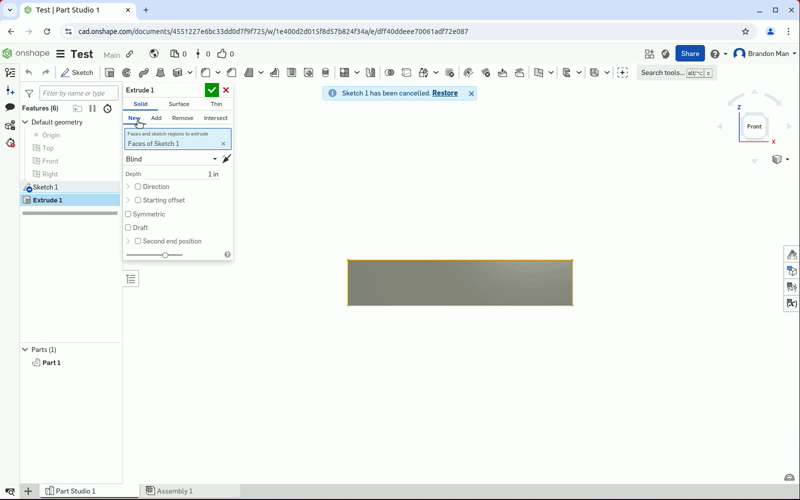
click(137, 120)
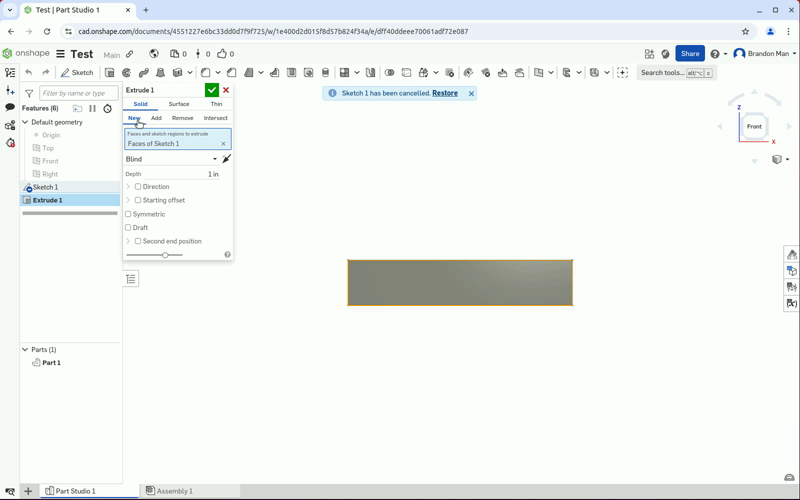
key(tab, 4)
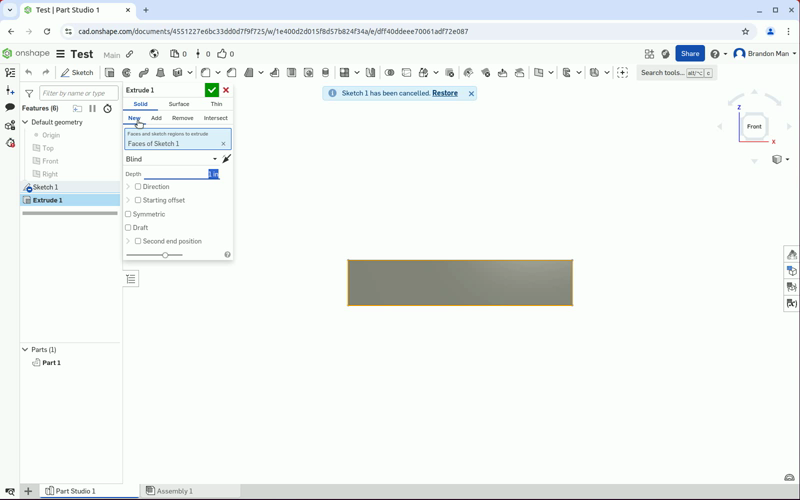
text(9.147)
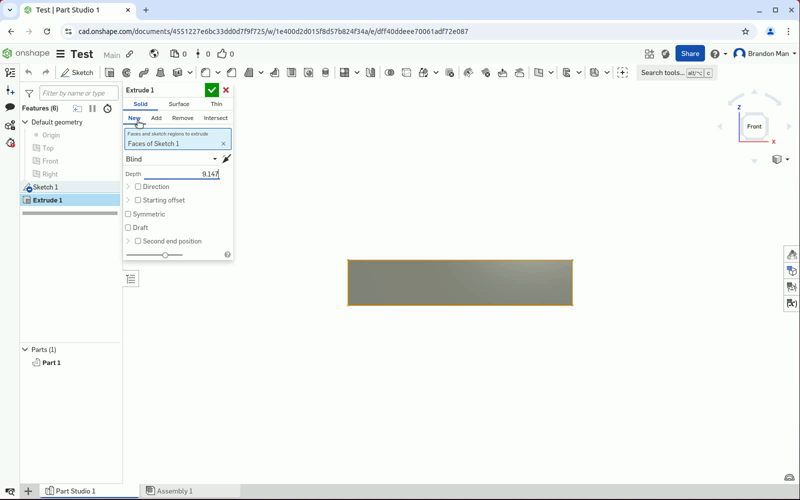
key(enter)
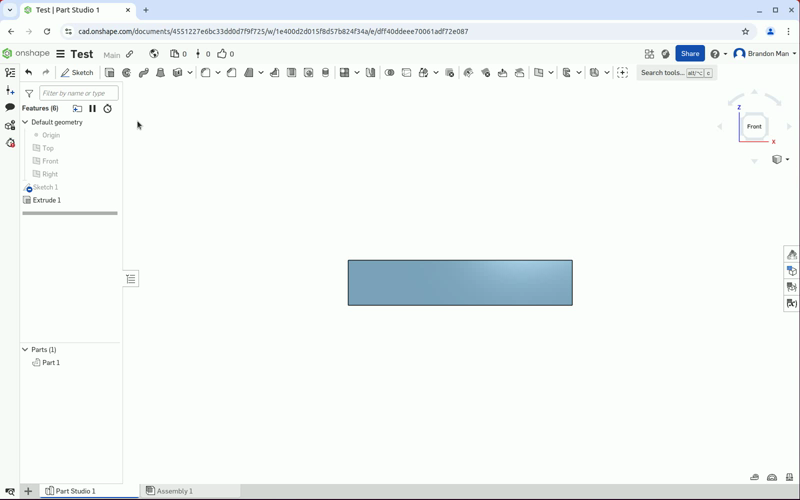
key(shift+h)
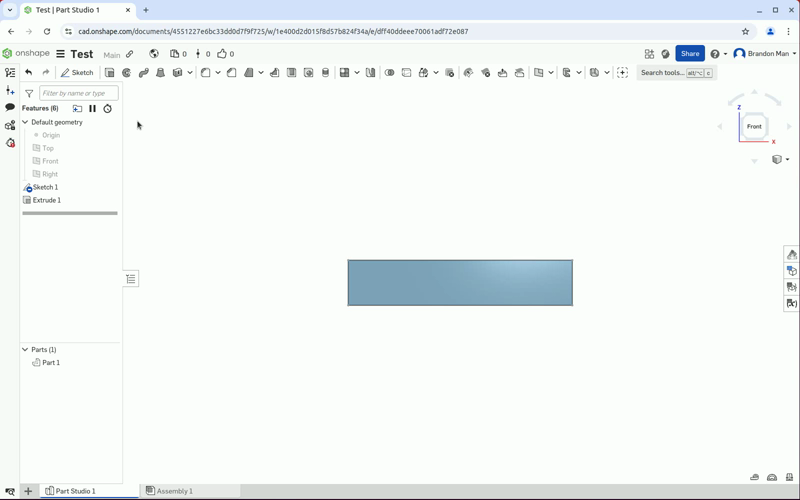
key(shift+h)
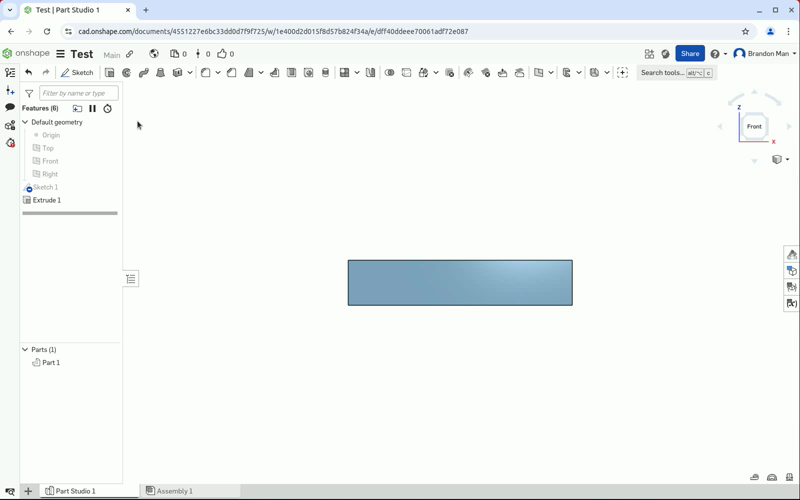
mouse_move(73, 189)
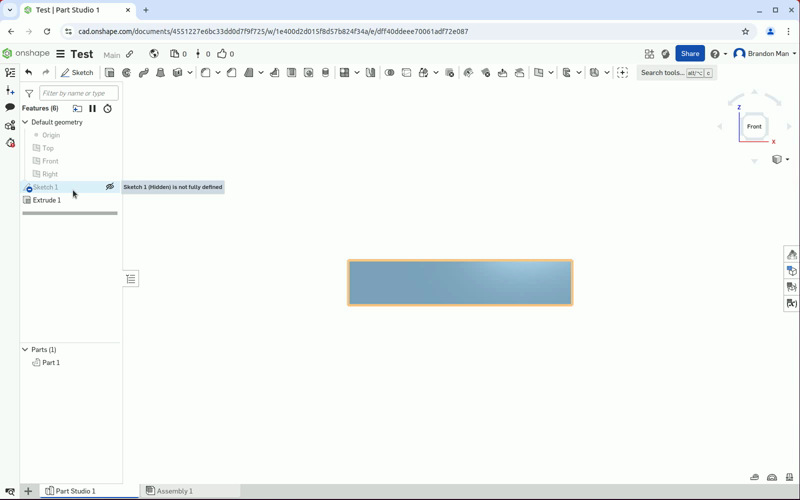
click(73, 189)
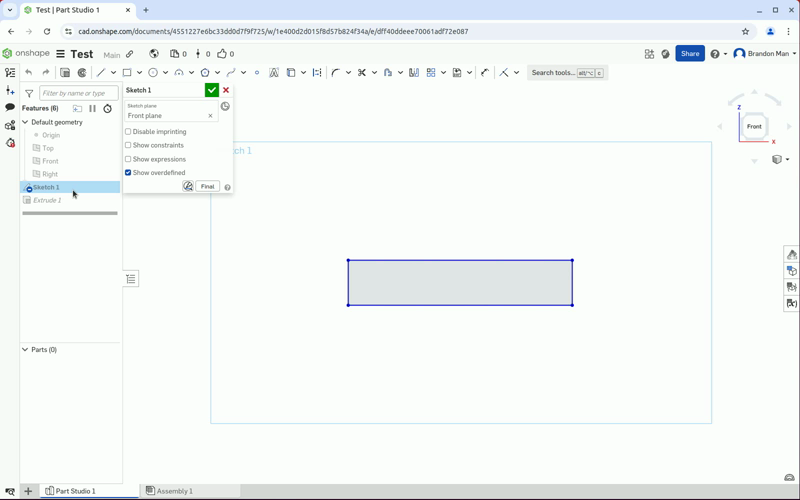
mouse_move(229, 92)
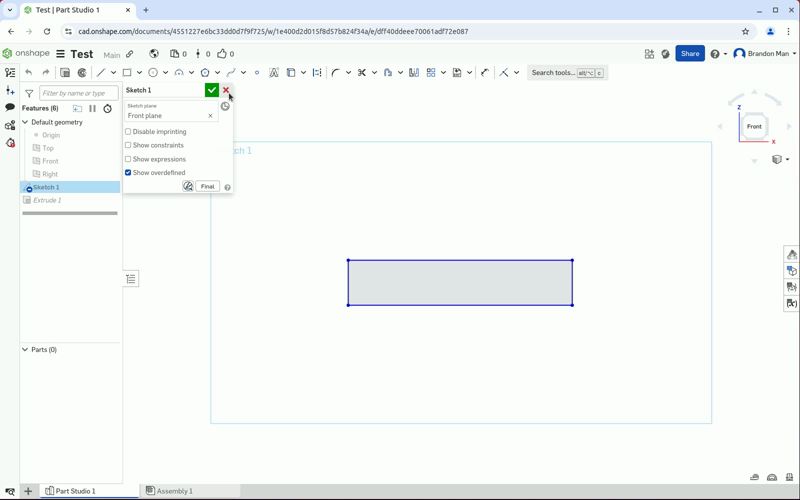
click(229, 92)
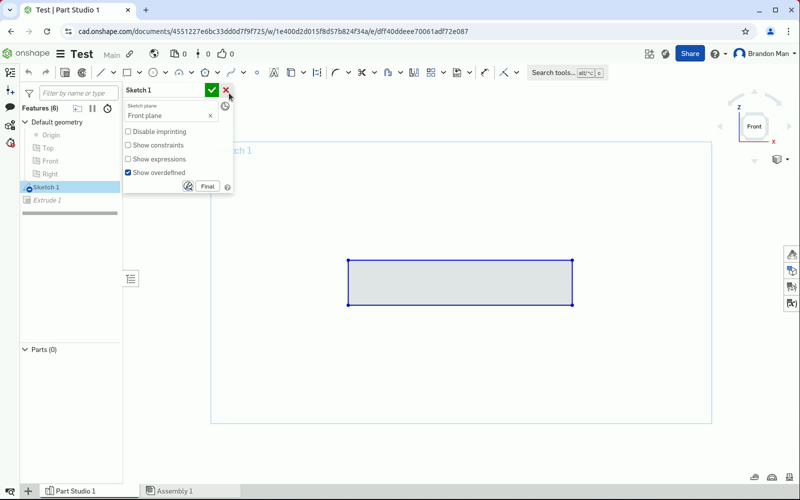
key(shift+s)
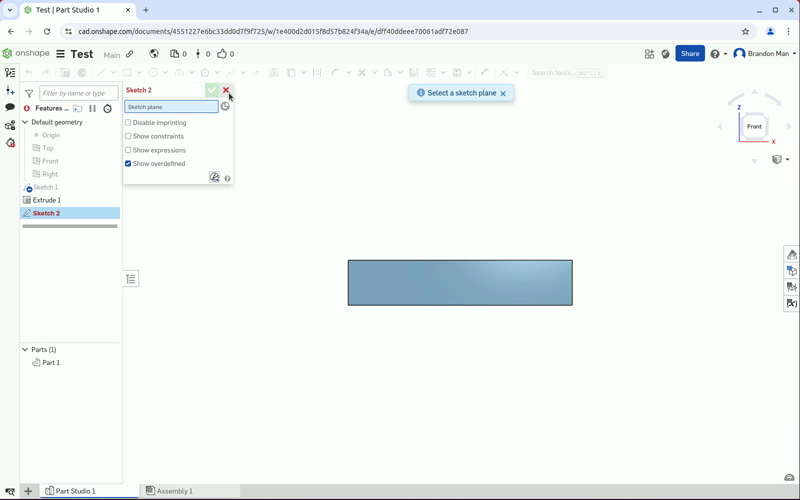
mouse_move(73, 163)
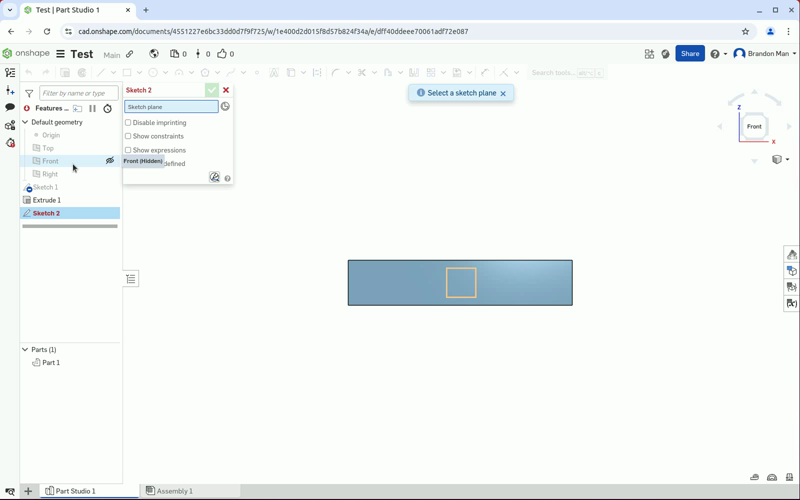
click(73, 163)
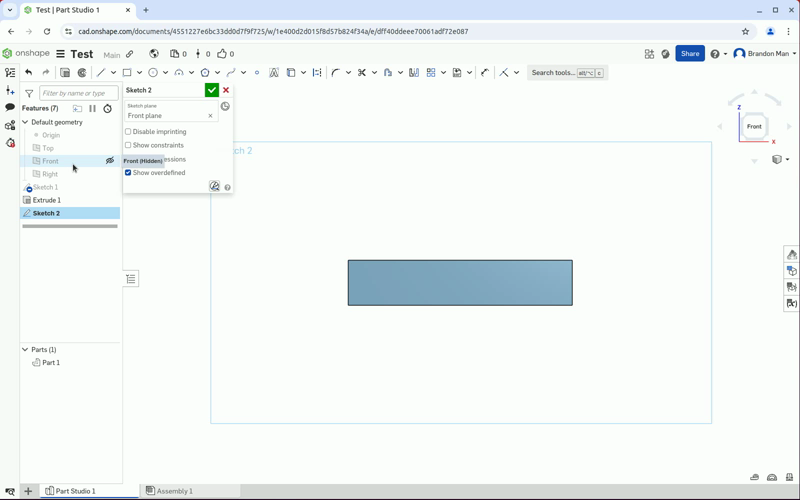
mouse_move(73, 352)
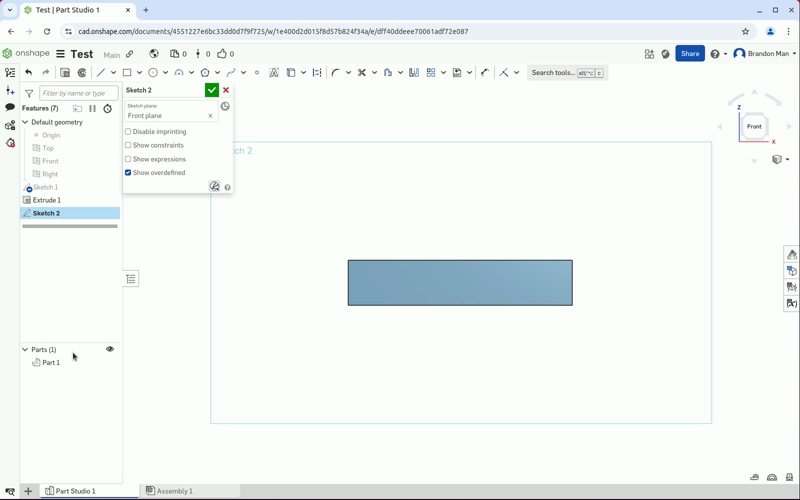
key(y)
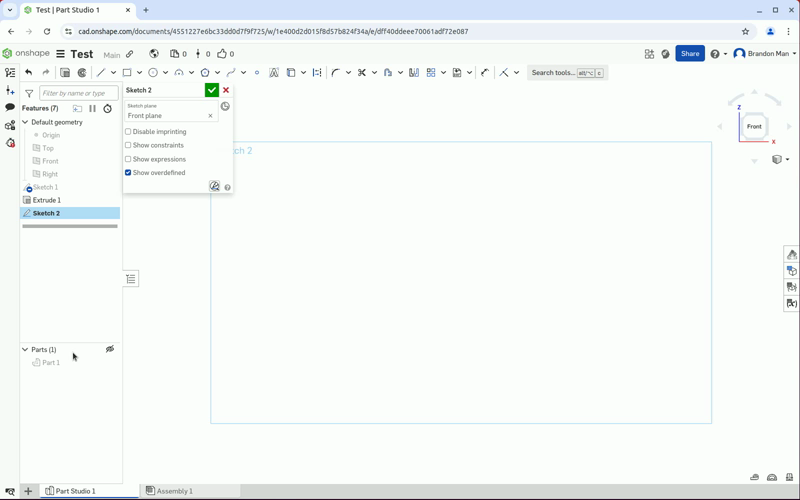
key(l)
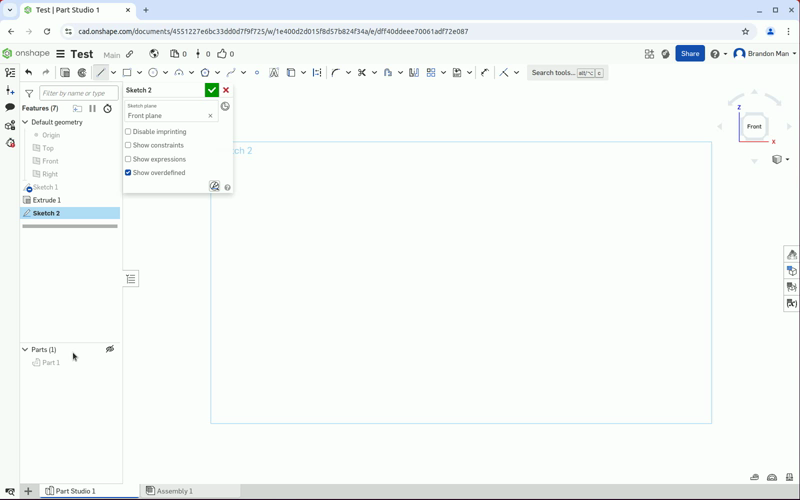
key_down(shift)
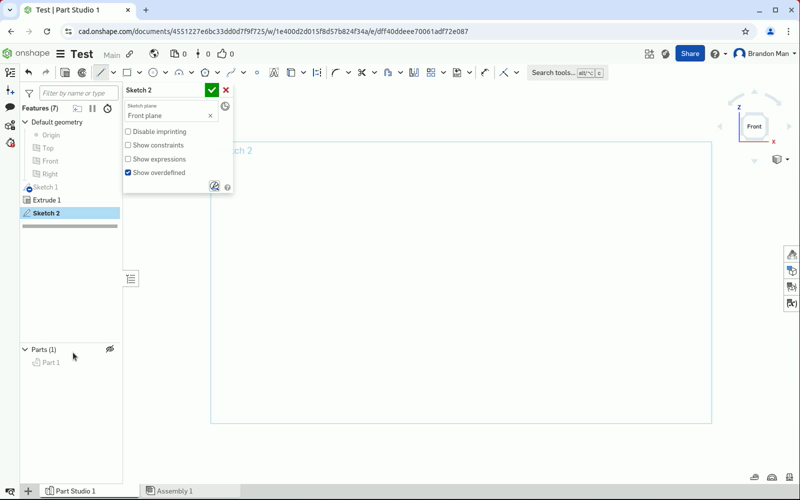
mouse_move(422, 260)
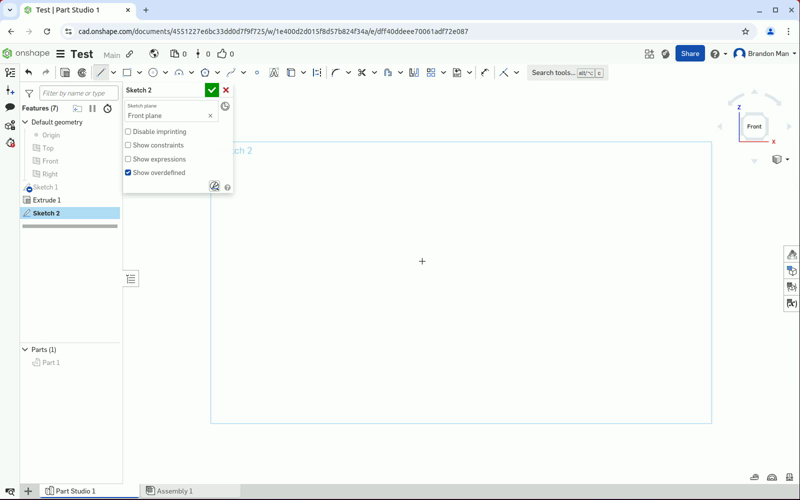
click(422, 260)
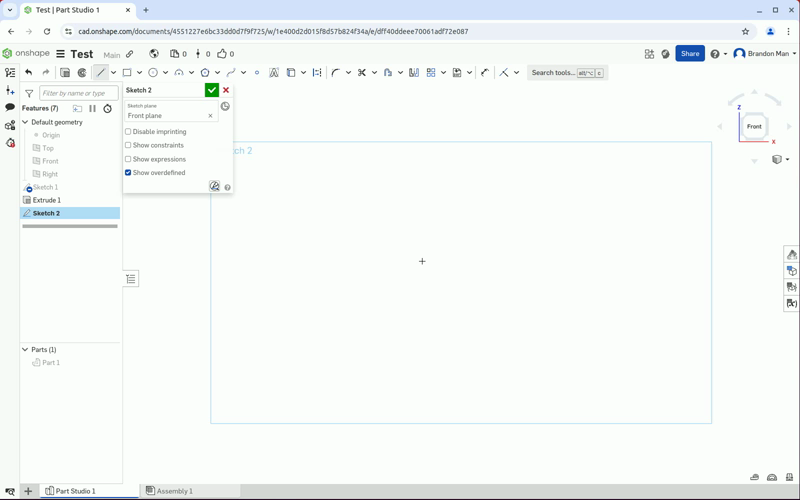
key_up(shift)
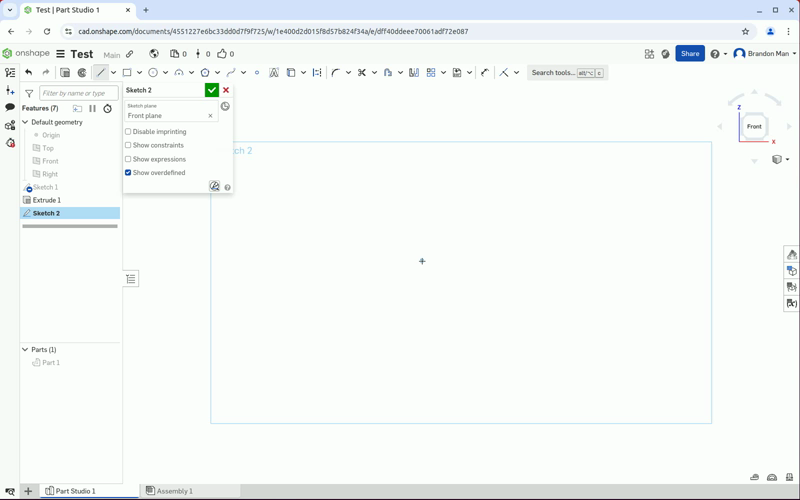
key_down(shift)
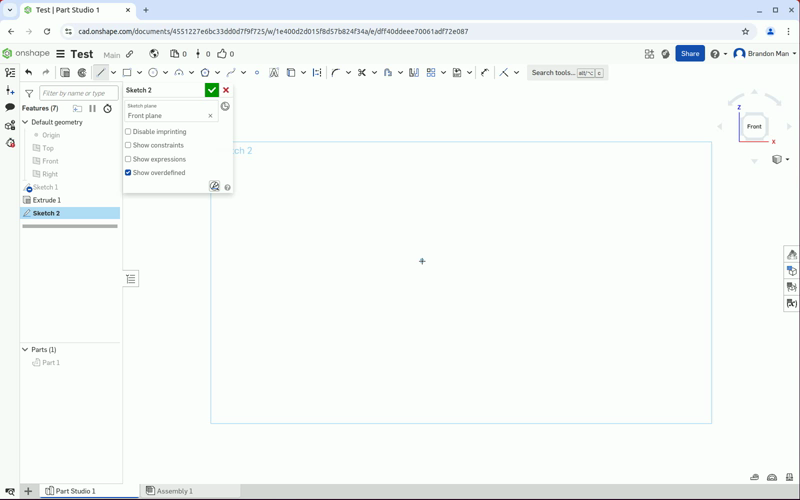
mouse_move(501, 260)
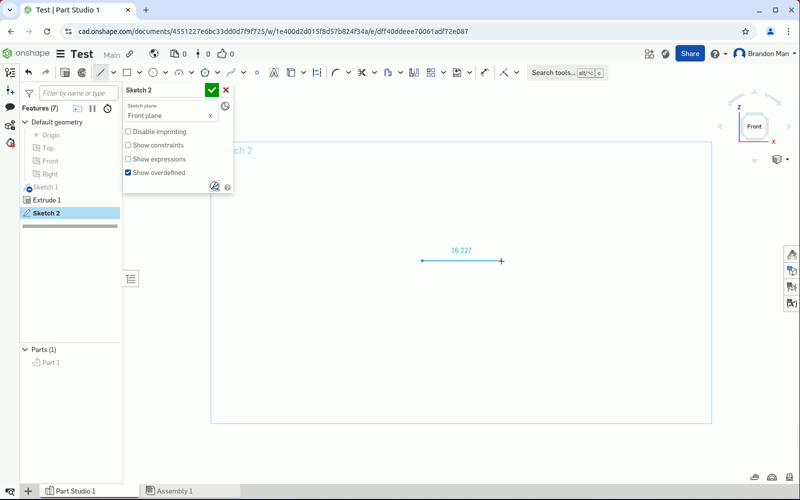
click(501, 260)
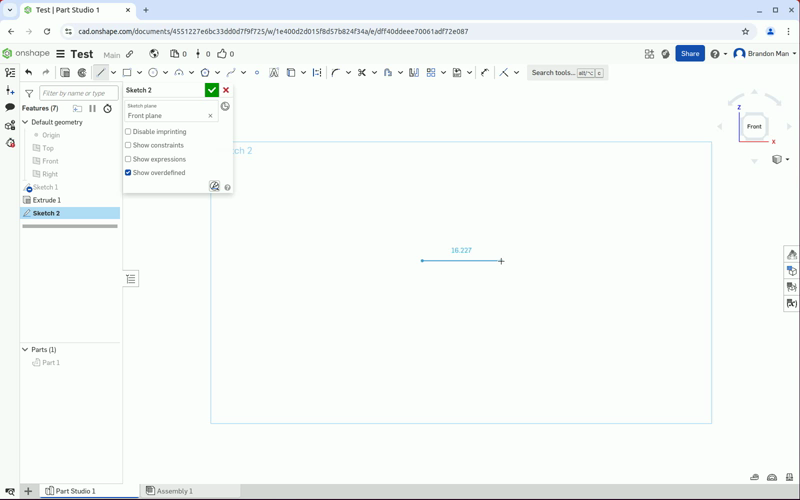
key_up(shift)
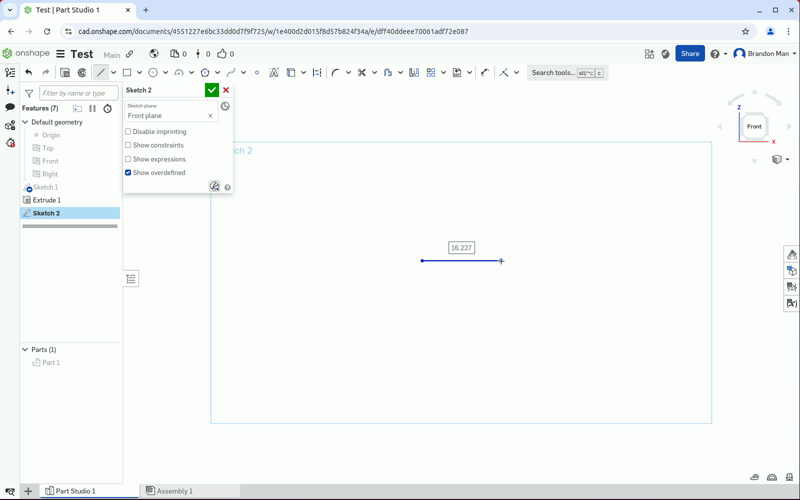
key(esc)
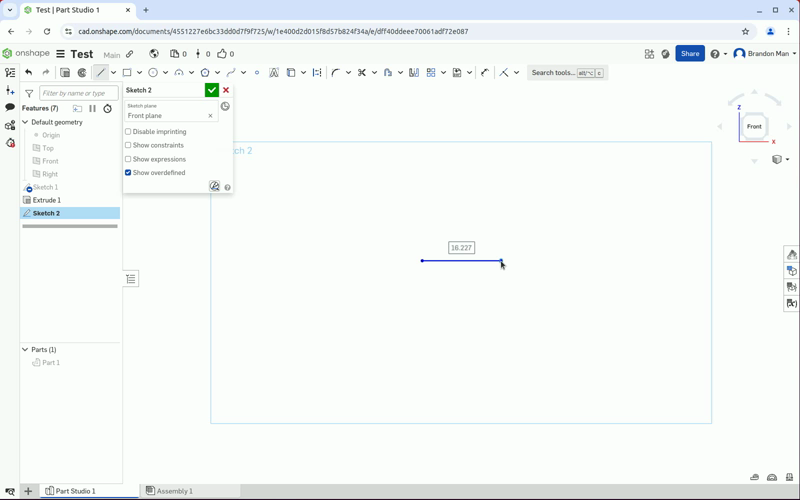
key(a)
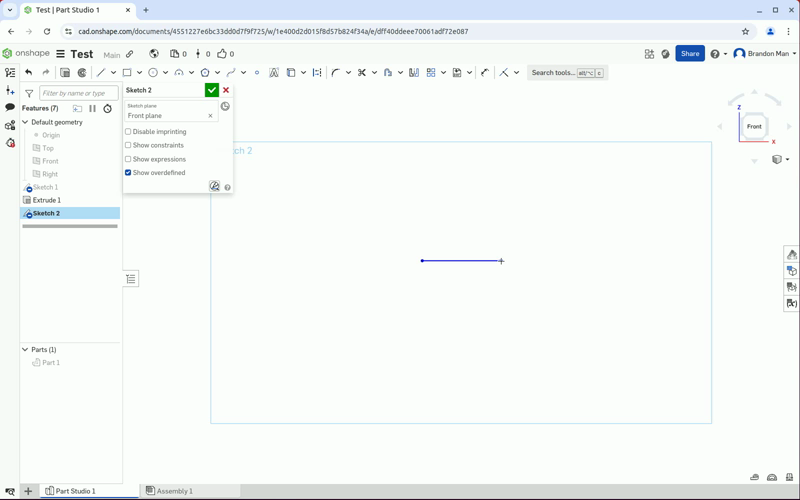
mouse_move(501, 260)
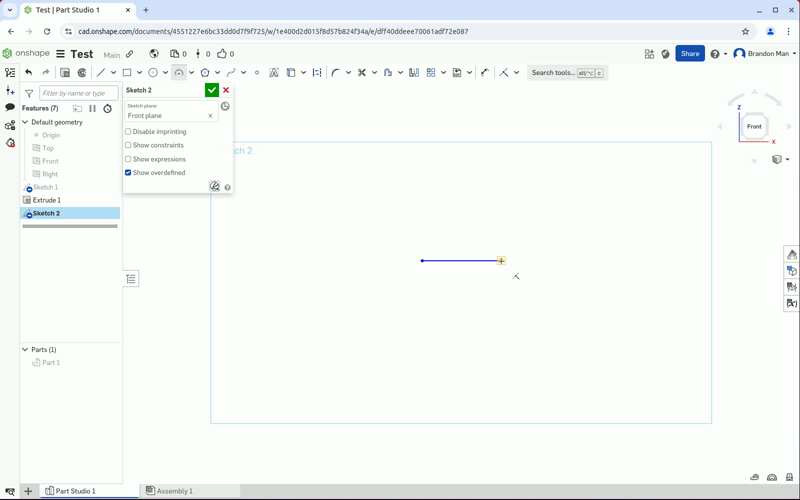
click(501, 260)
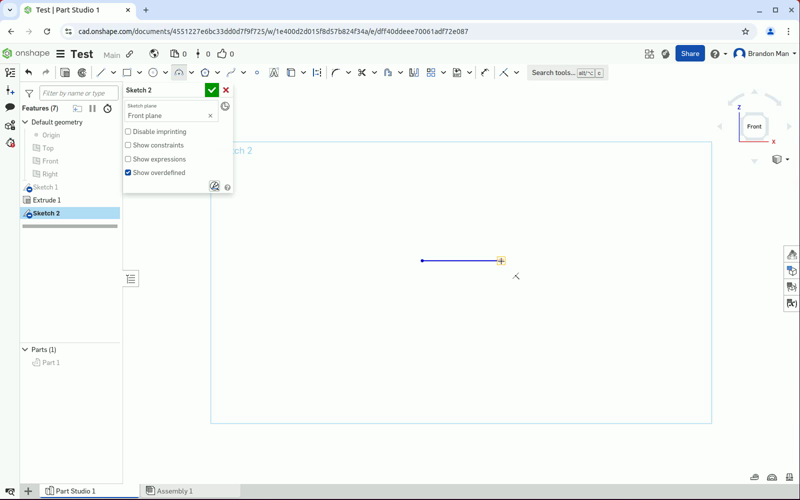
mouse_move(422, 260)
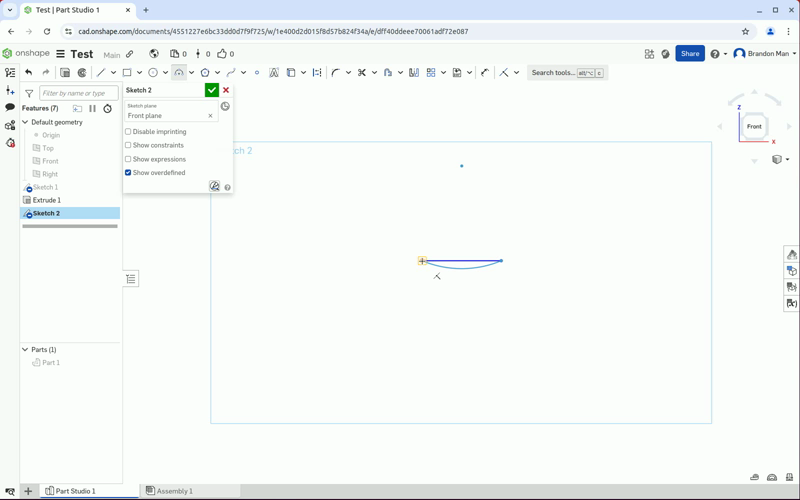
click(422, 260)
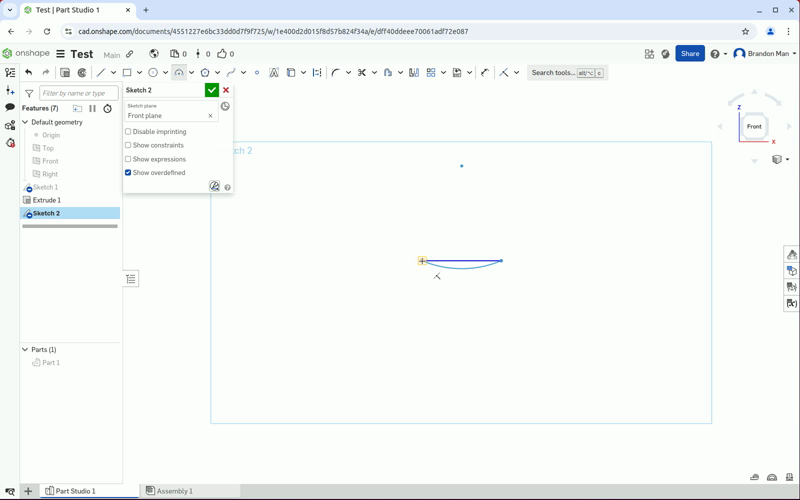
key_down(shift)
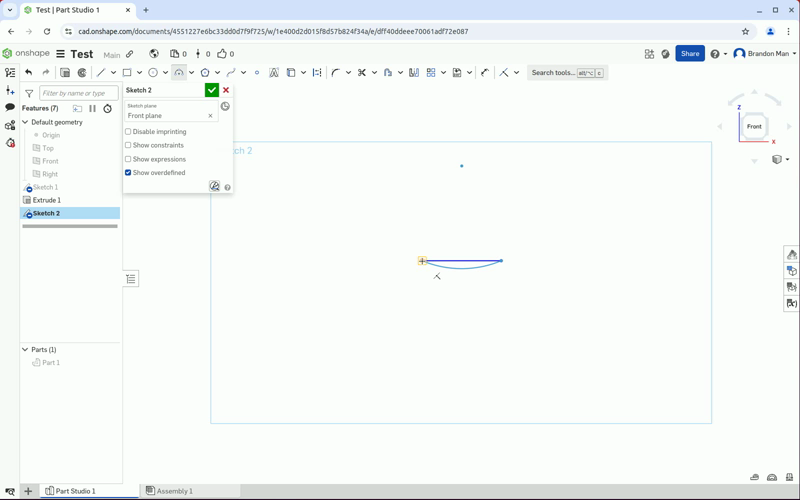
mouse_move(461, 237)
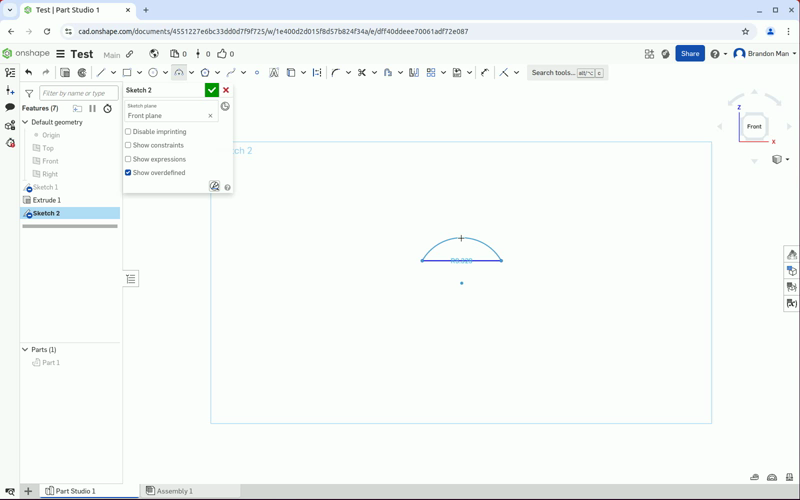
click(461, 237)
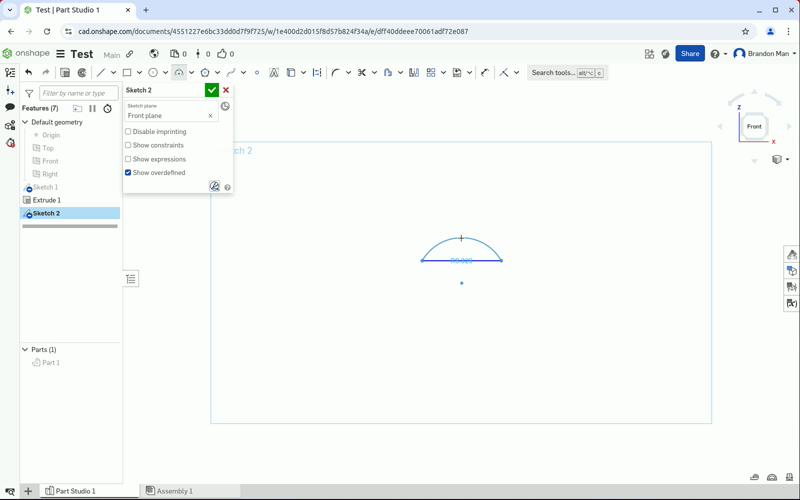
key_up(shift)
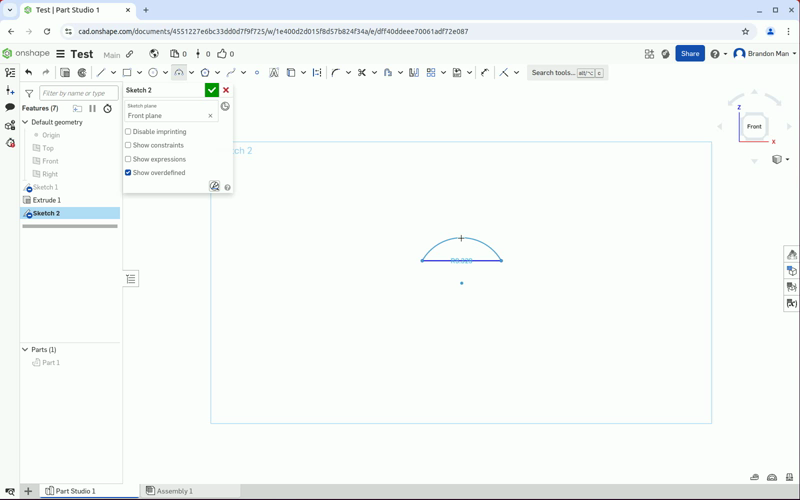
key(esc)
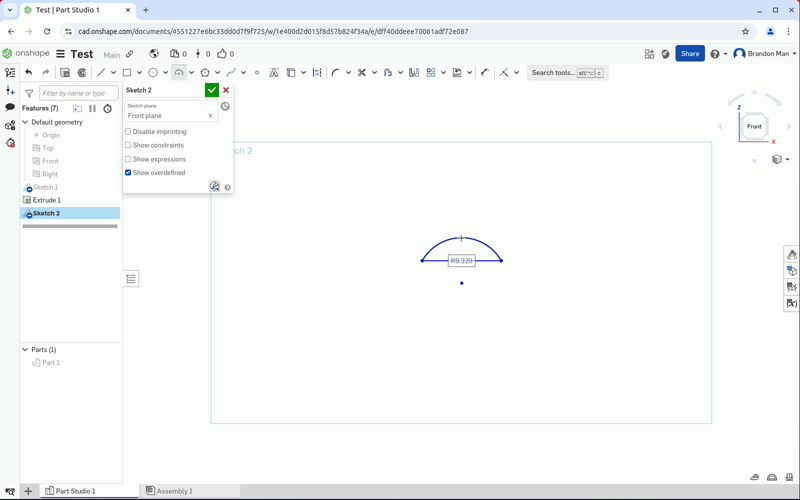
mouse_move(481, 244)
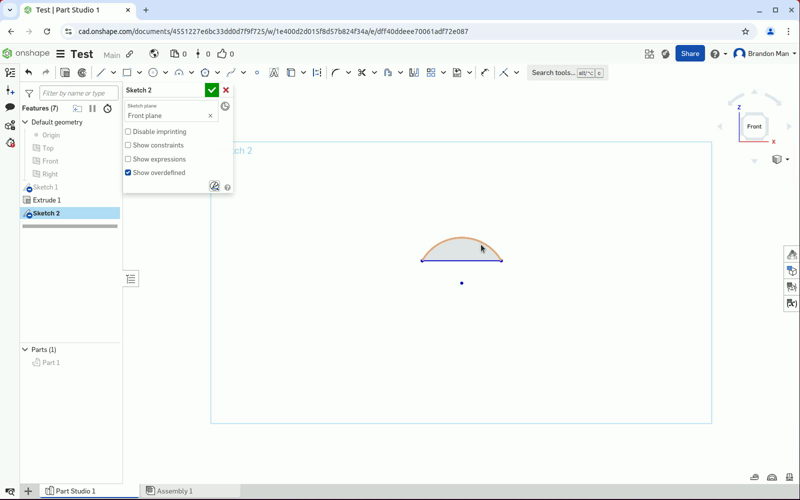
scroll(6)
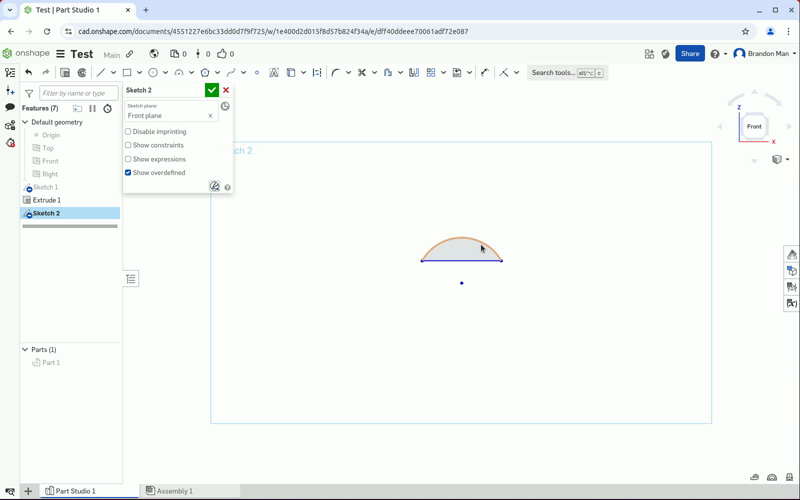
scroll(6)
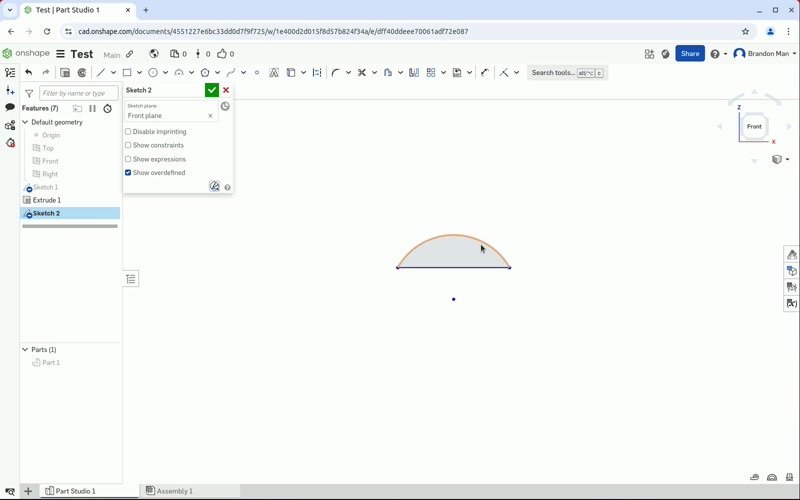
scroll(6)
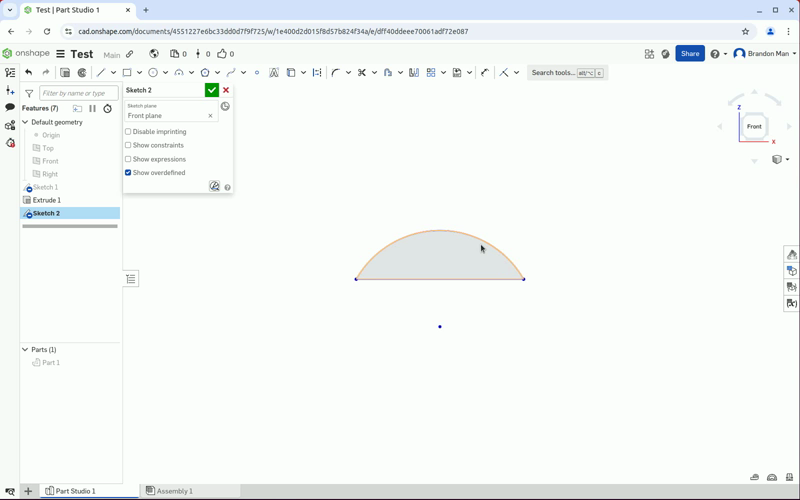
scroll(6)
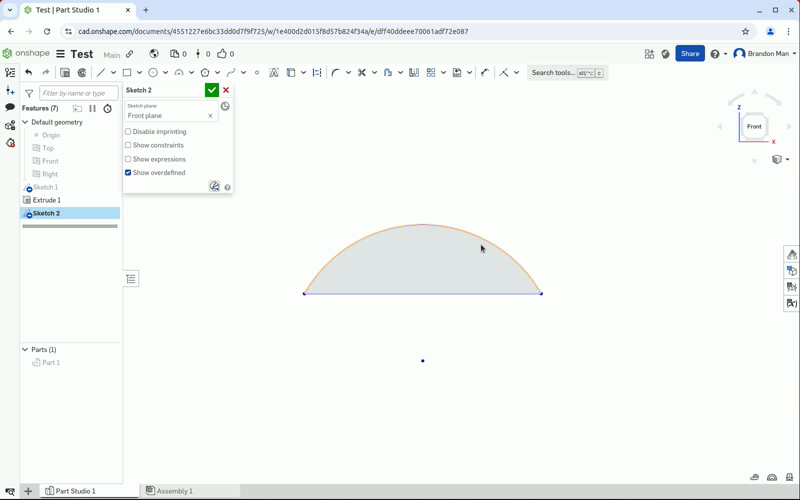
scroll(6)
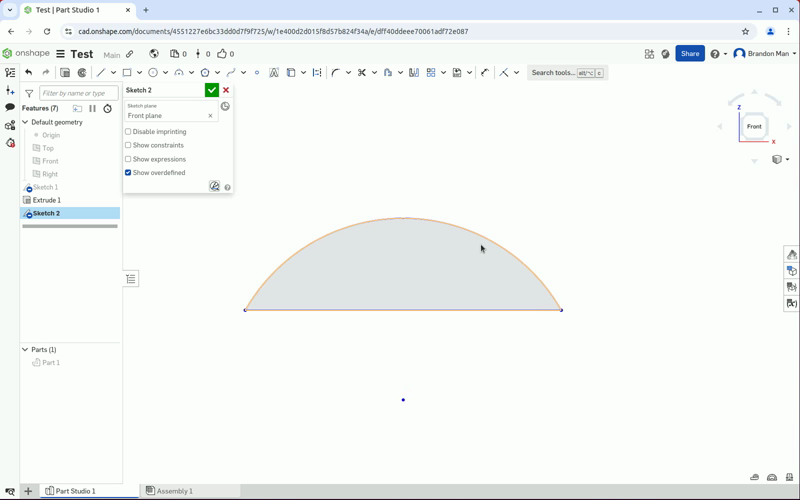
scroll(6)
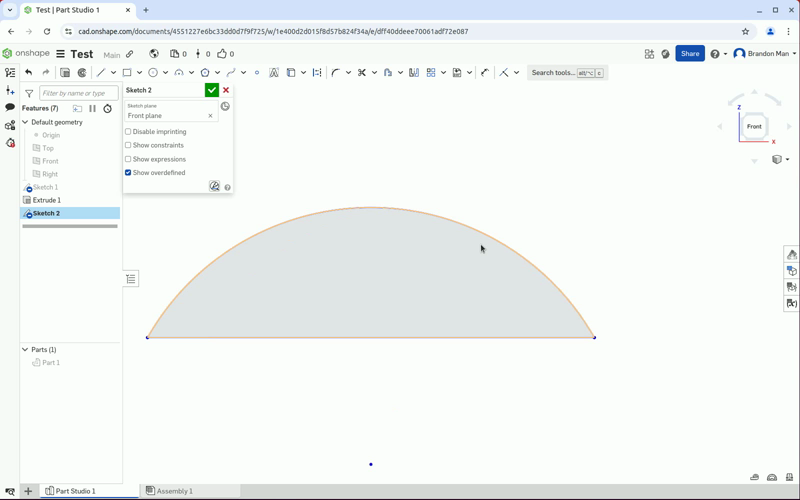
scroll(6)
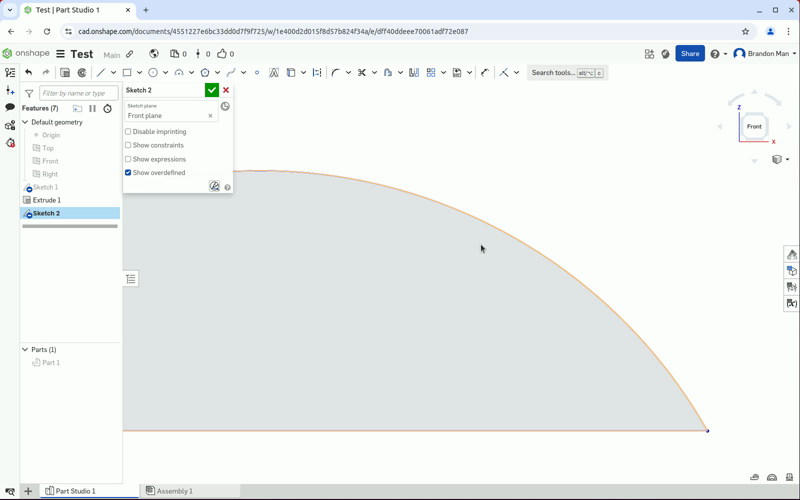
click(481, 244)
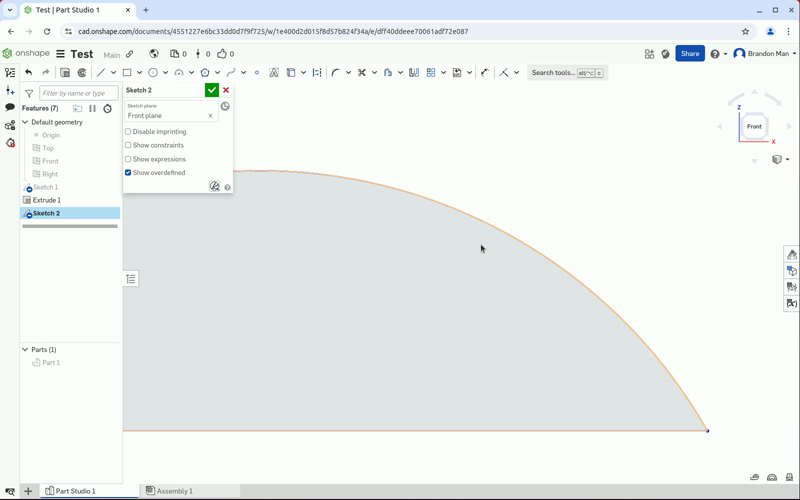
scroll(-6)
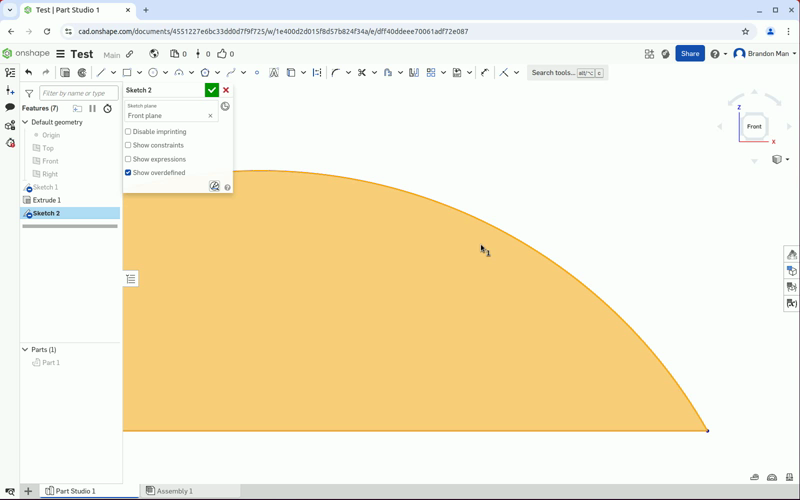
scroll(-6)
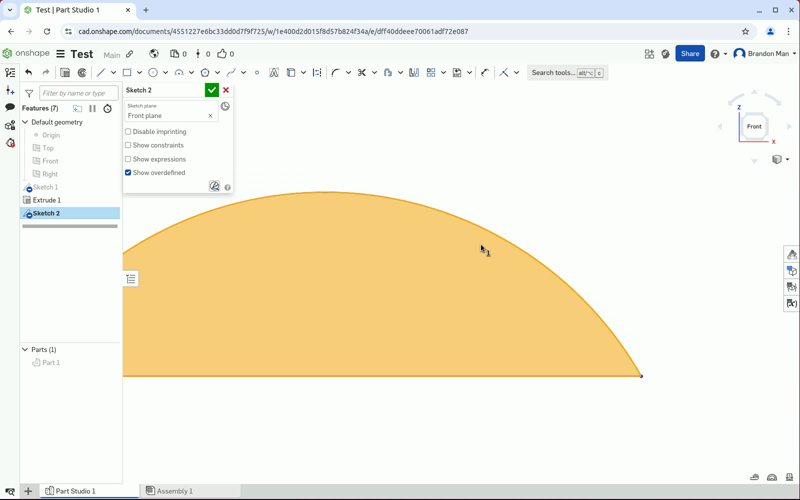
scroll(-6)
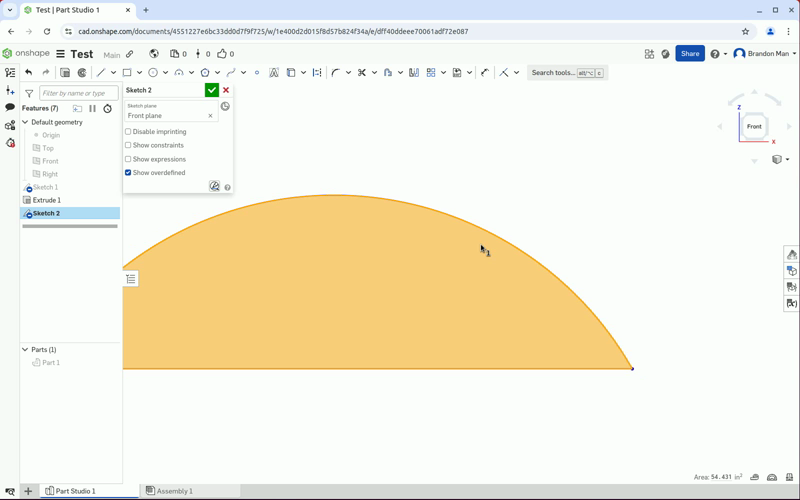
scroll(-6)
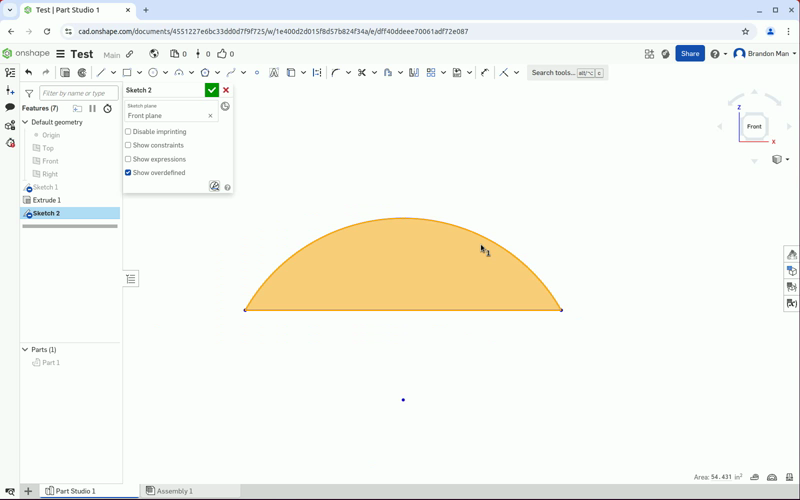
scroll(-6)
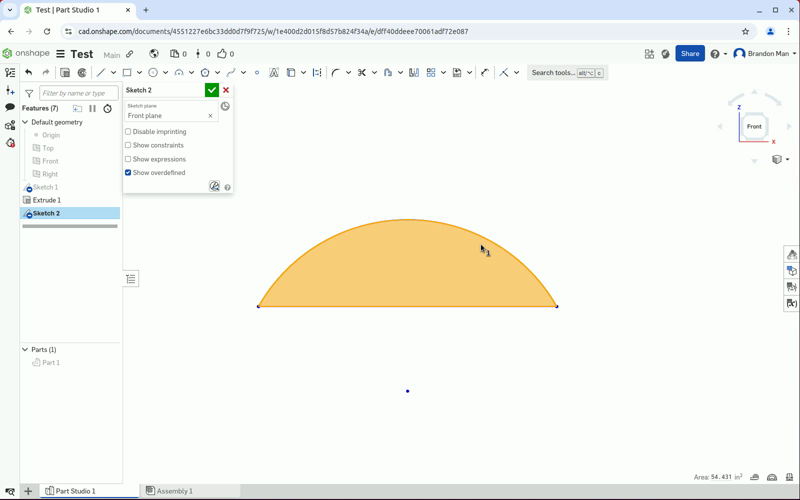
scroll(-6)
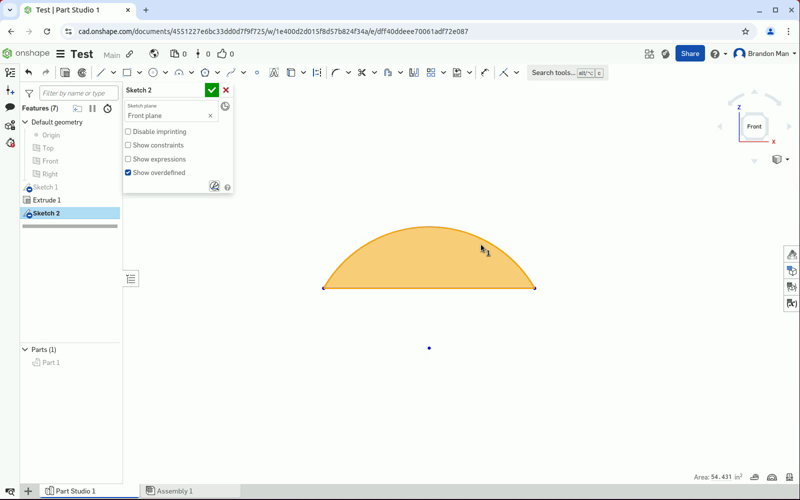
scroll(-6)
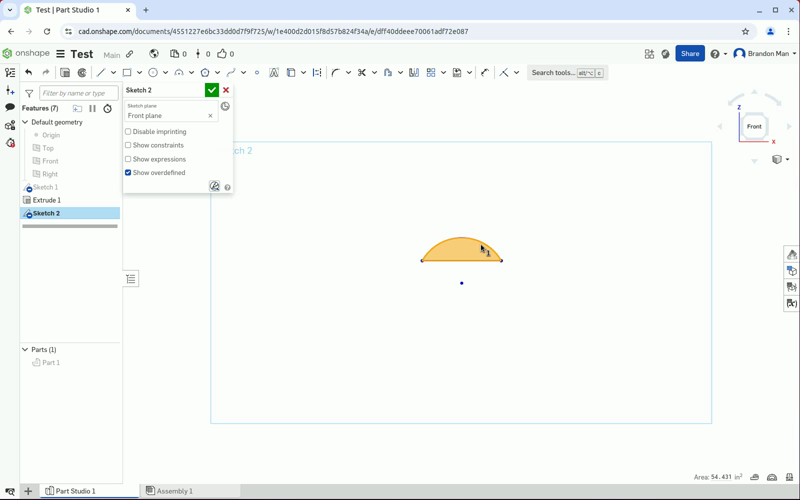
mouse_move(73, 352)
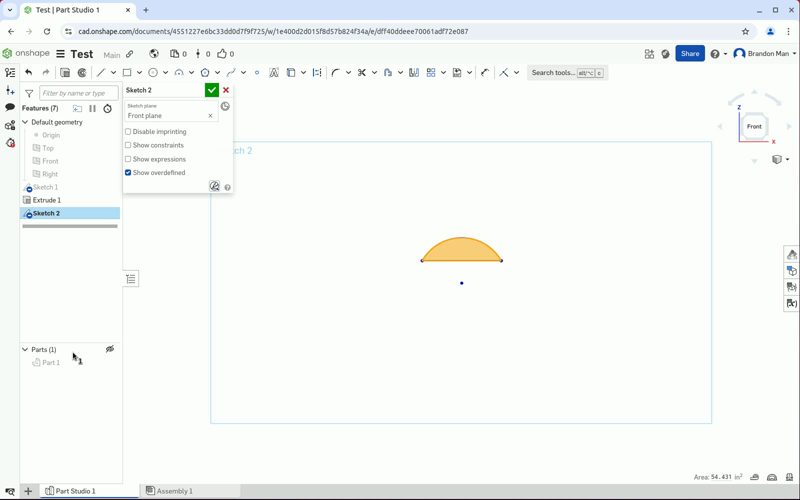
key(shift+y)
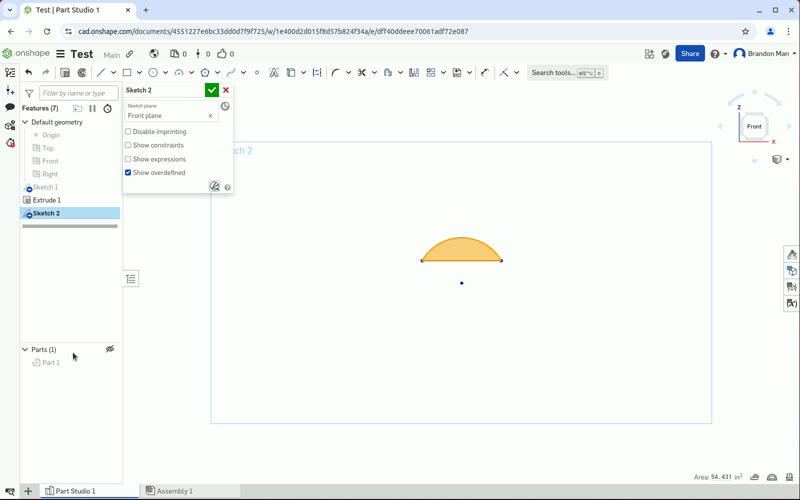
key(shift+e)
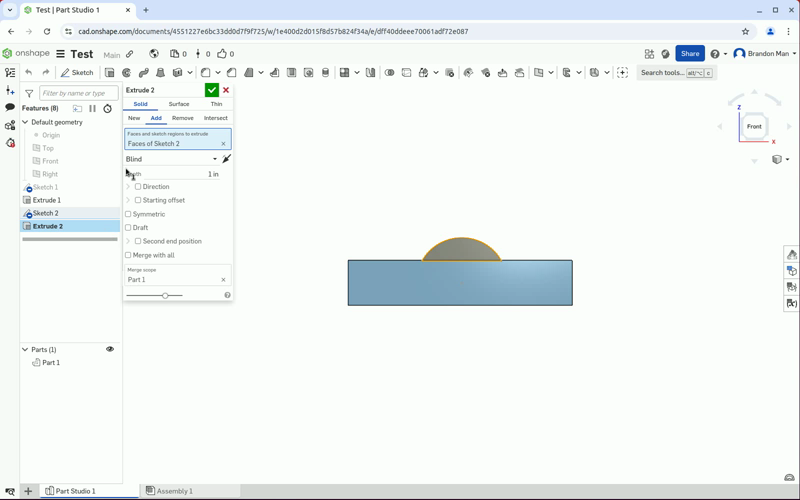
mouse_move(143, 106)
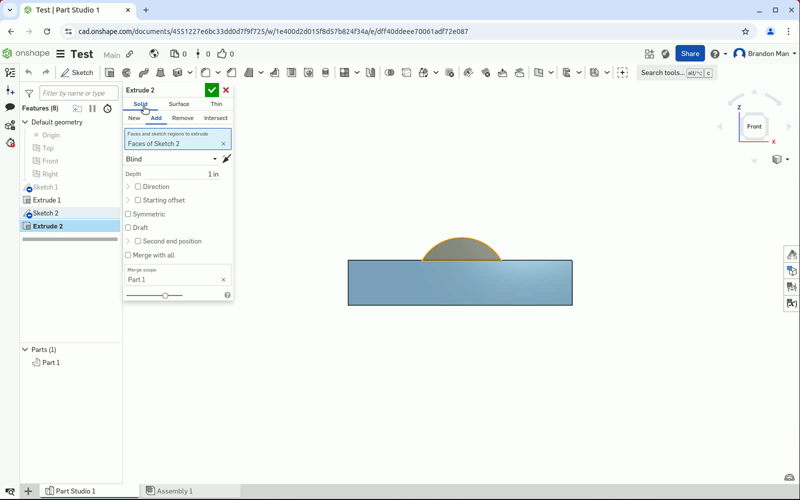
click(143, 106)
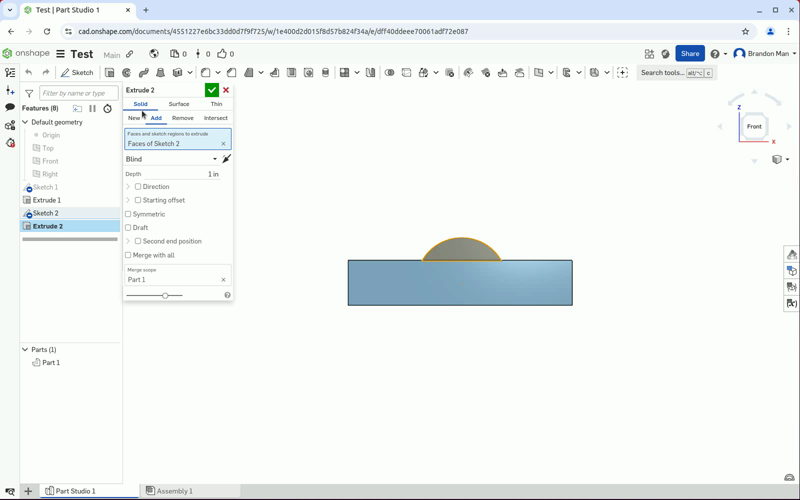
mouse_move(137, 120)
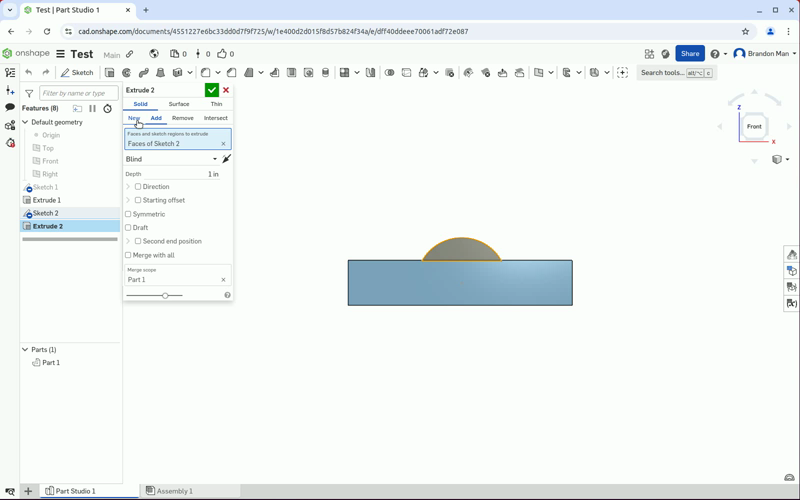
click(137, 120)
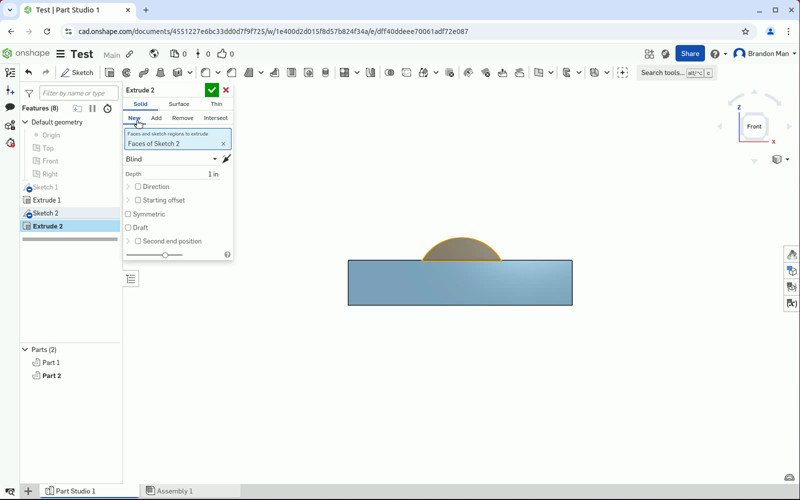
key(tab, 4)
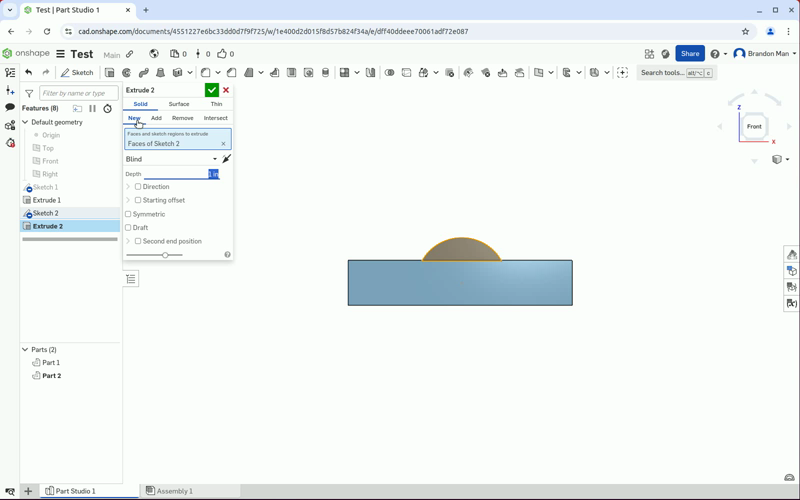
text(9.147)
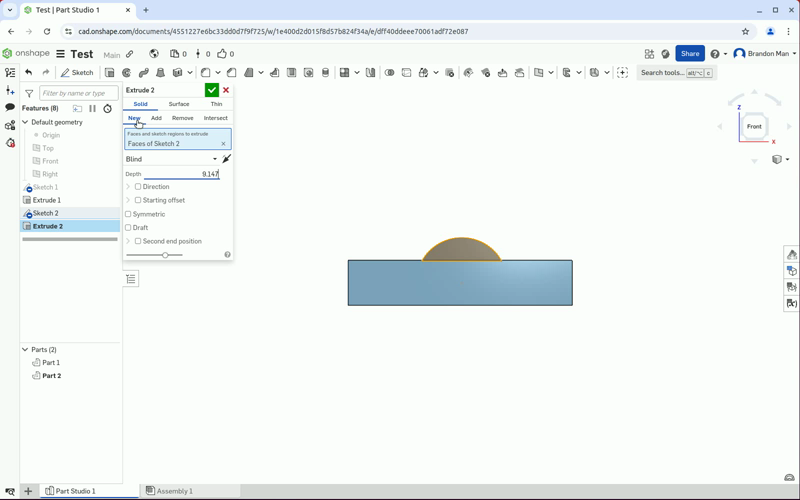
key(enter)
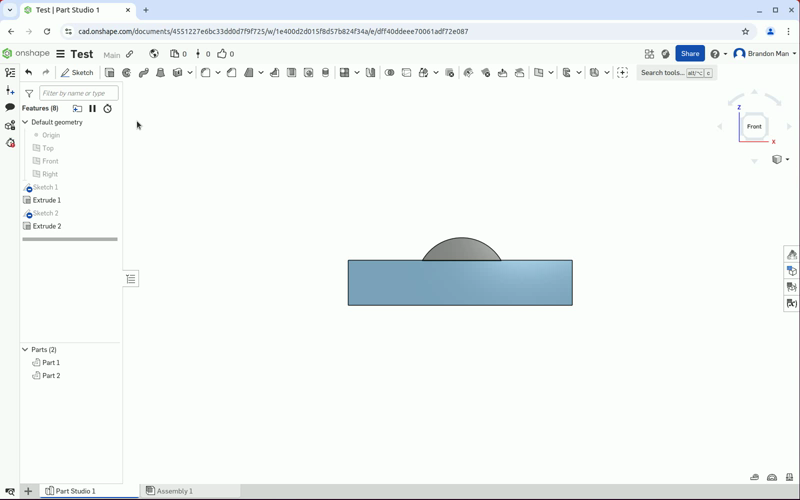
key(shift+h)
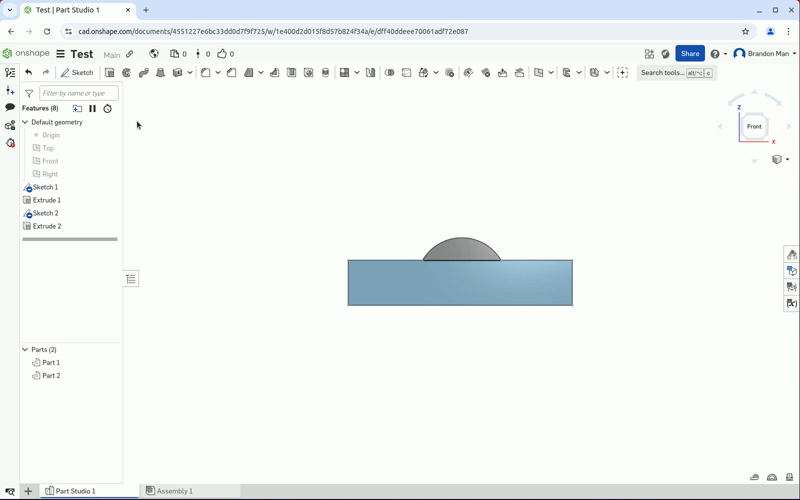
key(shift+h)
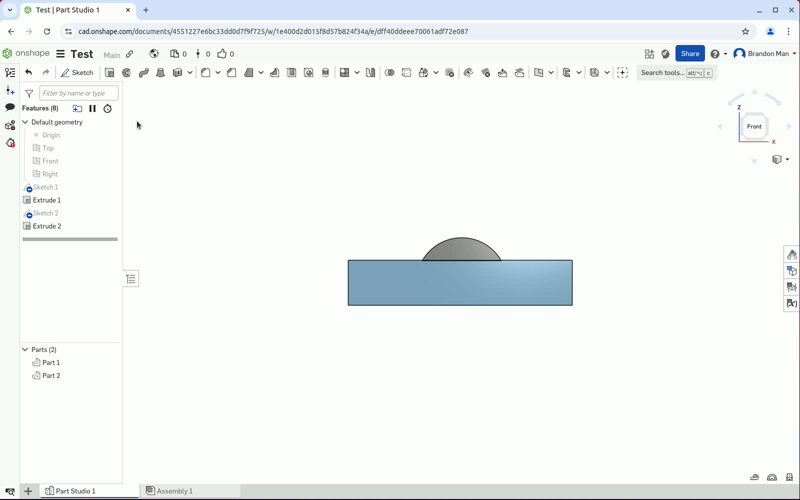
mouse_move(73, 189)
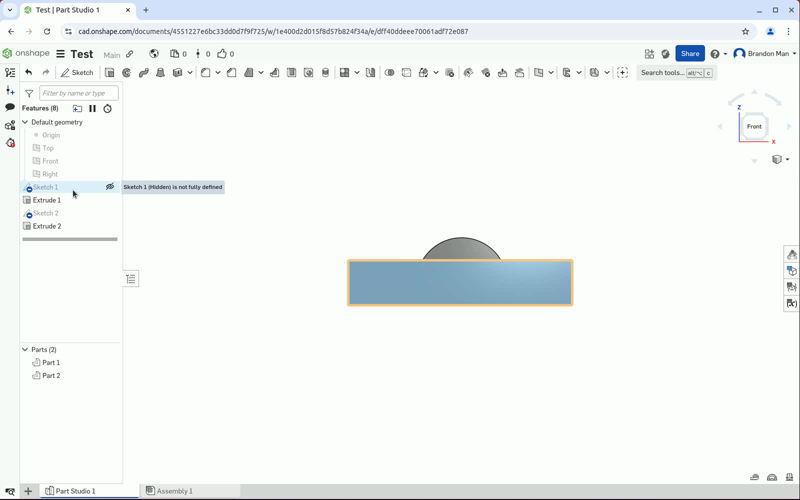
click(73, 189)
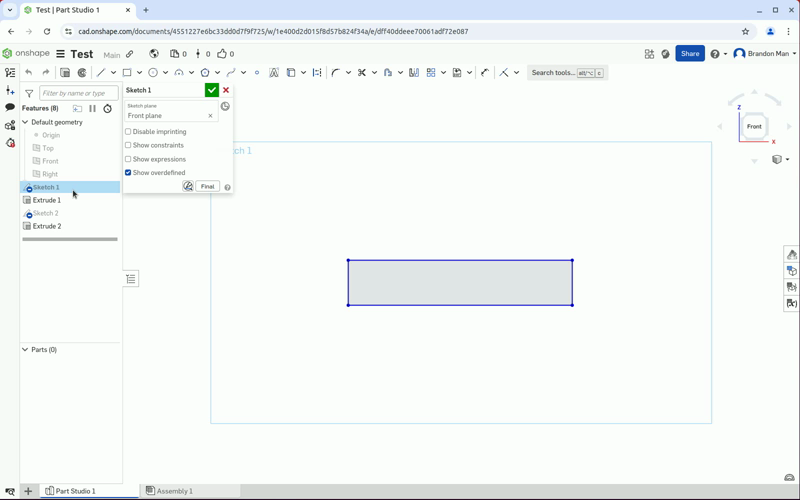
mouse_move(229, 92)
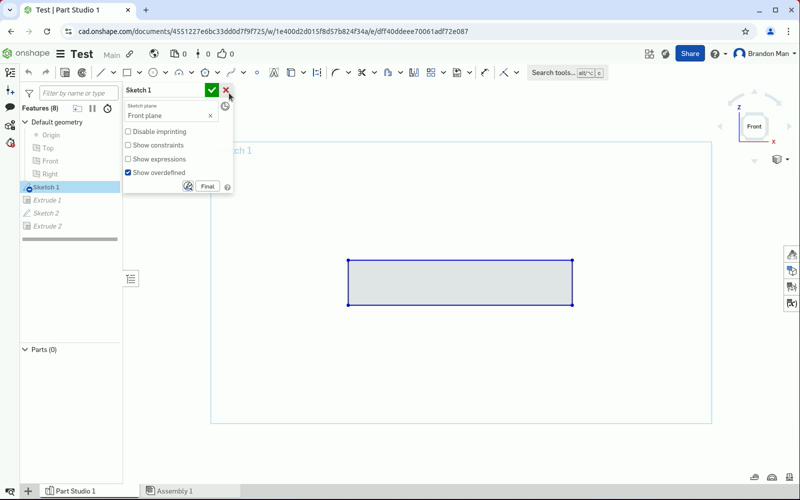
click(229, 92)
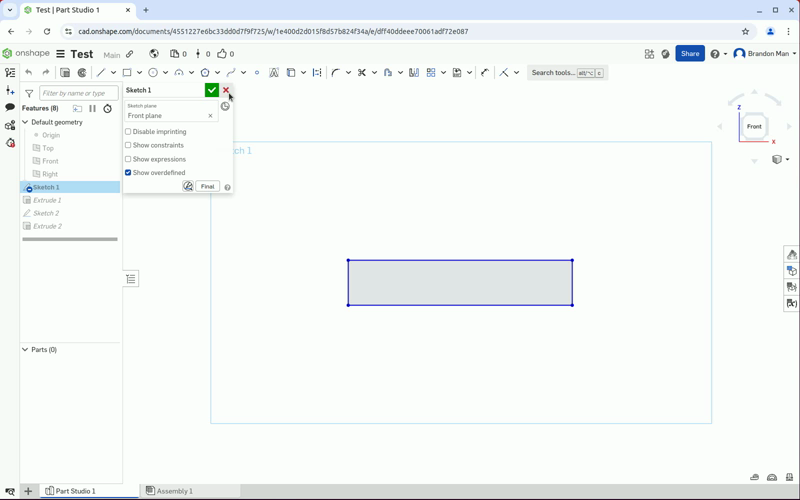
key(shift+s)
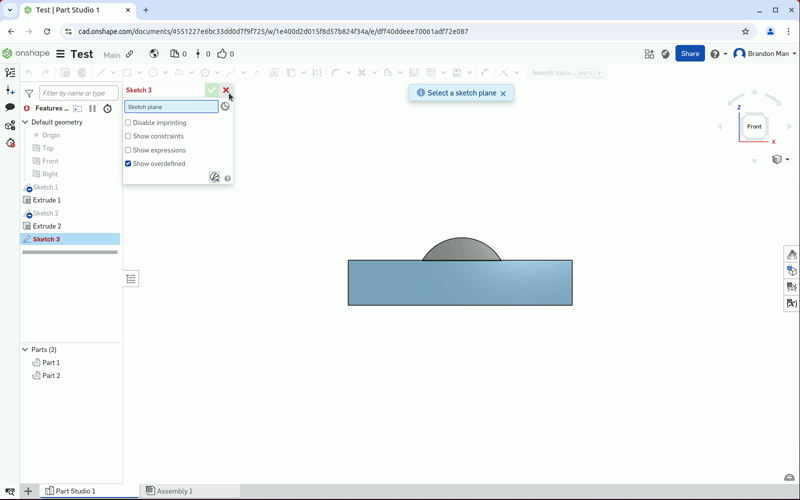
mouse_move(73, 163)
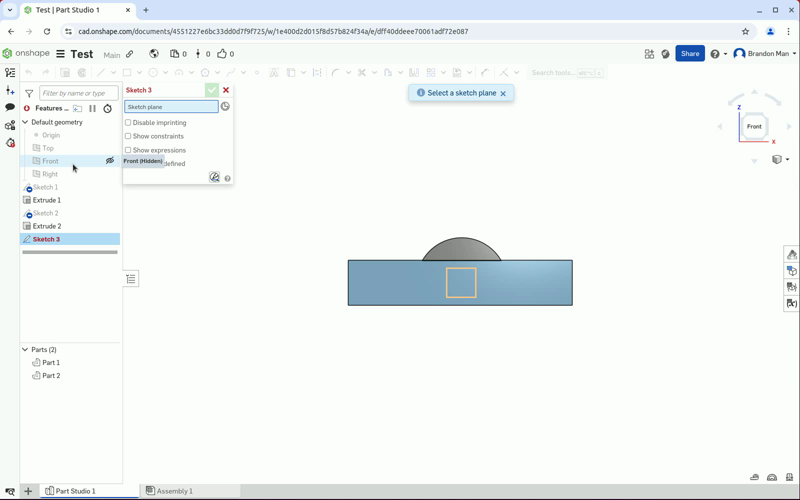
click(73, 163)
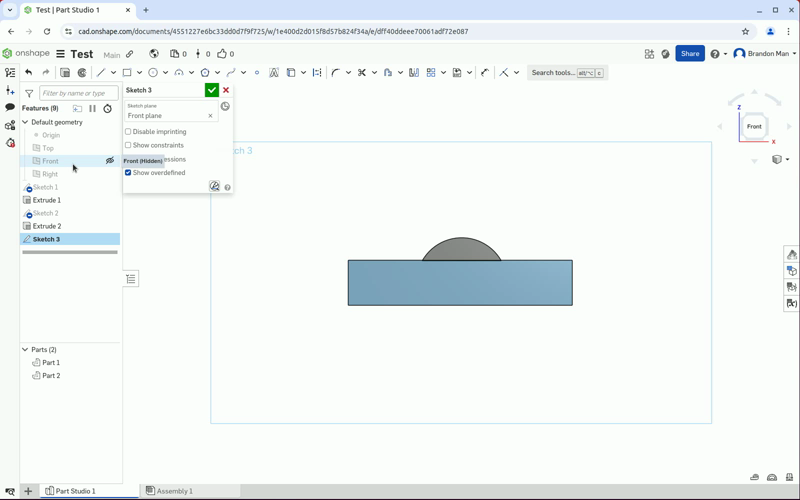
mouse_move(73, 352)
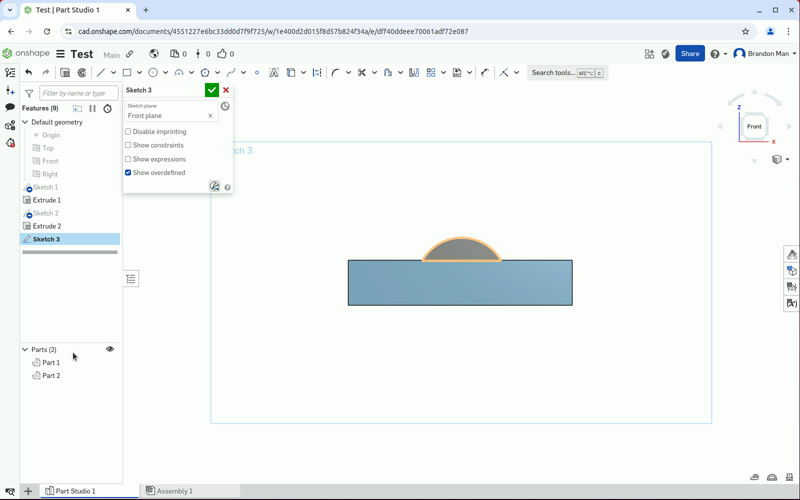
key(y)
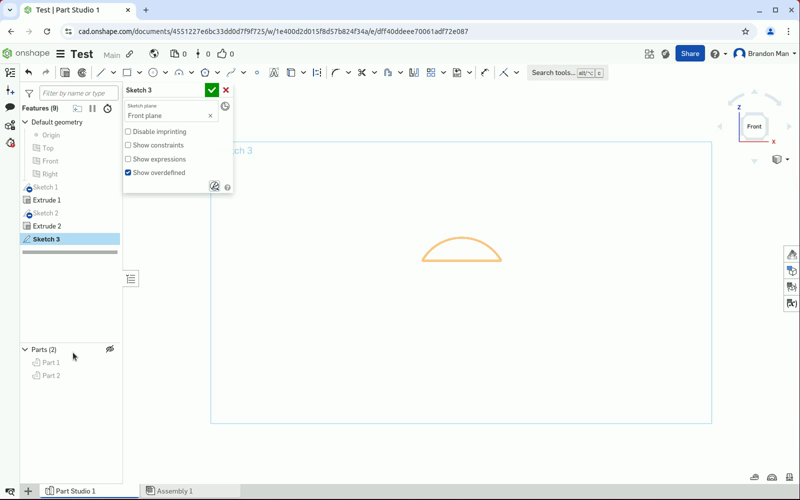
key(a)
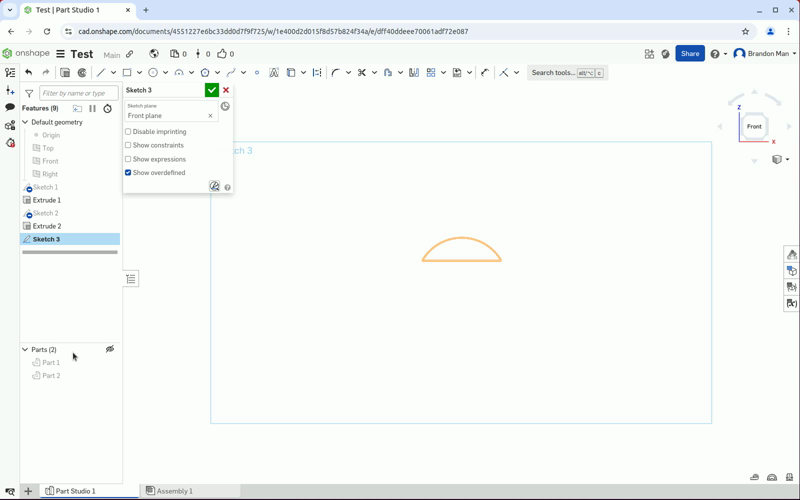
key_down(shift)
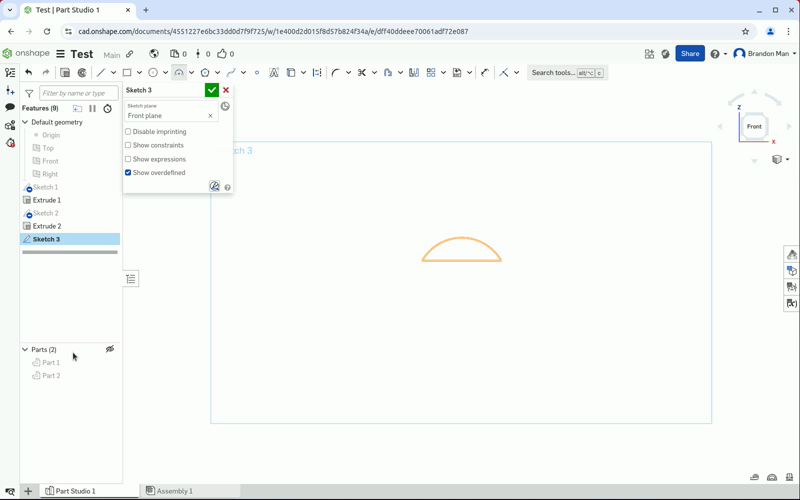
mouse_move(422, 305)
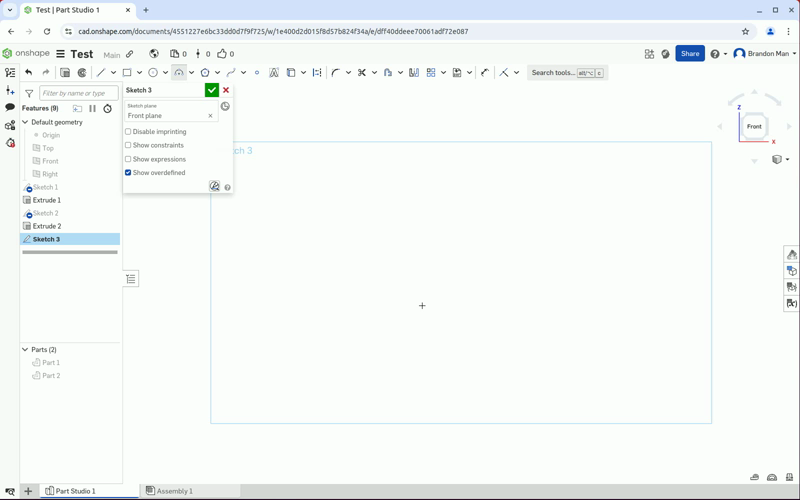
click(422, 305)
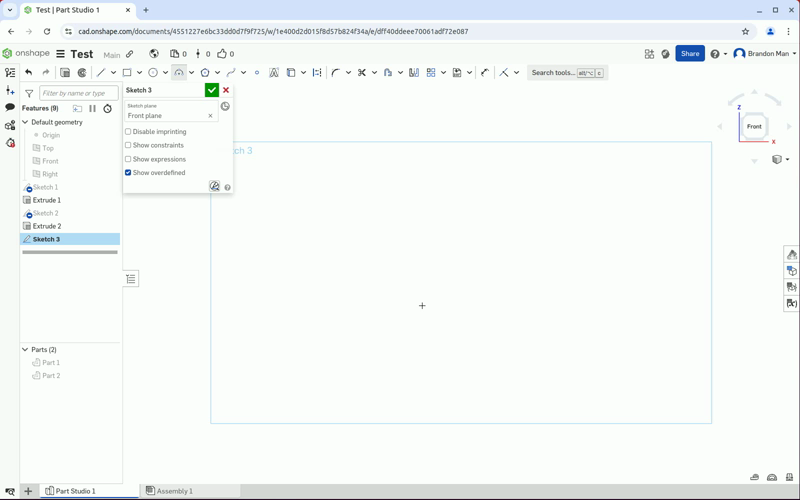
key_up(shift)
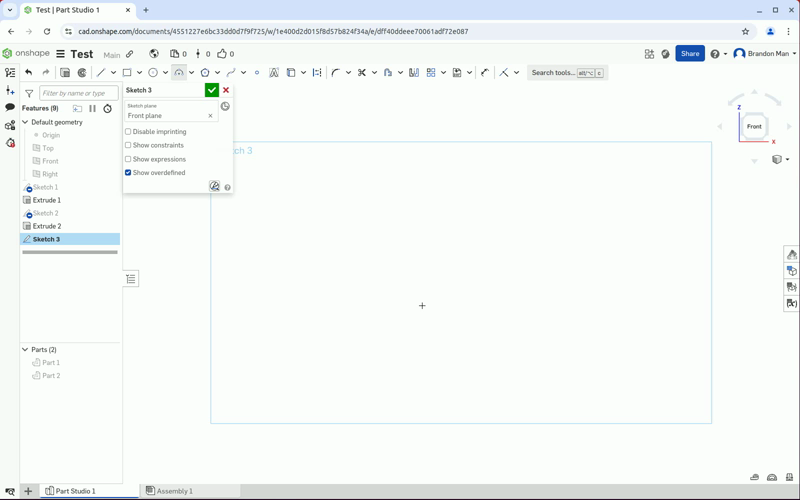
key_down(shift)
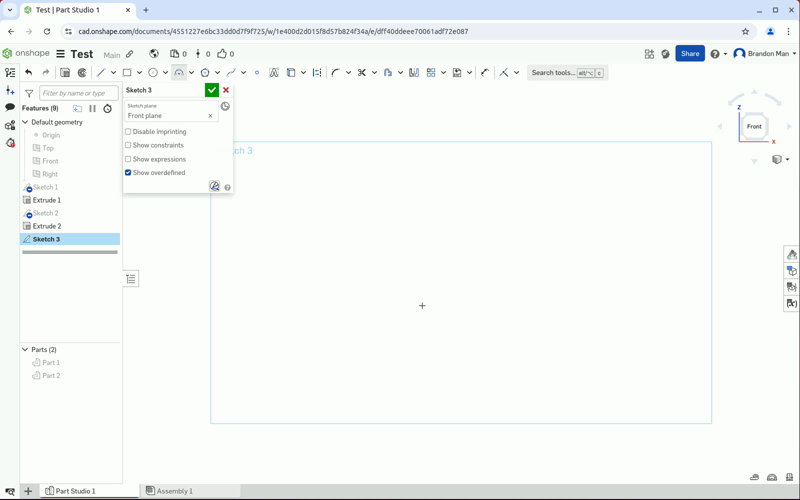
mouse_move(501, 305)
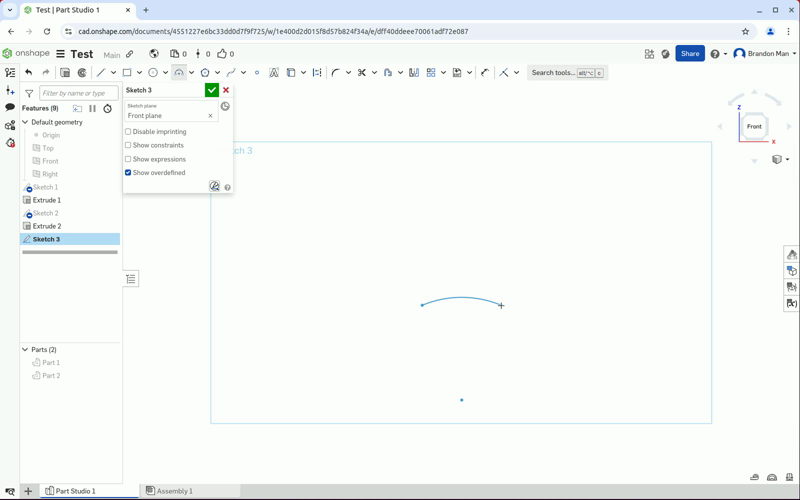
click(501, 305)
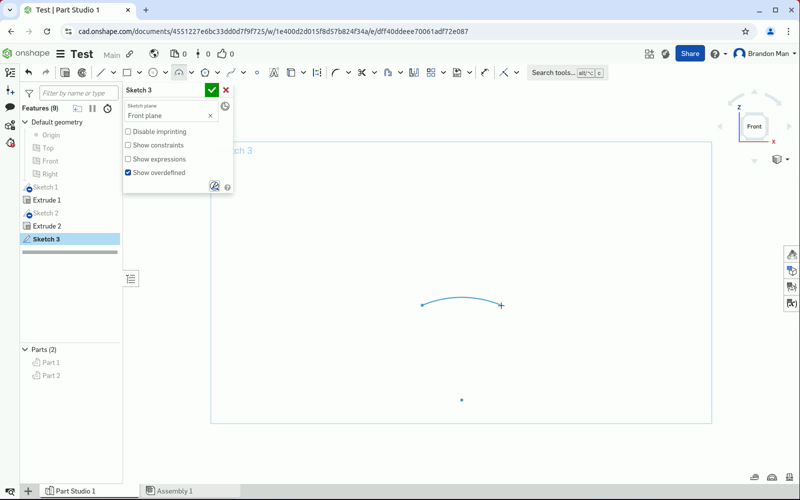
mouse_move(461, 327)
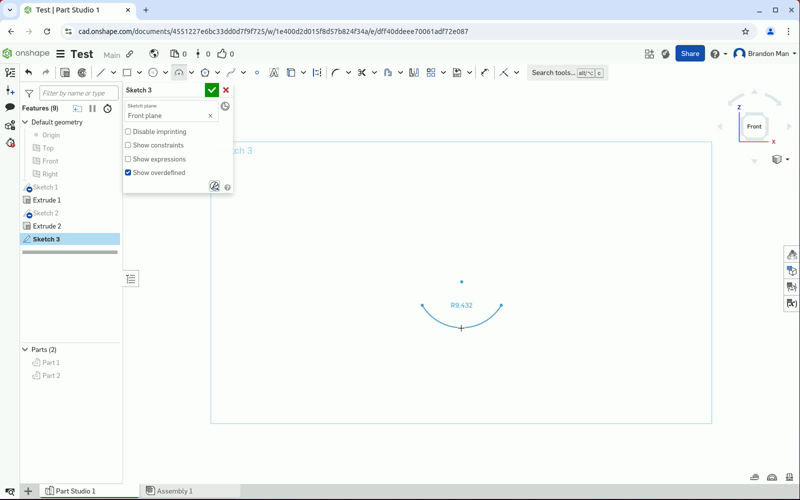
click(461, 327)
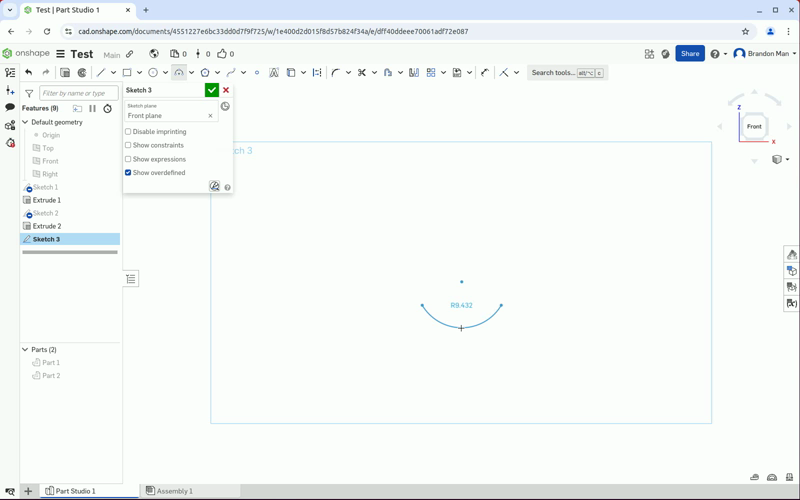
key_up(shift)
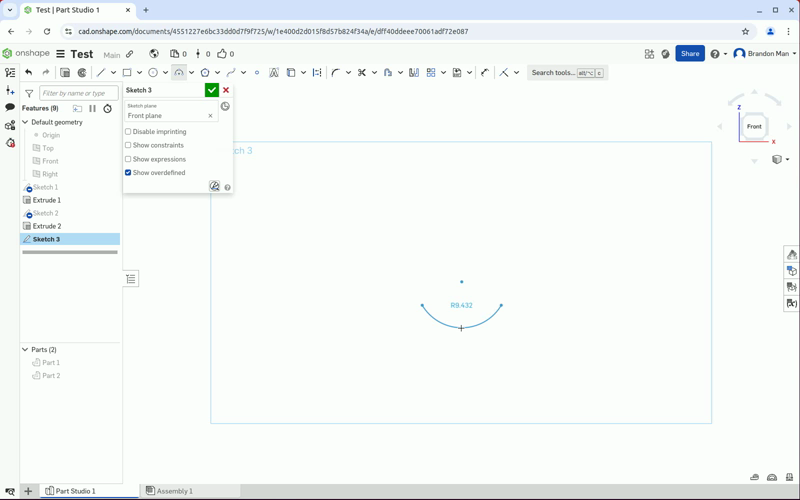
key(esc)
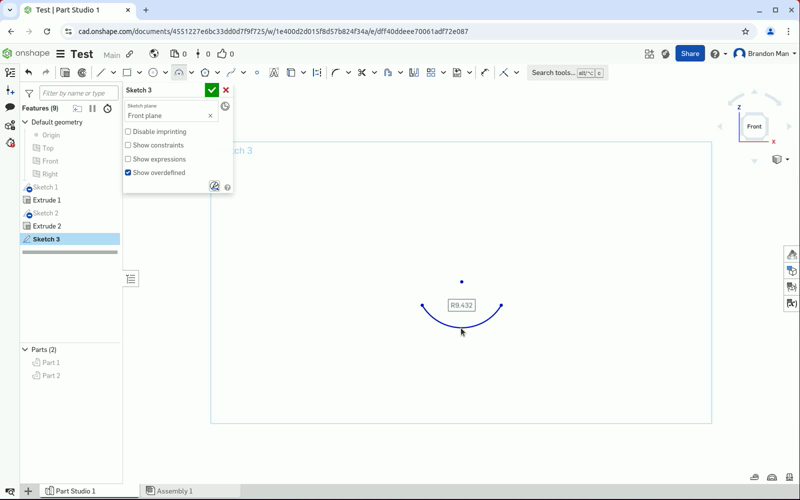
key(l)
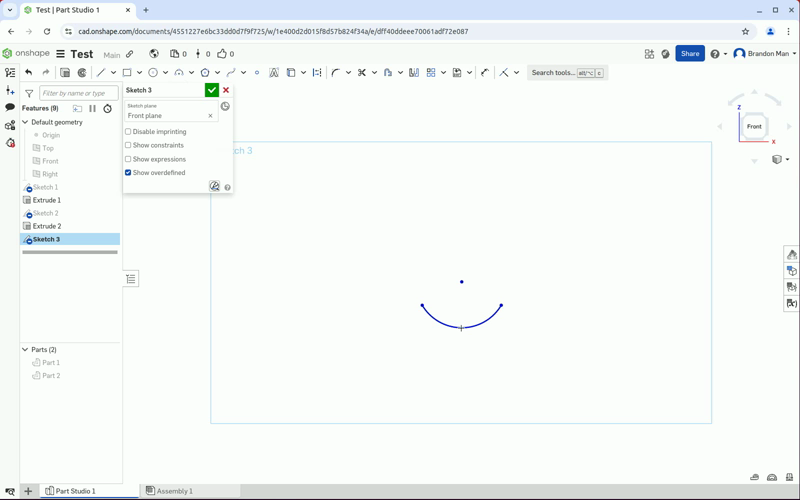
mouse_move(501, 305)
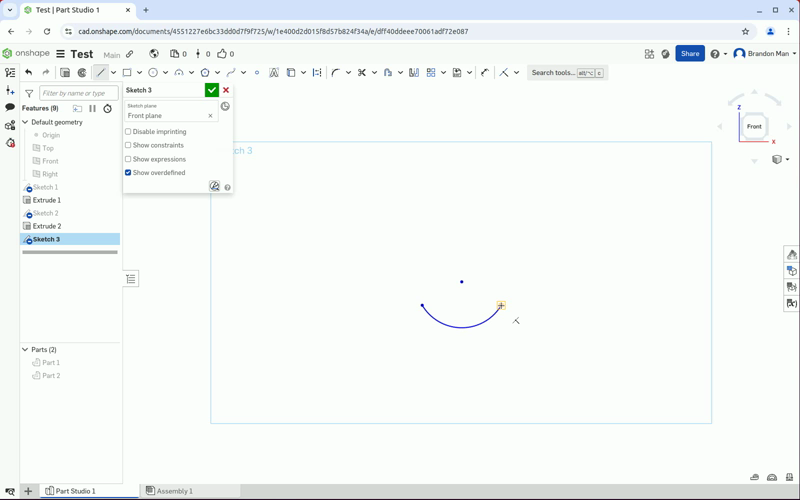
click(501, 305)
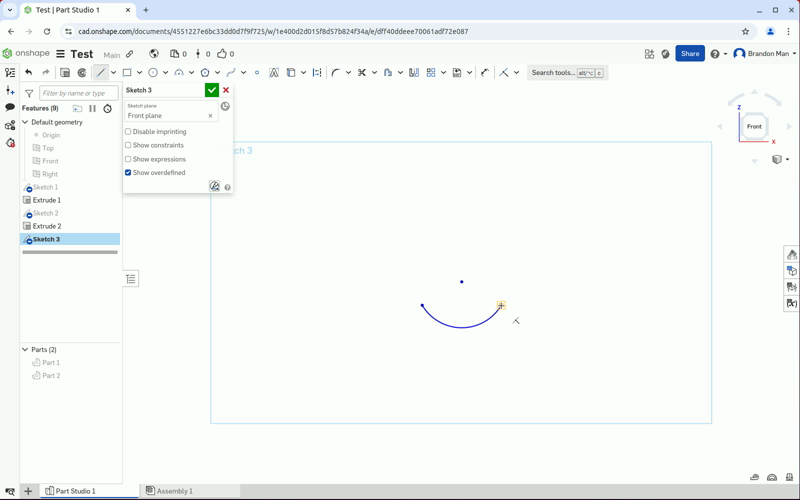
key_down(shift)
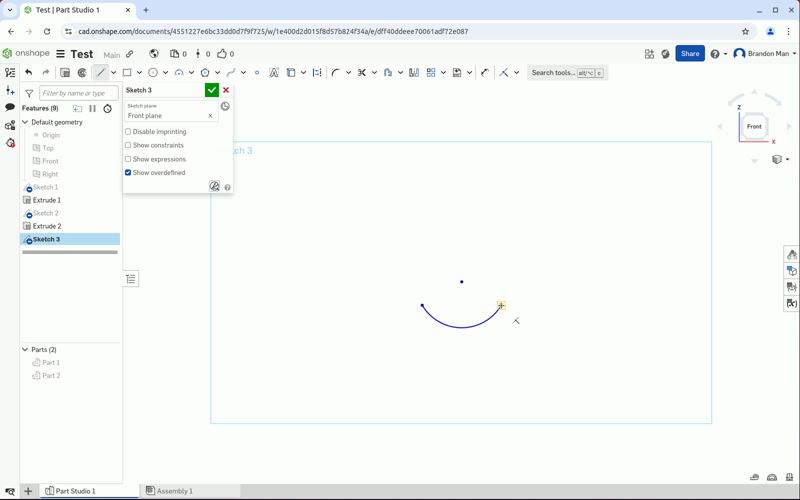
mouse_move(422, 305)
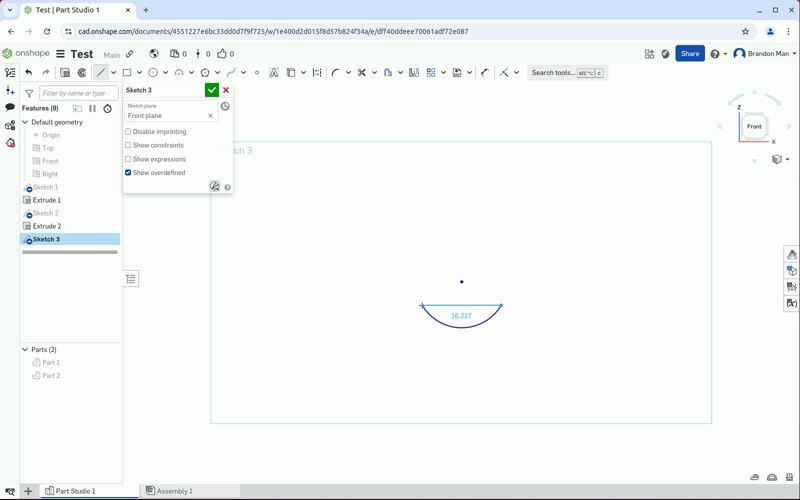
key_up(shift)
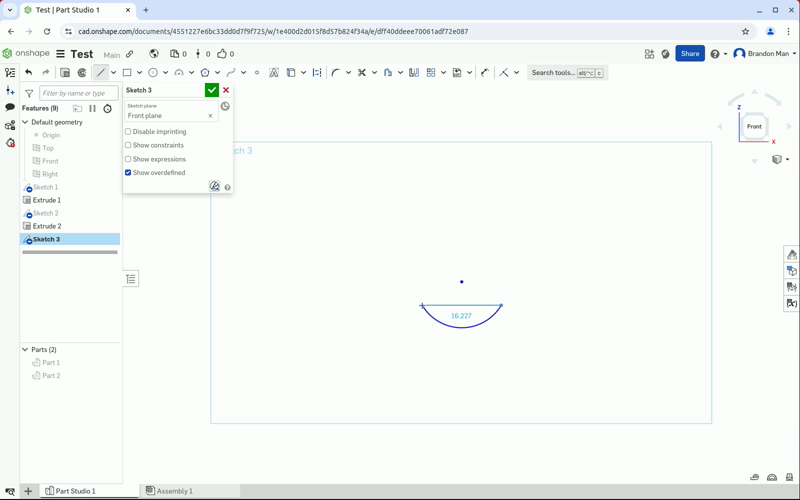
click(422, 305)
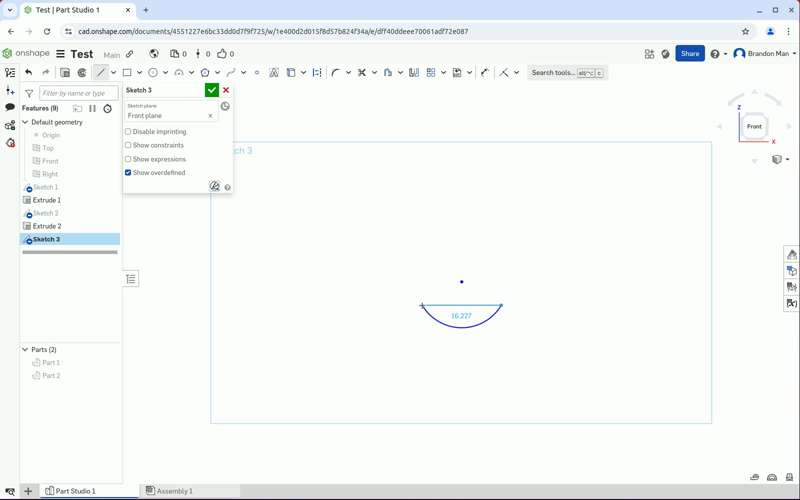
key(esc)
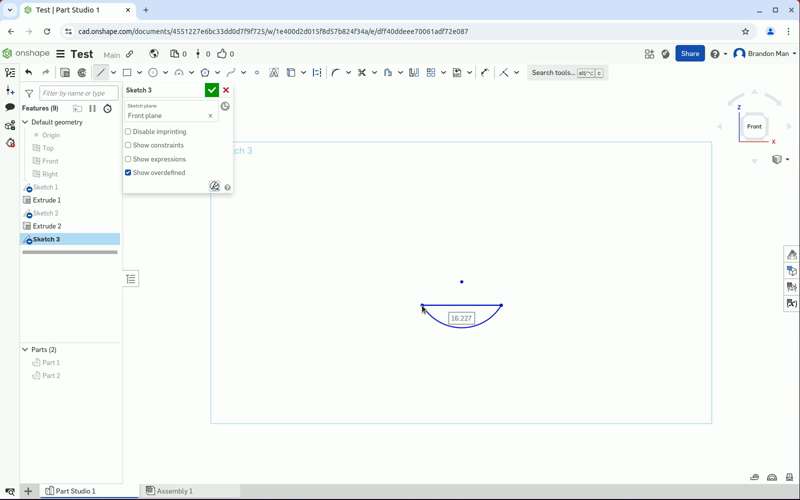
mouse_move(442, 309)
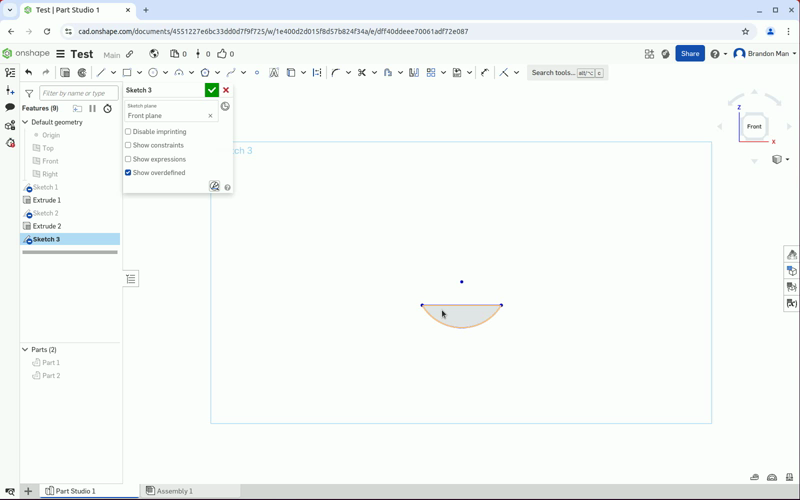
scroll(6)
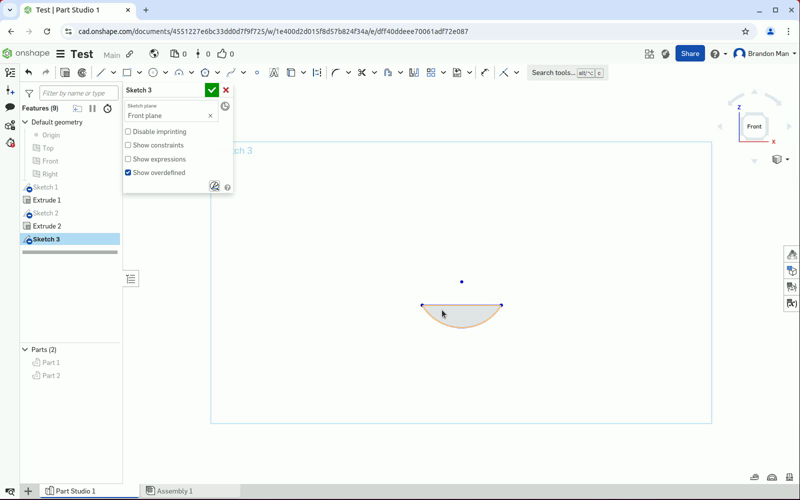
scroll(6)
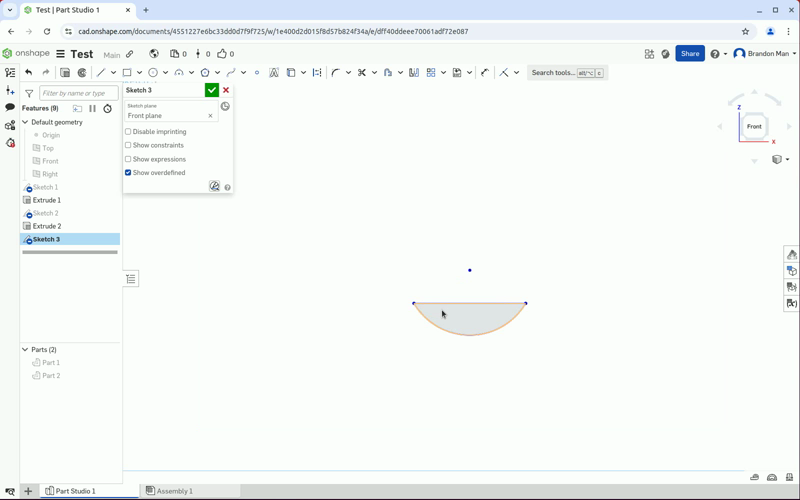
scroll(6)
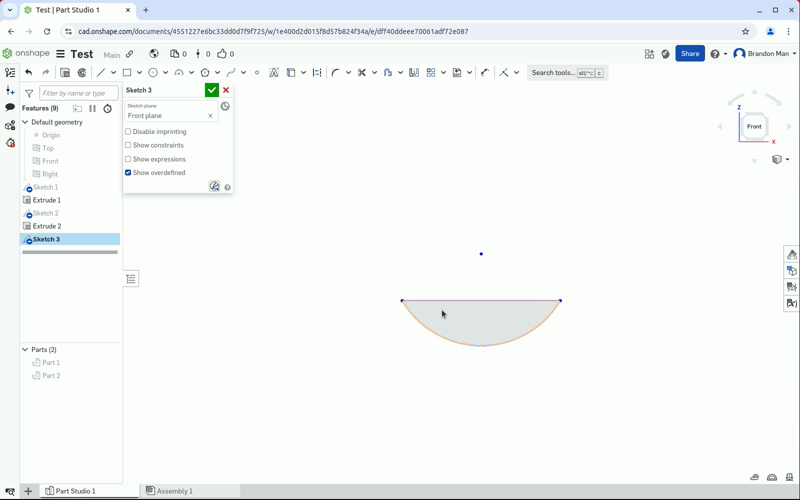
scroll(6)
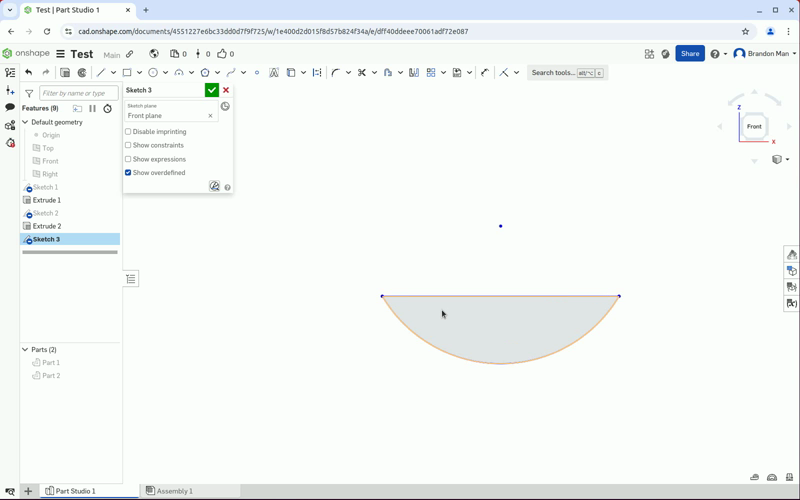
scroll(6)
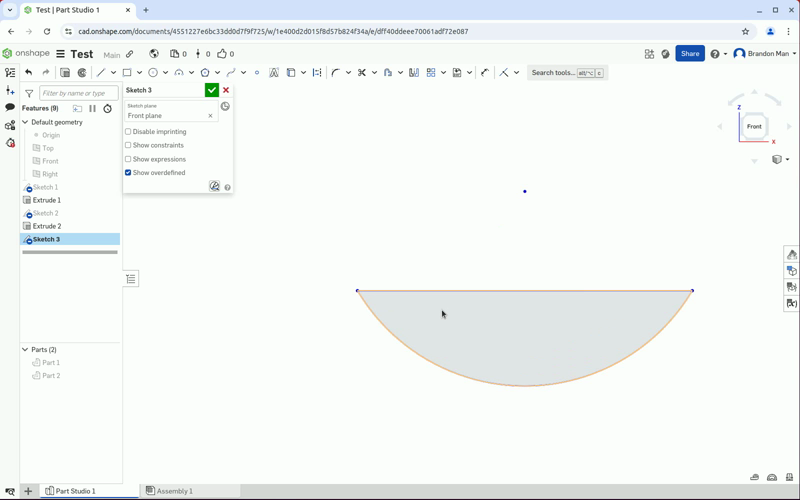
scroll(6)
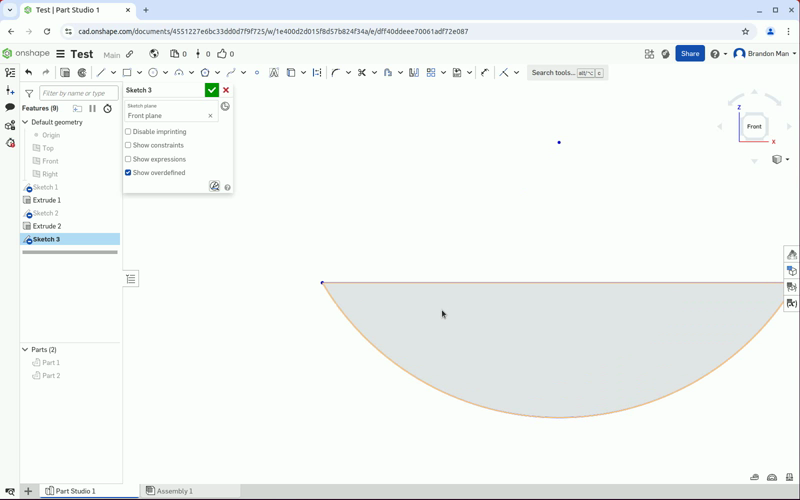
scroll(6)
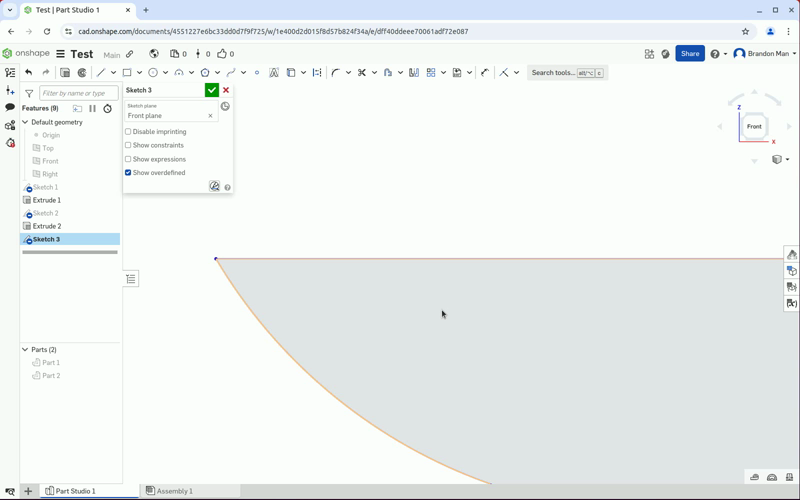
click(442, 309)
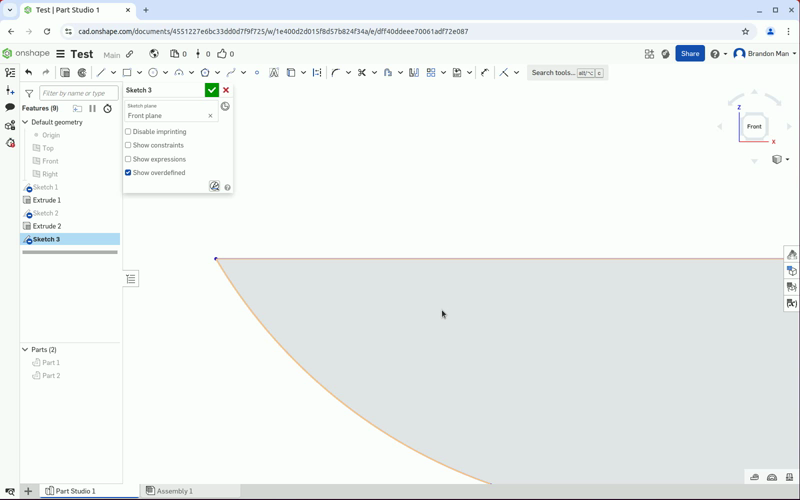
scroll(-6)
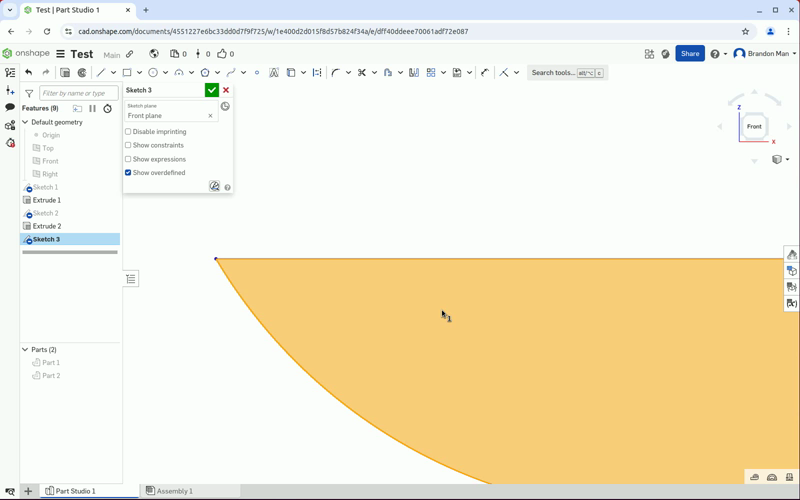
scroll(-6)
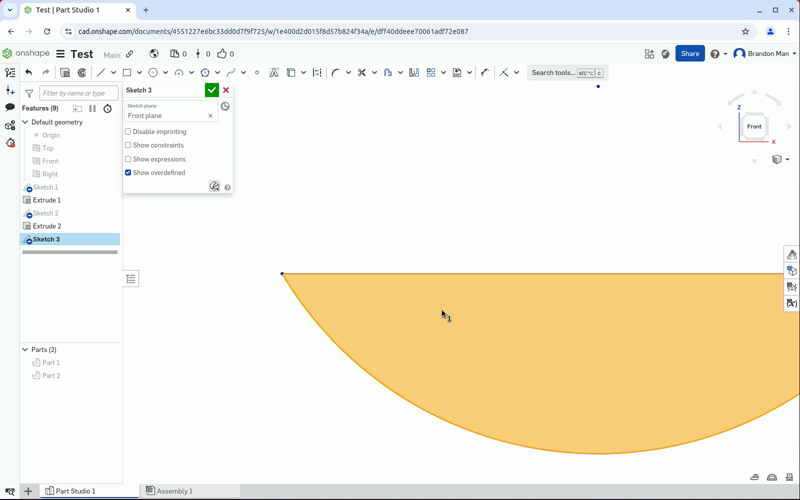
scroll(-6)
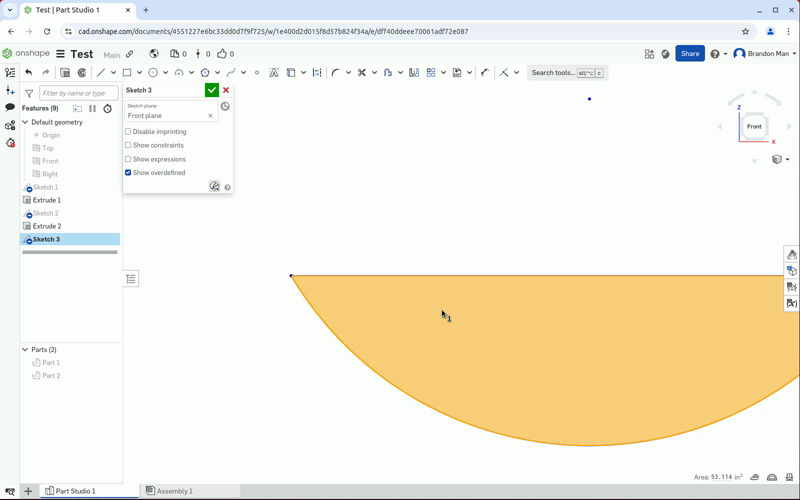
scroll(-6)
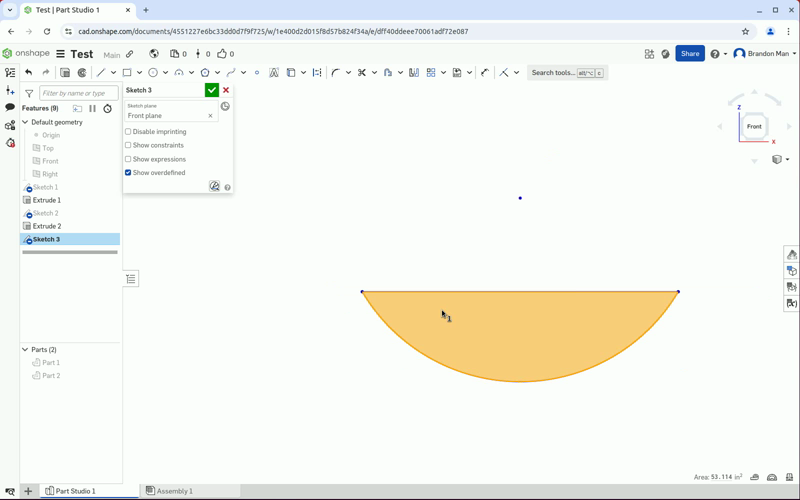
scroll(-6)
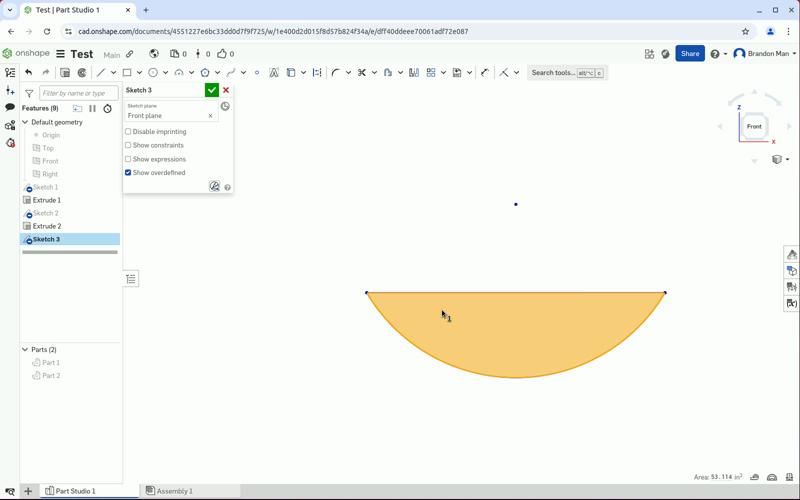
scroll(-6)
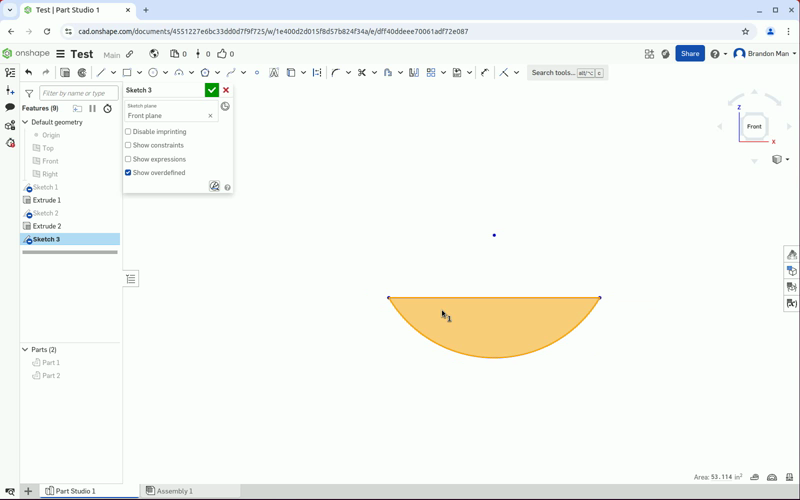
scroll(-6)
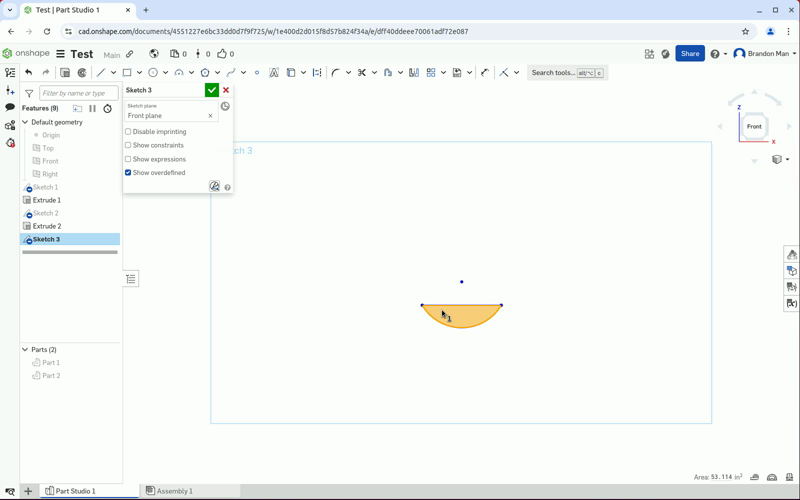
mouse_move(73, 352)
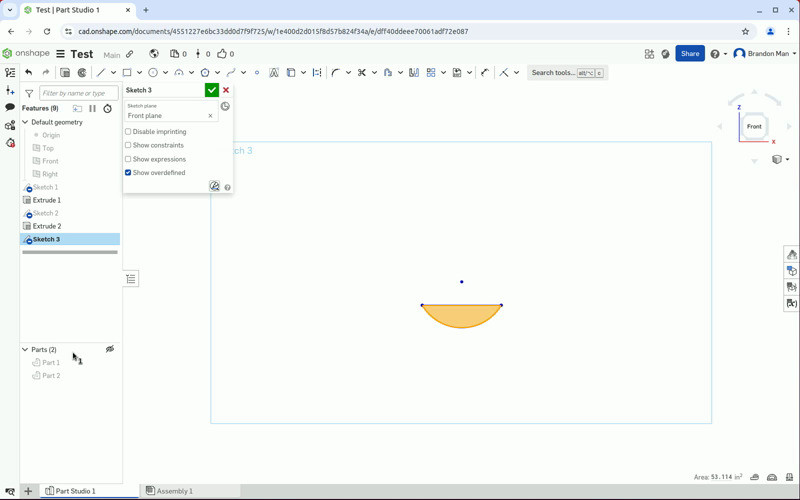
key(shift+y)
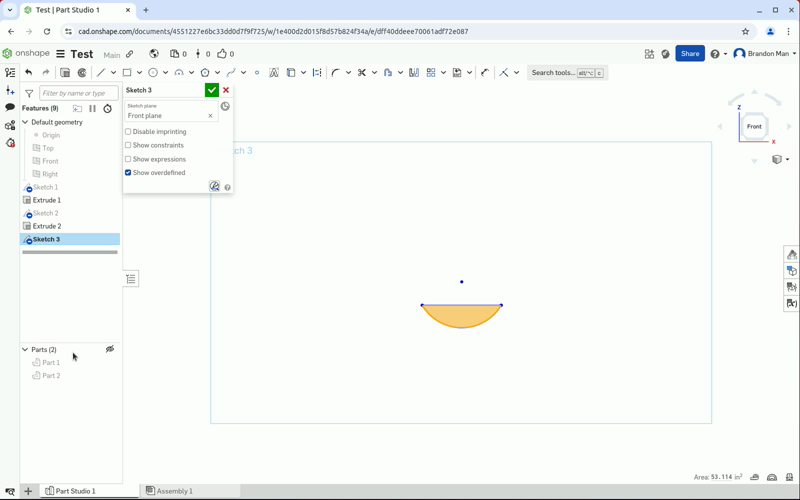
key(shift+e)
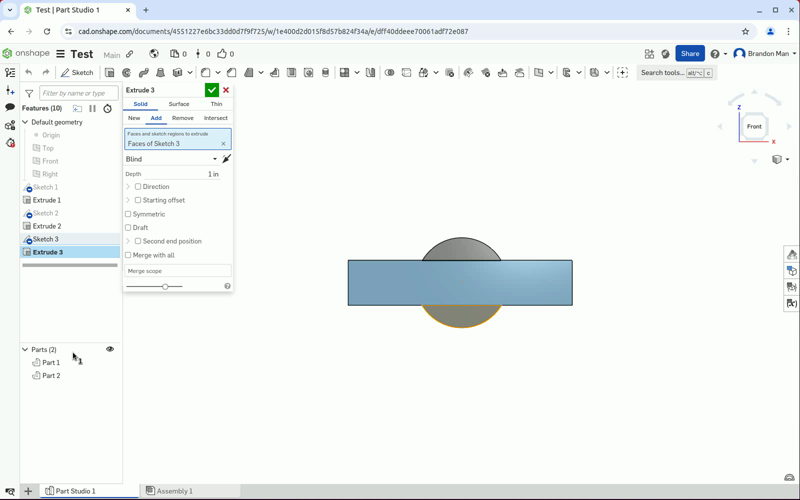
mouse_move(143, 106)
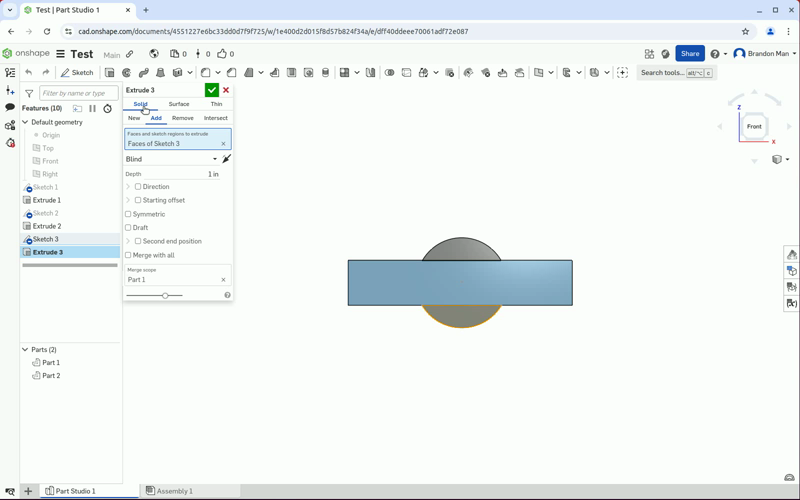
click(143, 106)
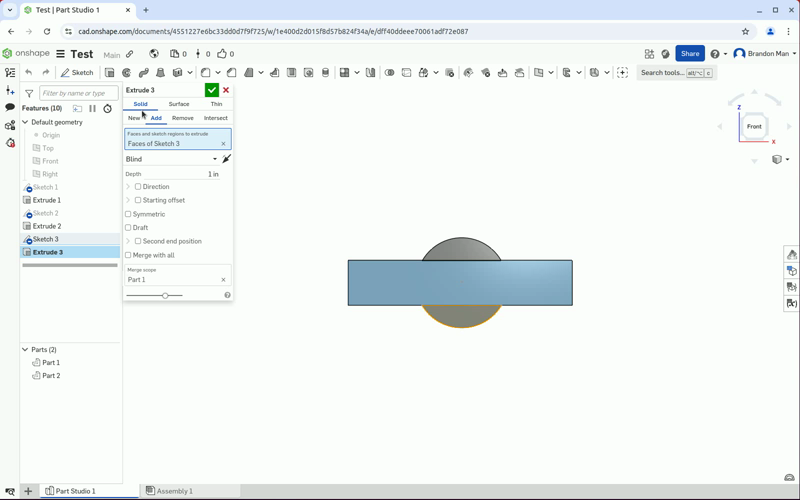
mouse_move(137, 120)
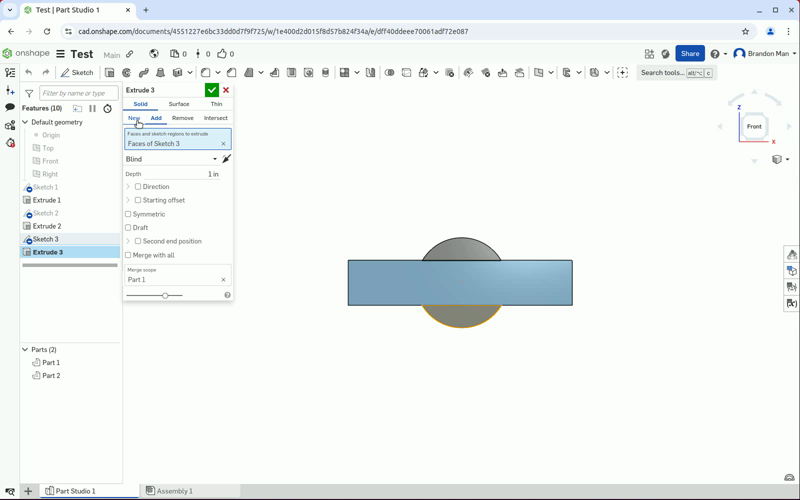
click(137, 120)
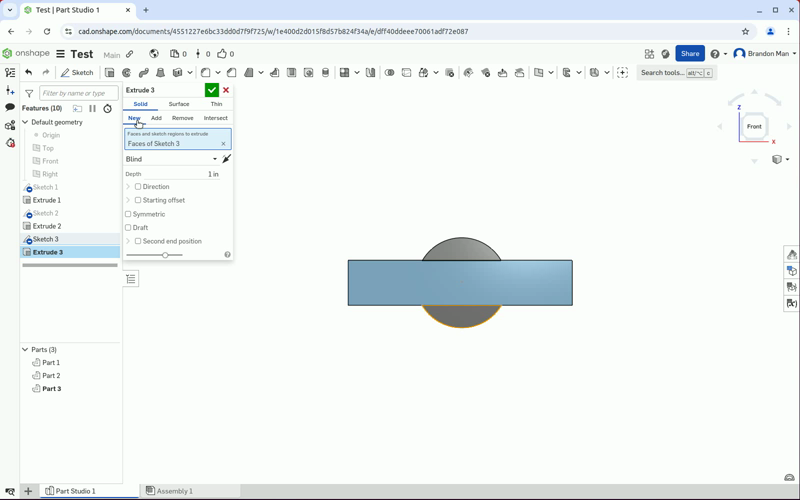
key(tab, 4)
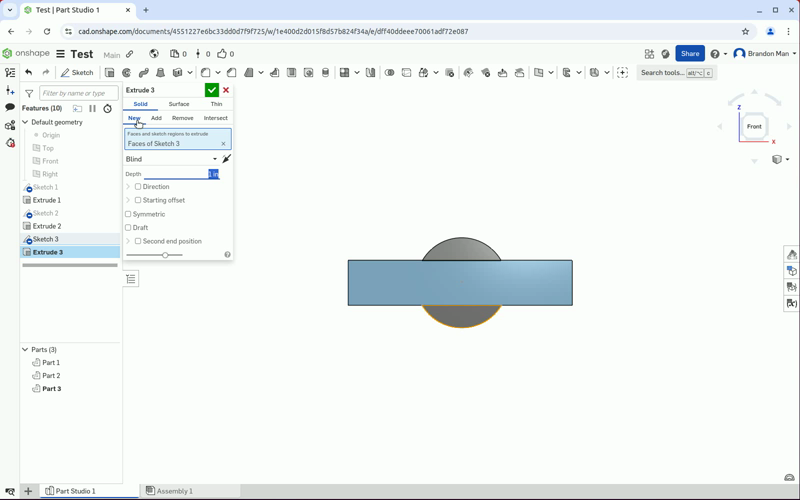
text(9.147)
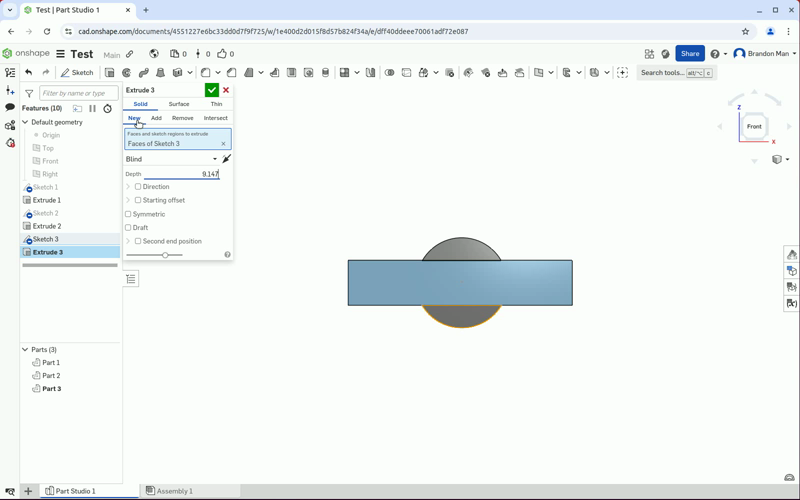
key(enter)
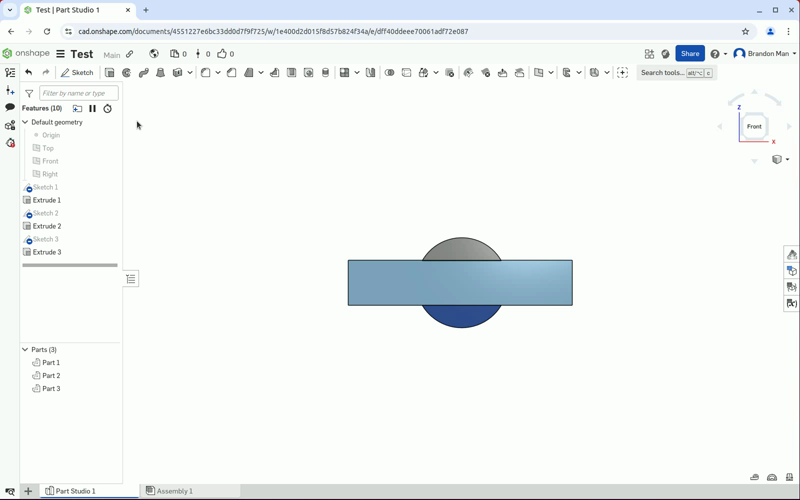
key(shift+h)
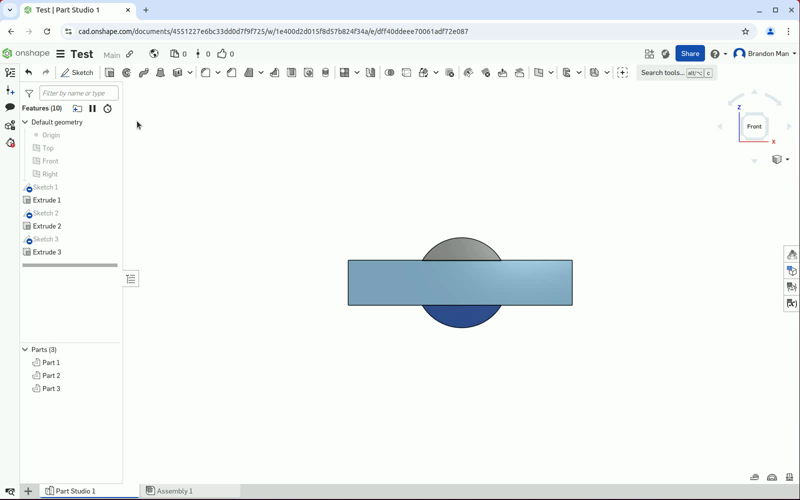
key(shift+h)
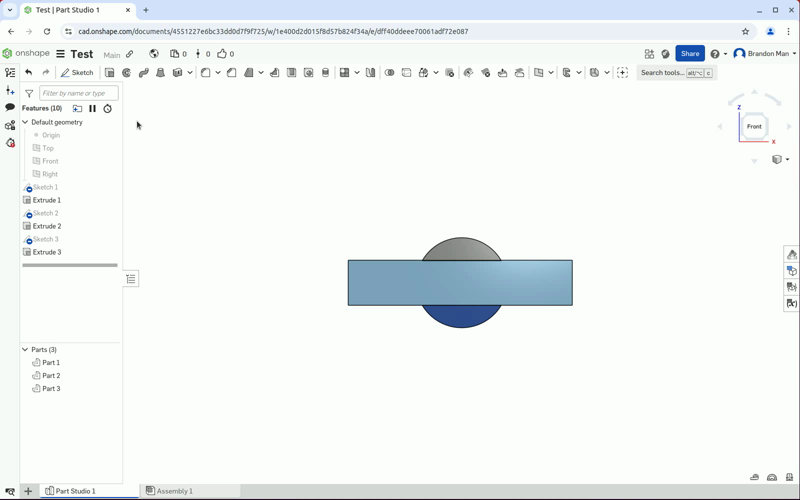
mouse_move(73, 189)
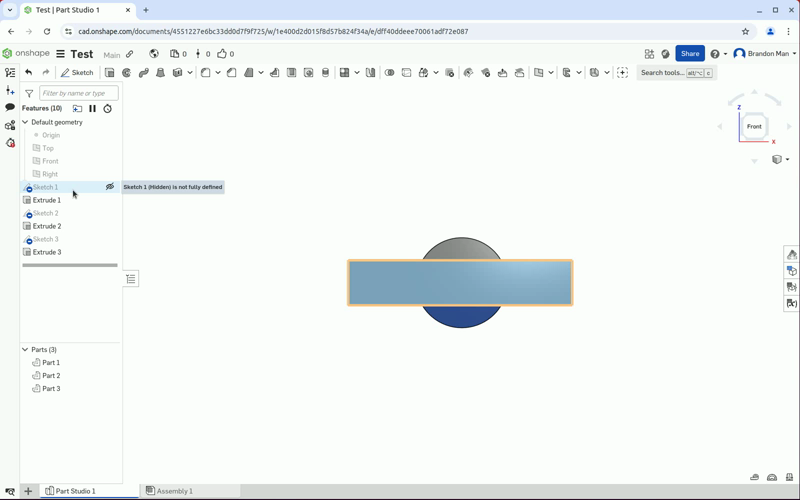
click(73, 189)
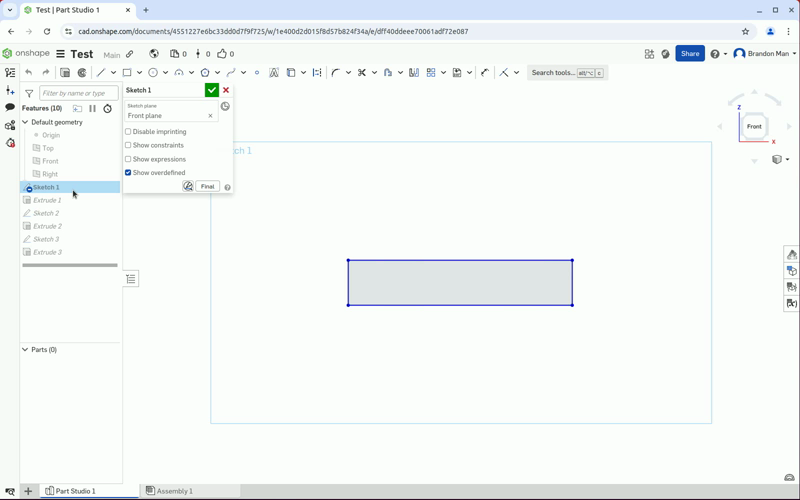
mouse_move(229, 92)
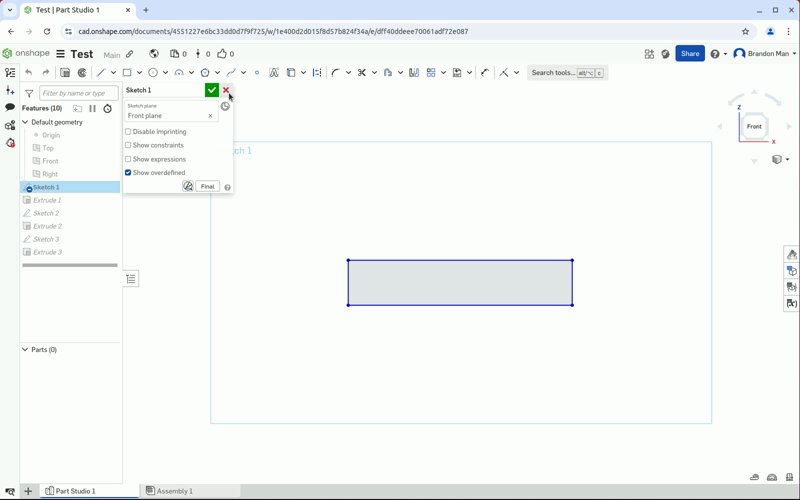
click(229, 92)
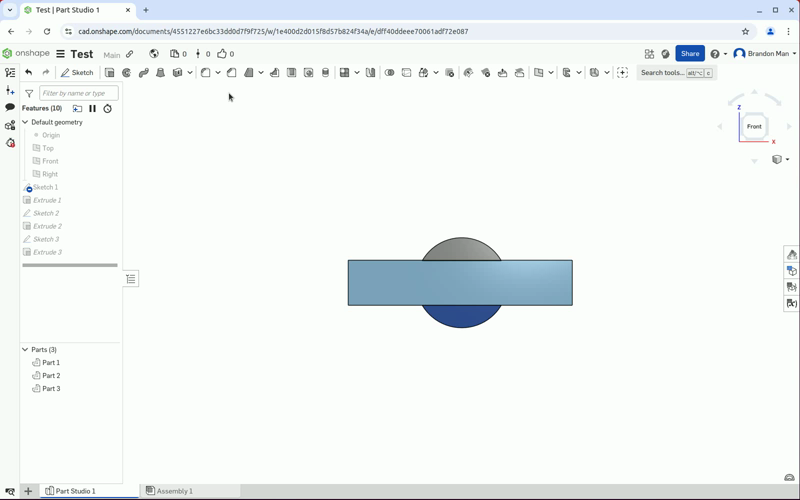
mouse_move(541, 75)
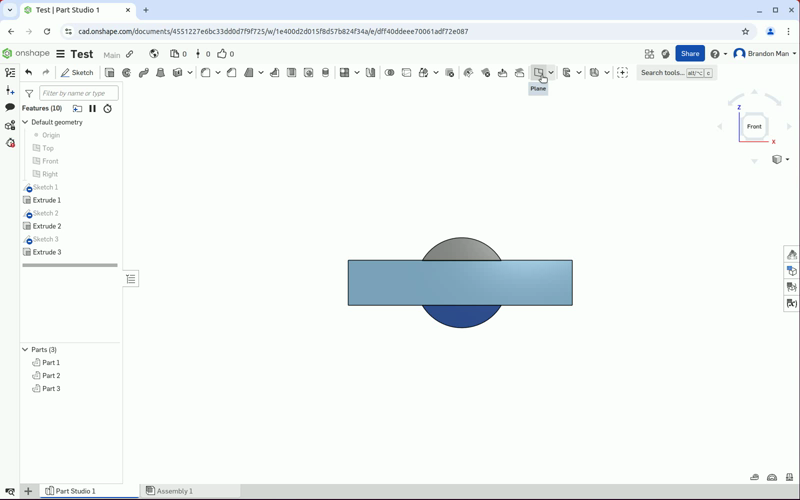
click(541, 75)
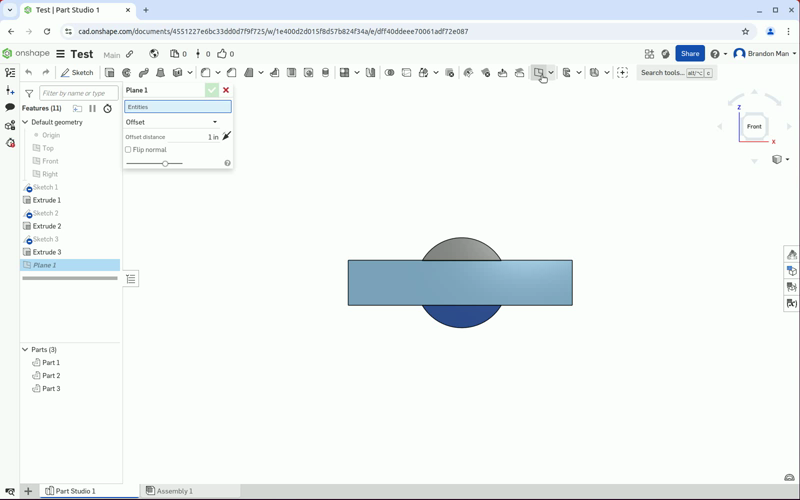
mouse_move(73, 163)
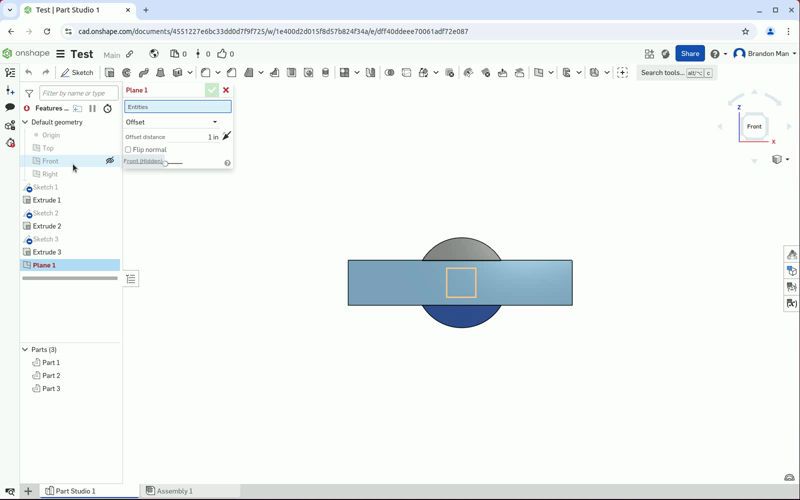
click(73, 163)
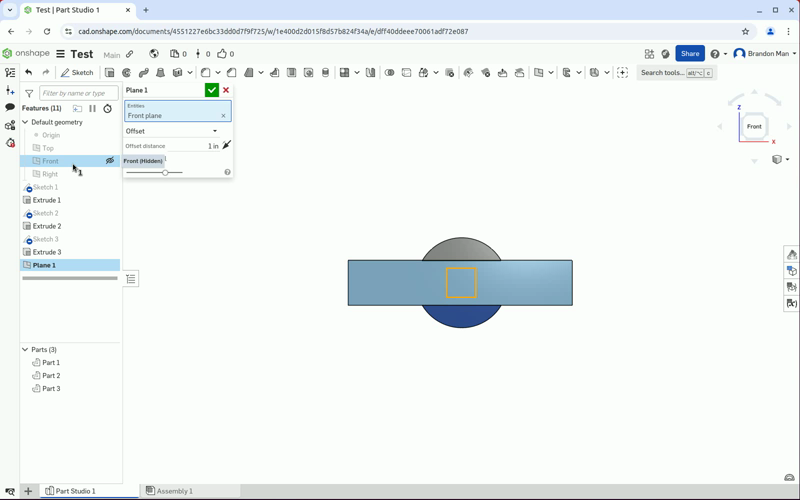
key(tab, 2)
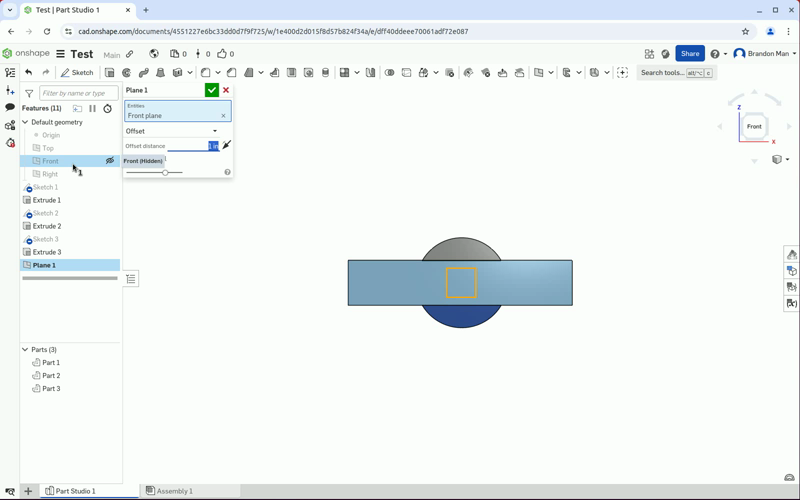
text(9.151)
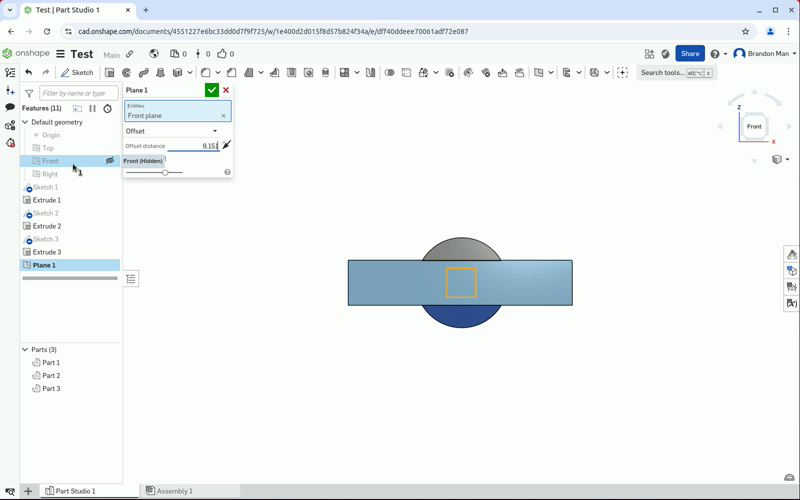
key(enter, 2)
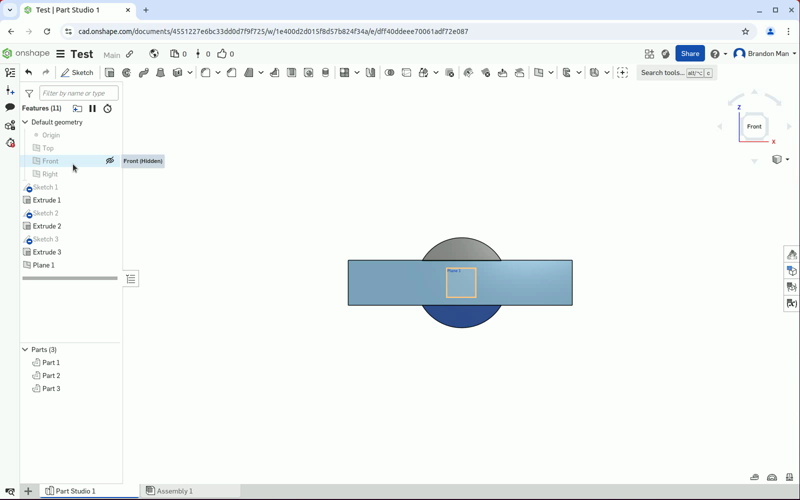
key(shift+s)
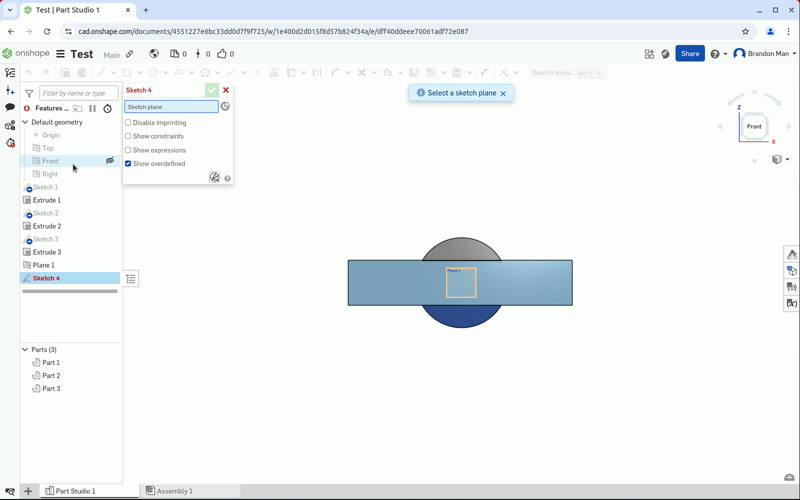
mouse_move(73, 267)
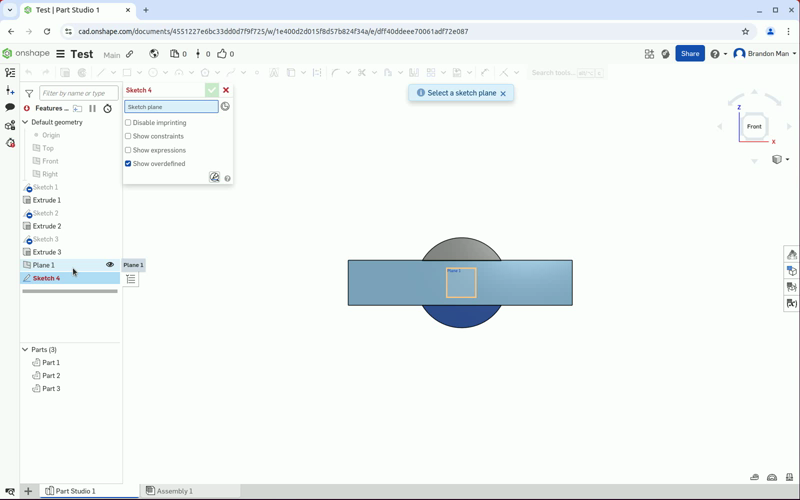
click(73, 267)
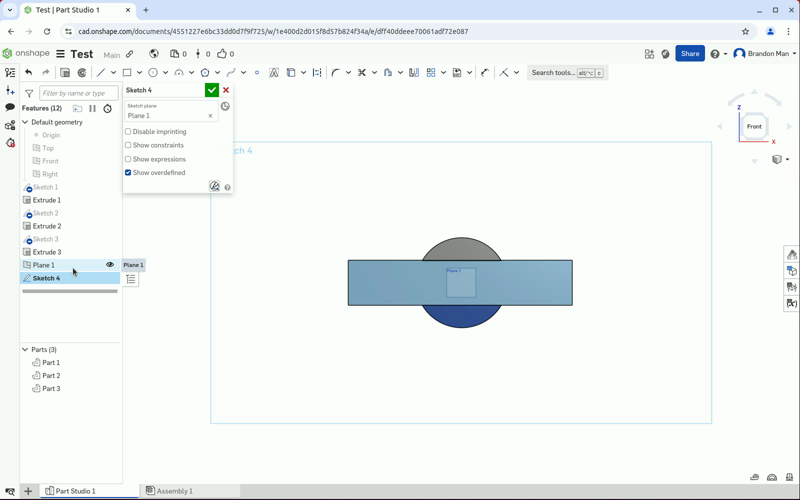
mouse_move(73, 352)
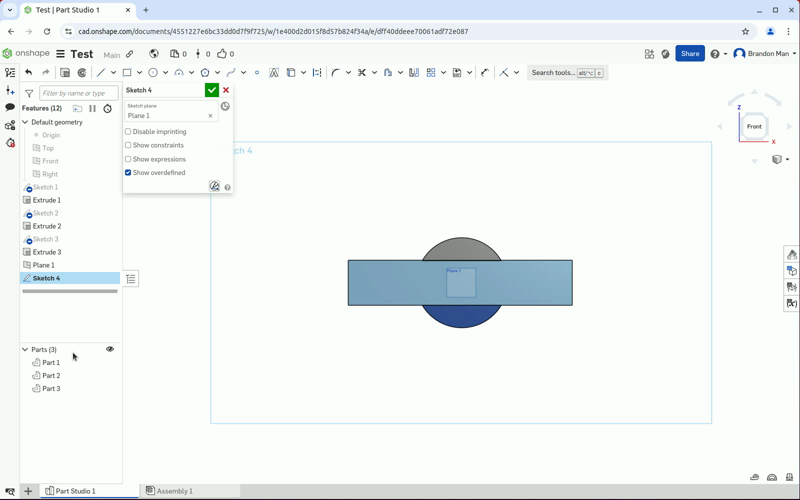
key(y)
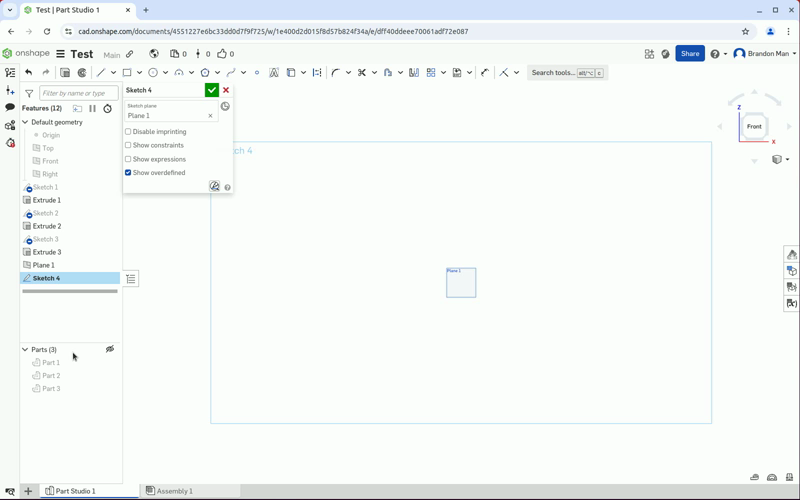
key(l)
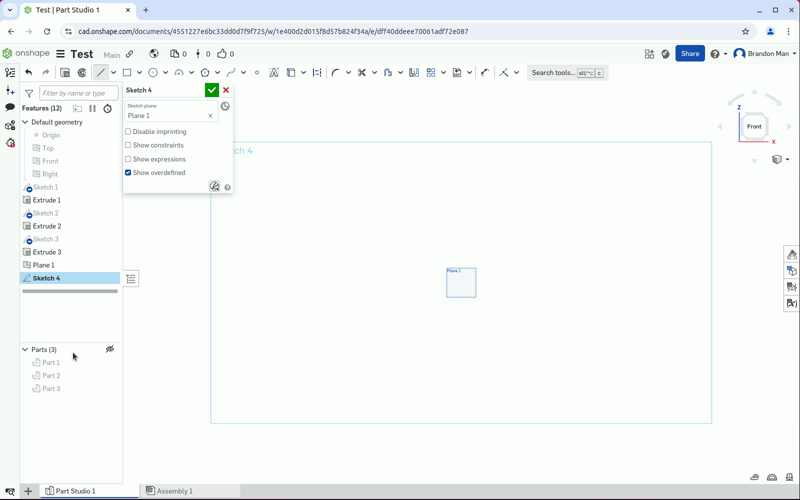
key_down(shift)
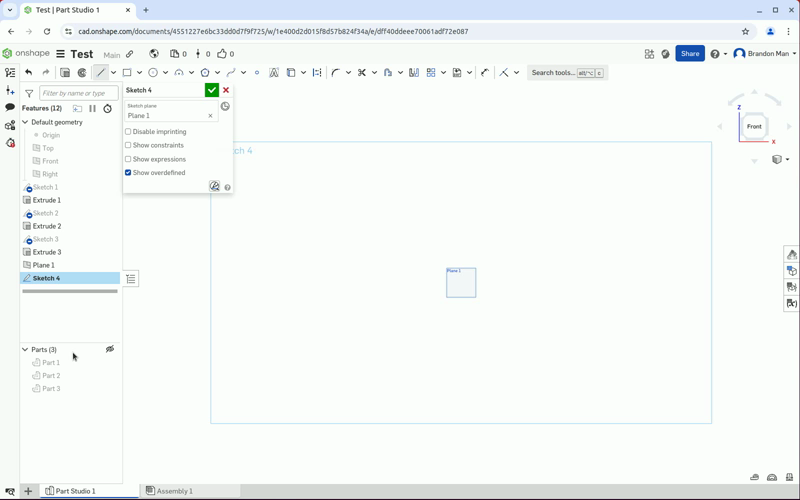
mouse_move(438, 294)
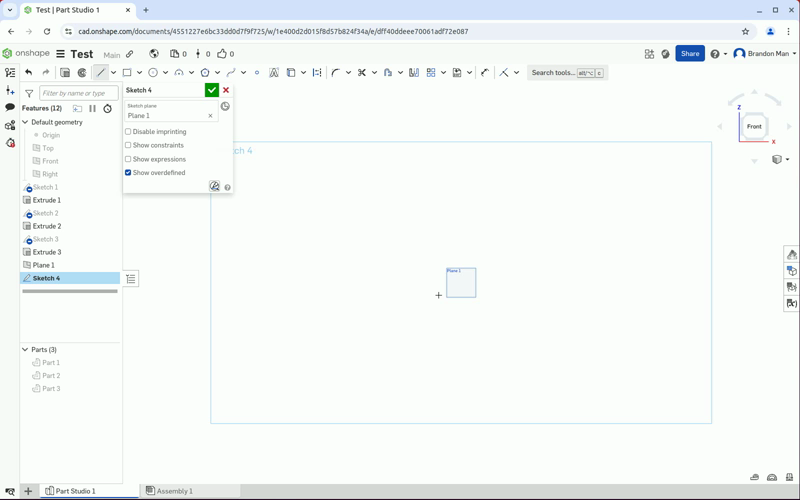
click(438, 294)
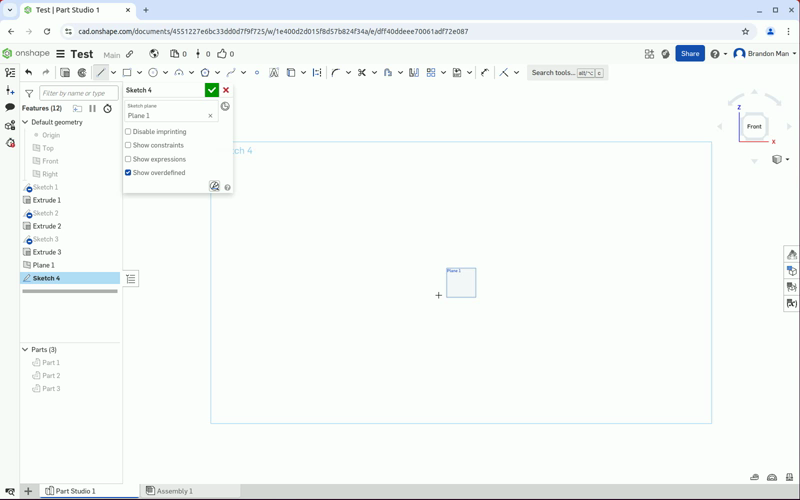
key_up(shift)
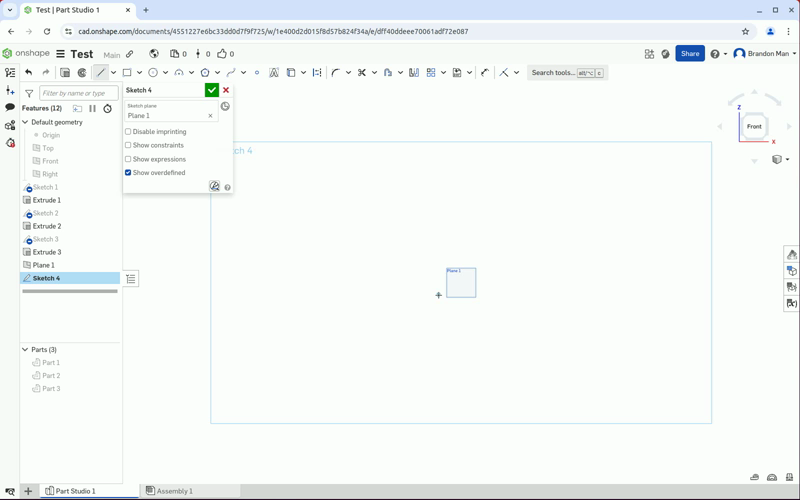
key_down(shift)
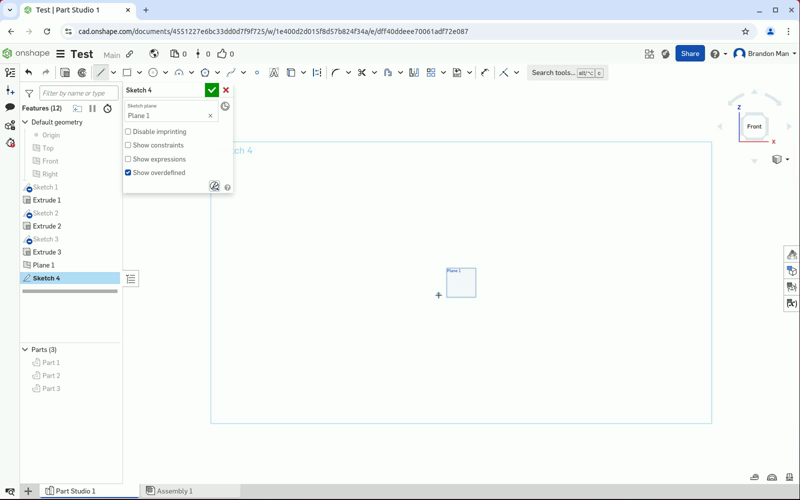
mouse_move(468, 294)
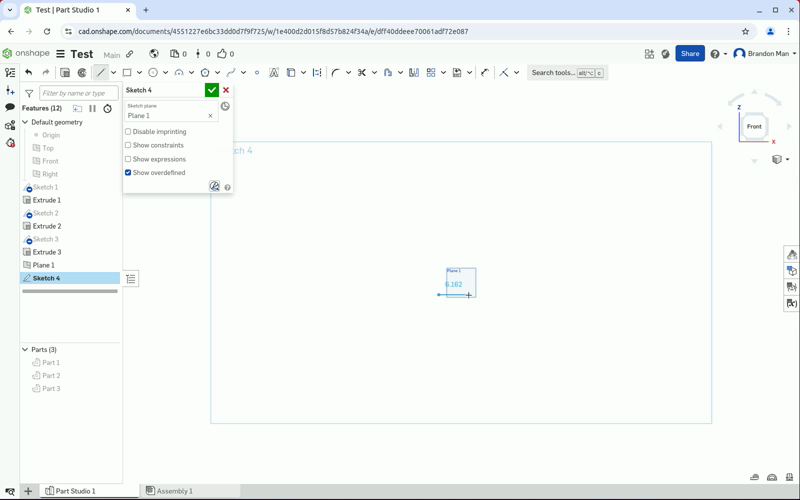
mouse_move(483, 294)
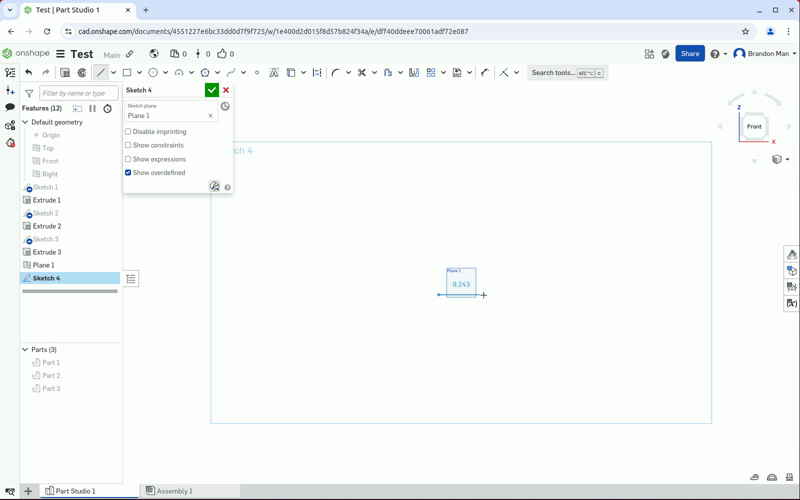
click(483, 294)
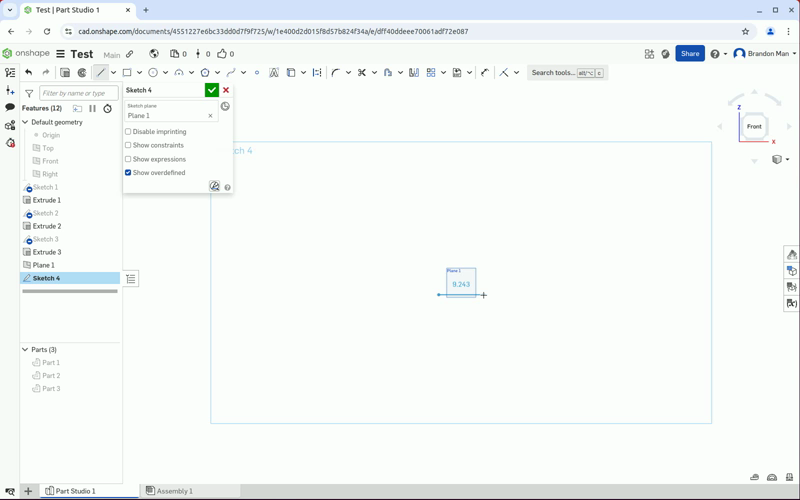
key_up(shift)
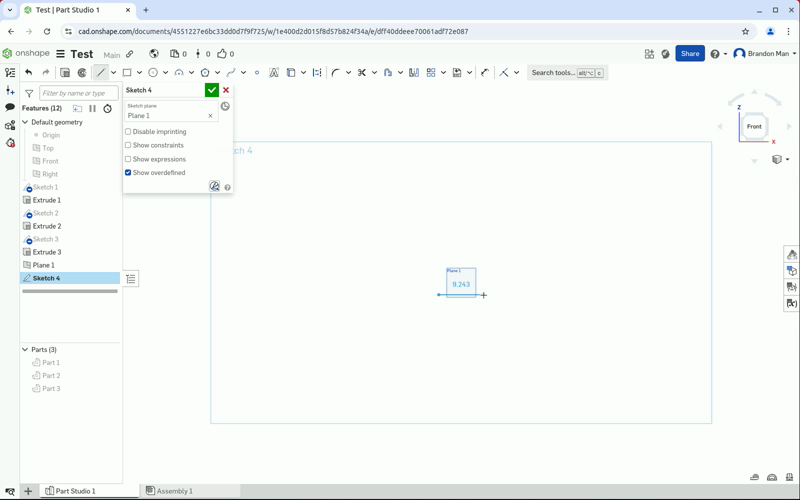
key_down(shift)
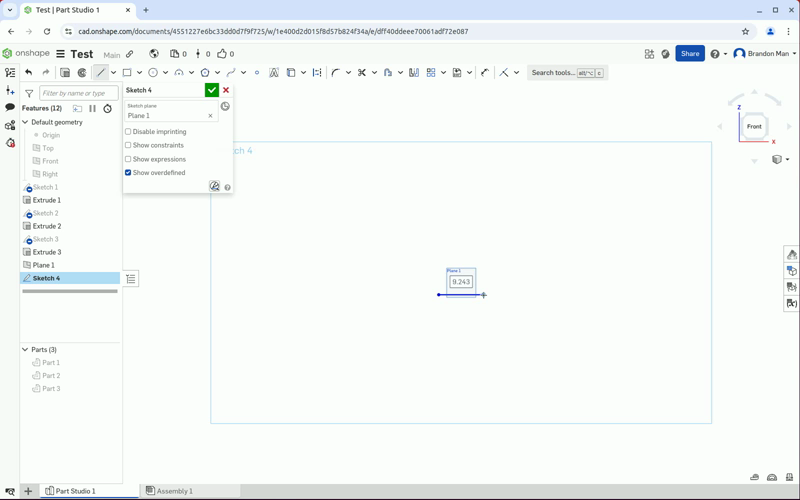
mouse_move(513, 294)
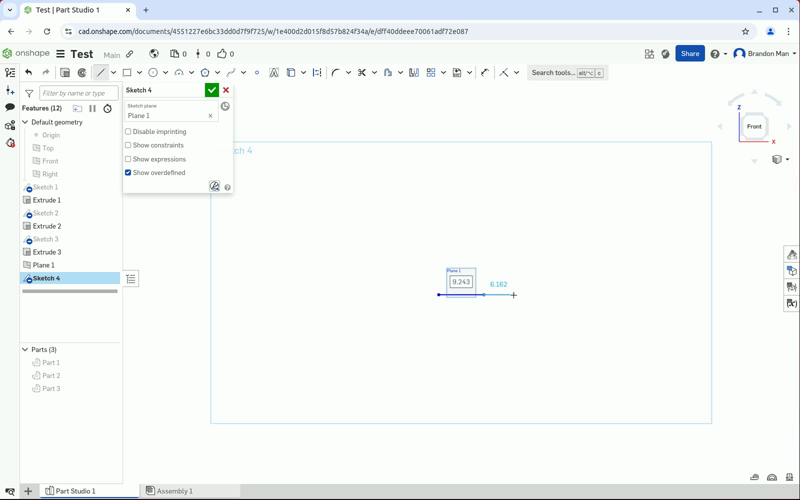
mouse_move(483, 271)
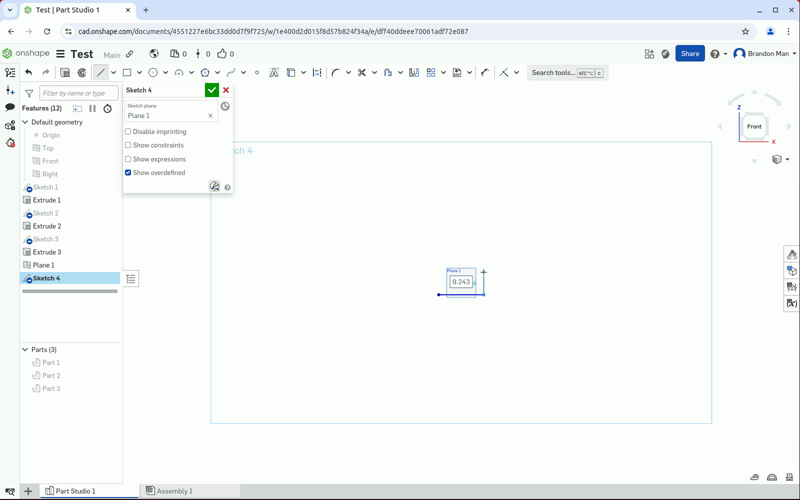
click(483, 271)
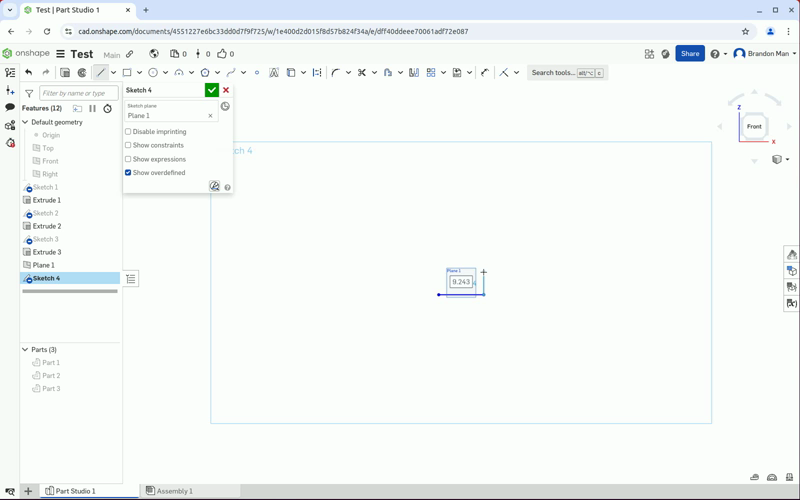
key_up(shift)
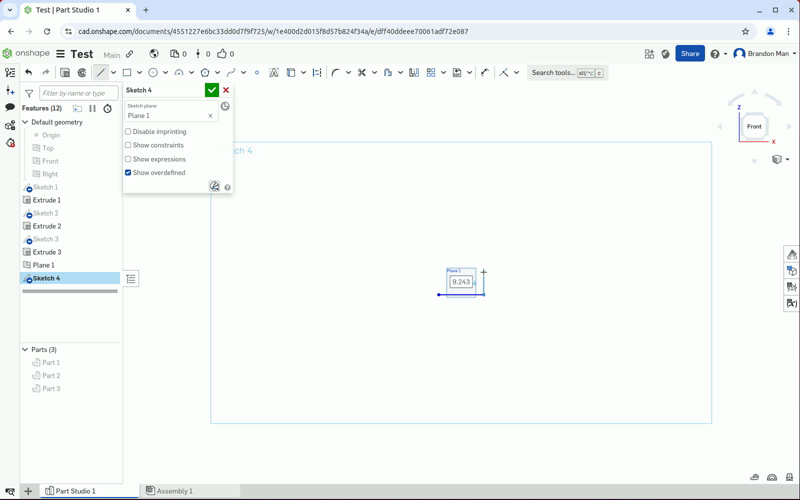
key_down(shift)
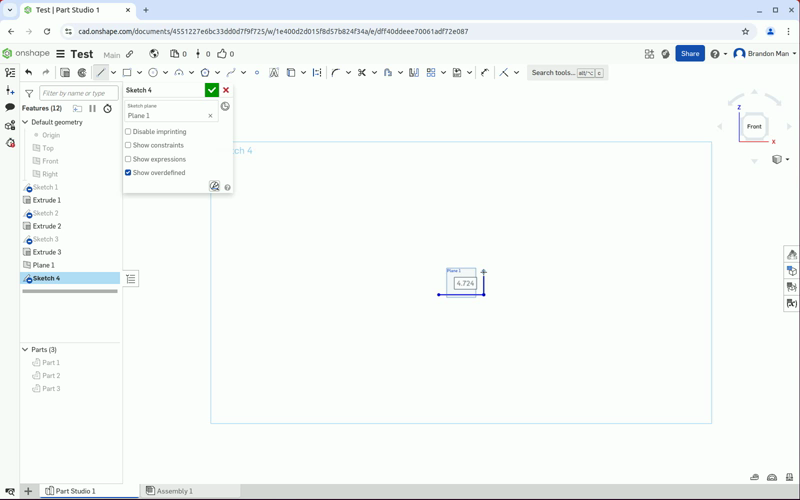
mouse_move(513, 271)
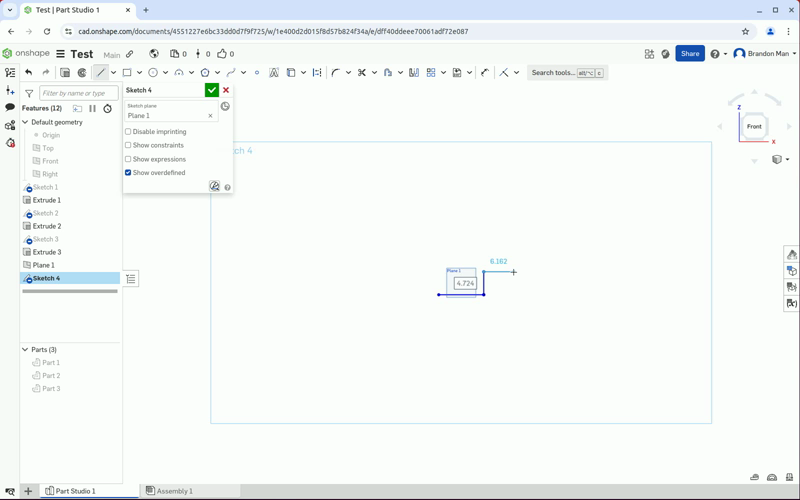
mouse_move(438, 271)
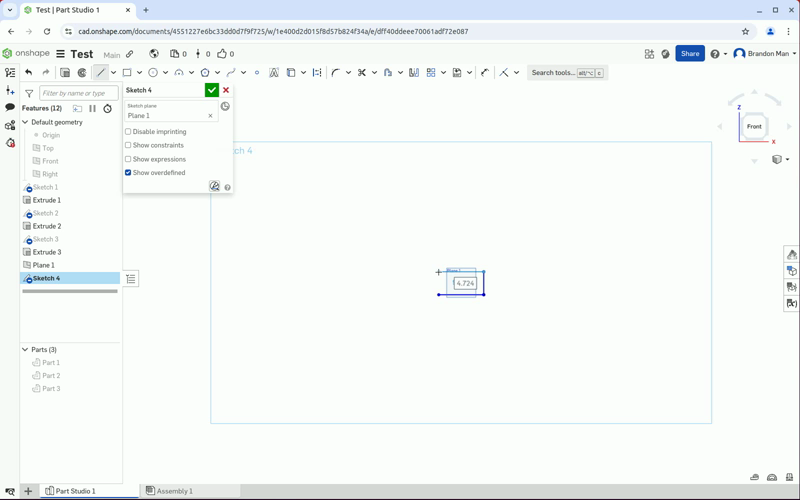
click(438, 271)
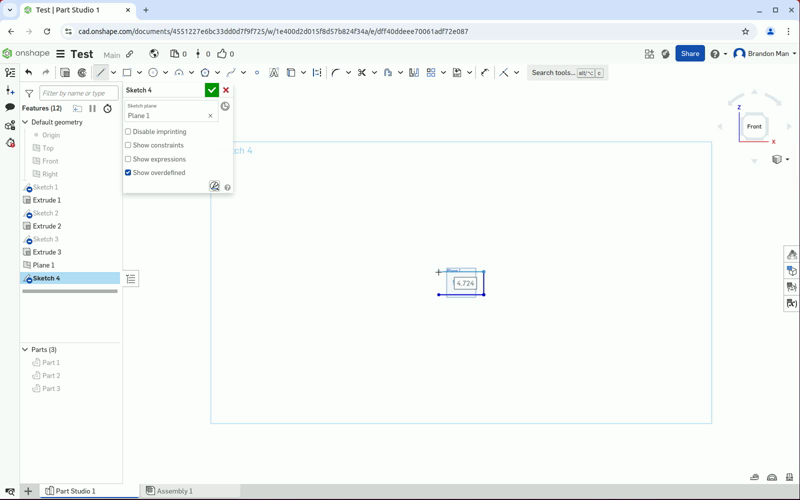
key_up(shift)
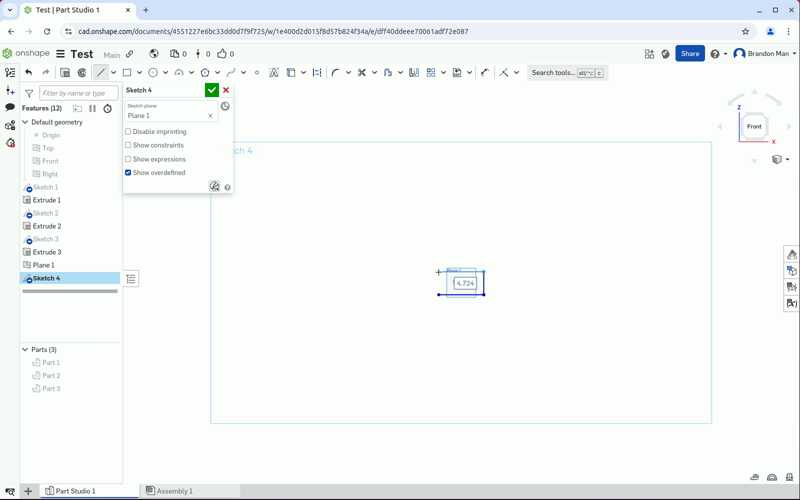
mouse_move(468, 271)
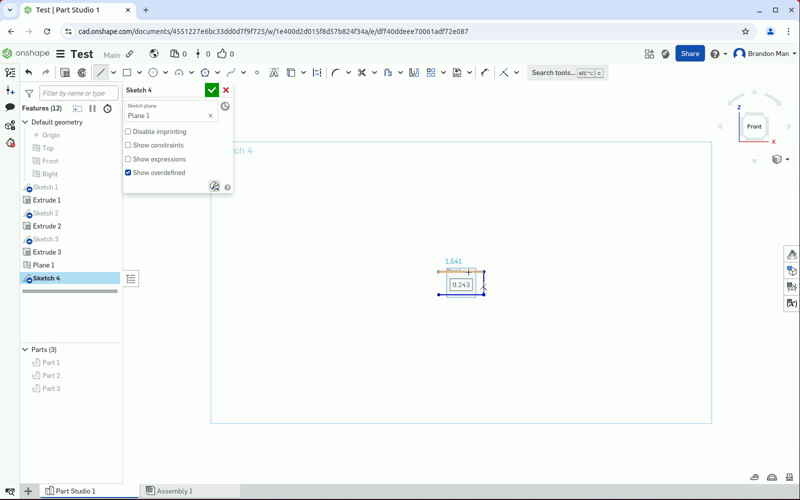
key_down(shift)
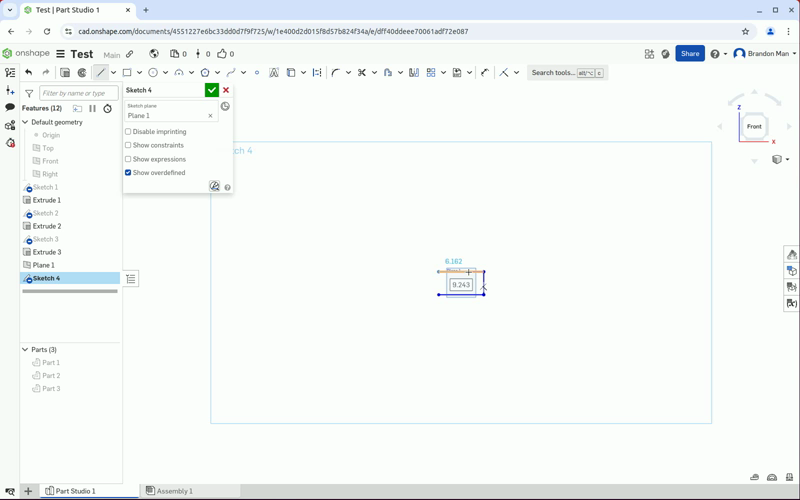
mouse_move(438, 294)
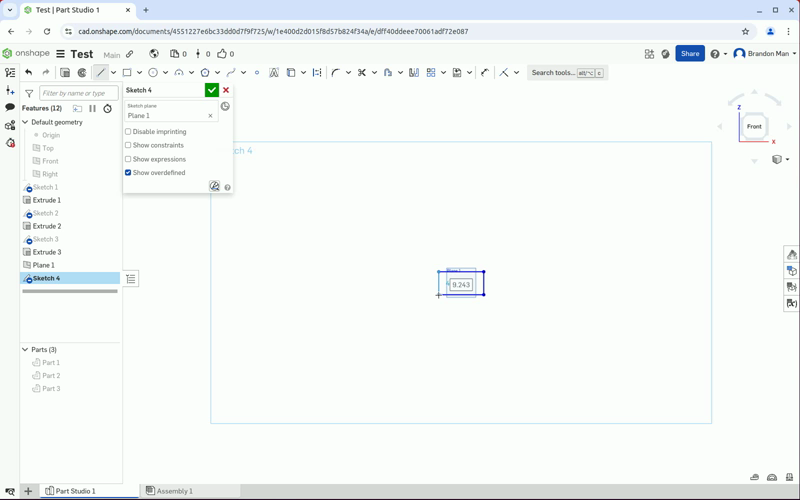
key_up(shift)
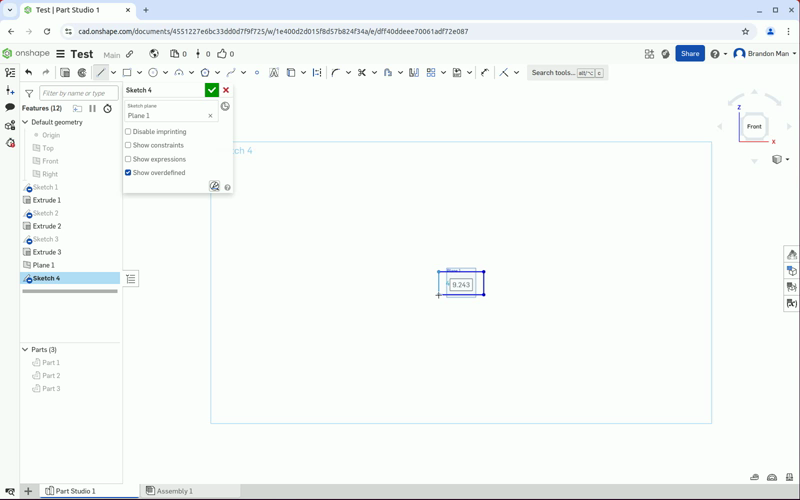
click(438, 294)
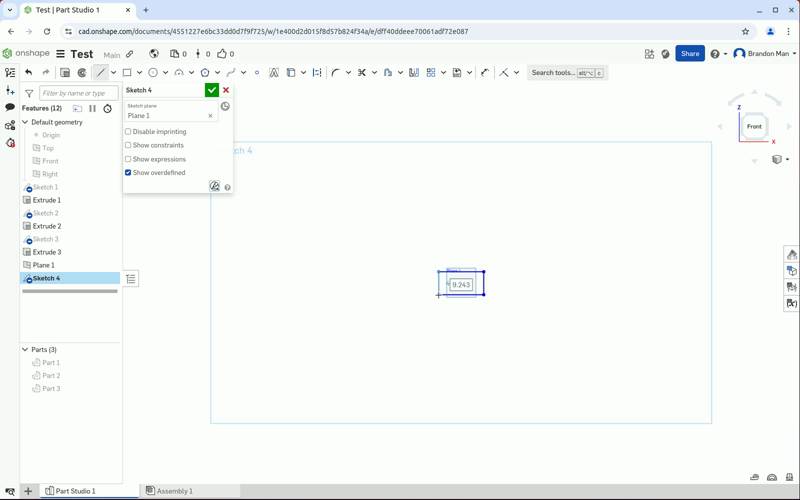
key(esc)
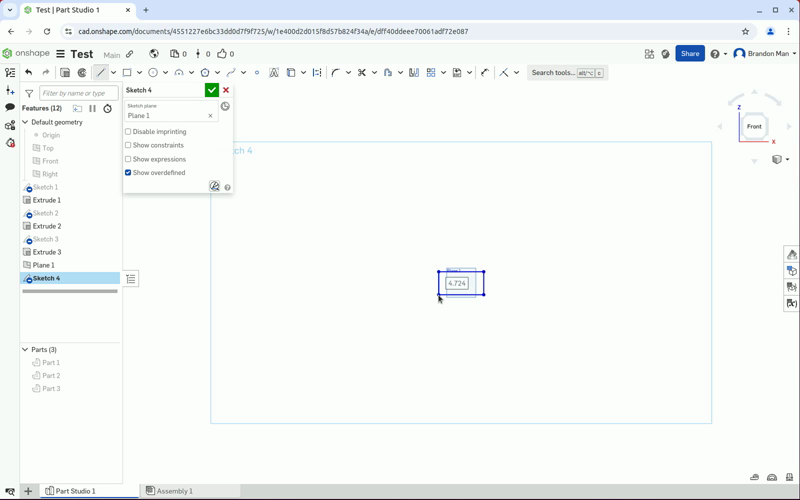
mouse_move(441, 279)
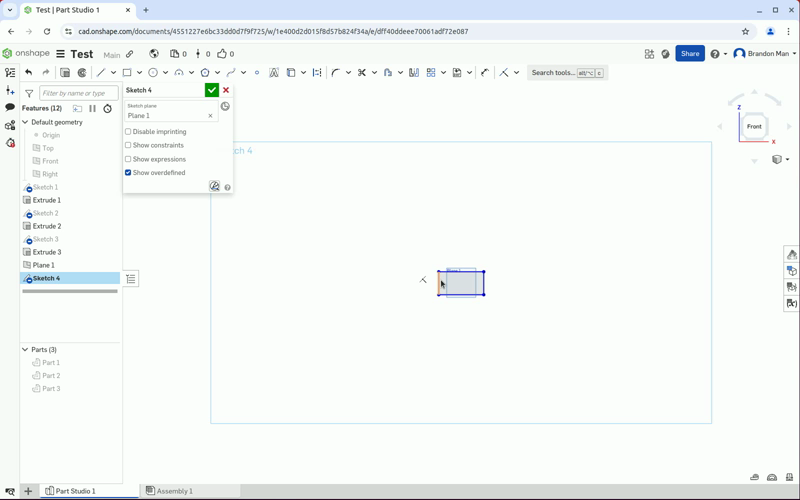
scroll(6)
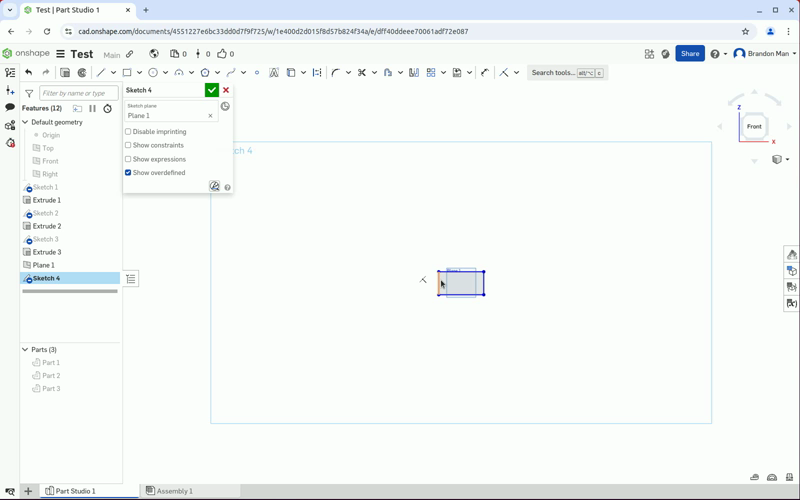
scroll(6)
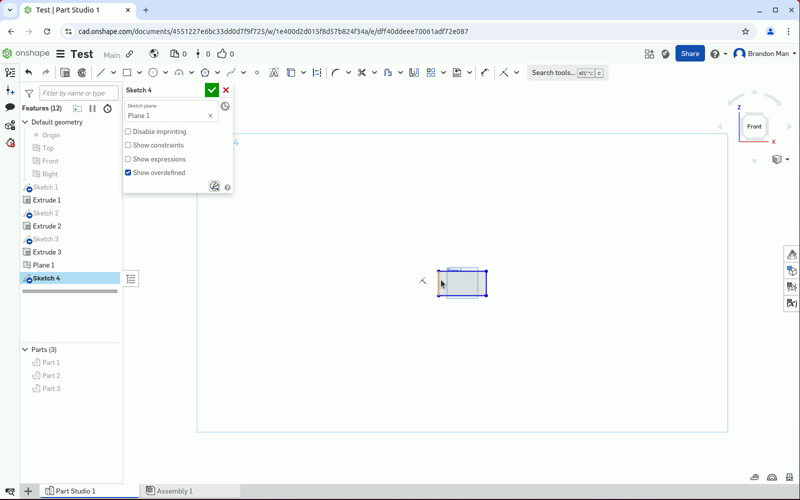
scroll(6)
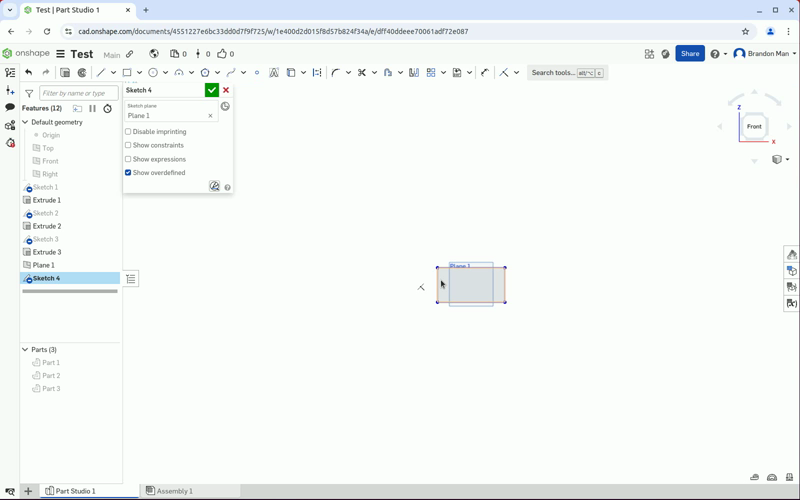
scroll(6)
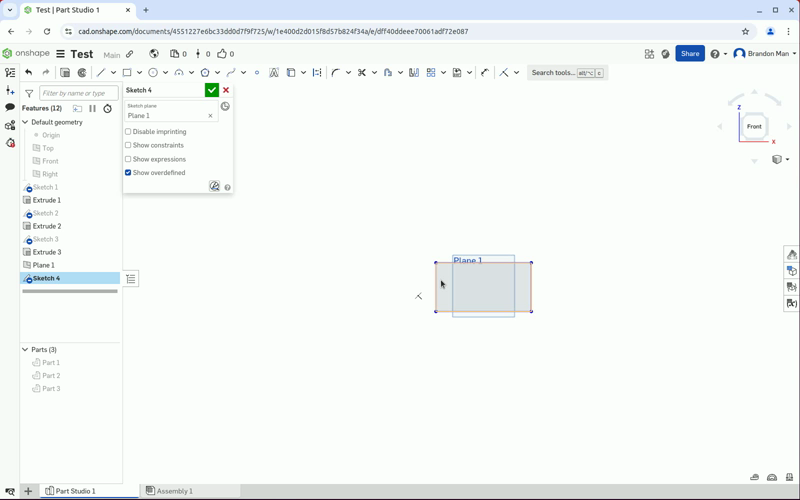
scroll(6)
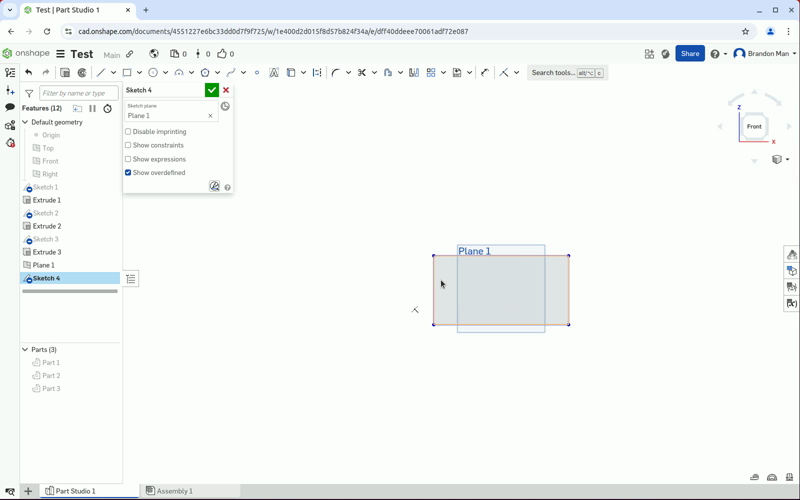
scroll(6)
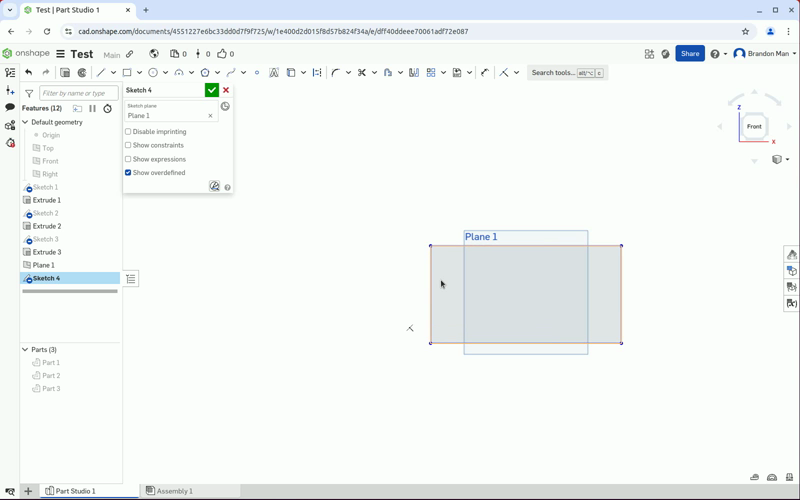
scroll(6)
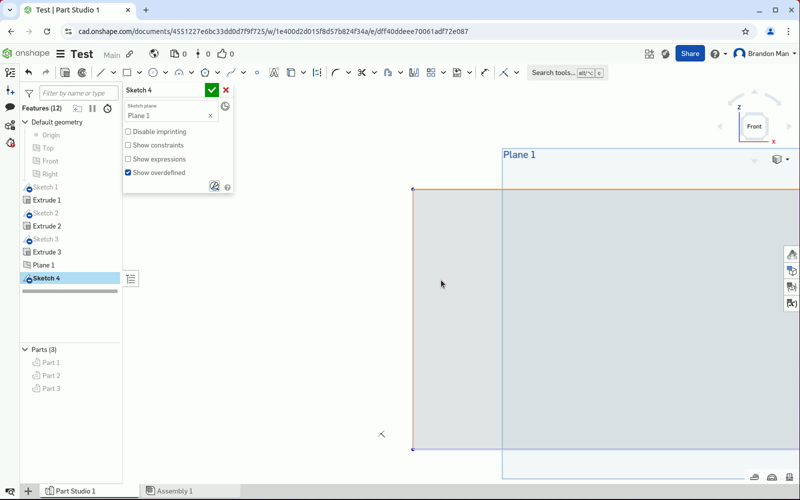
click(441, 279)
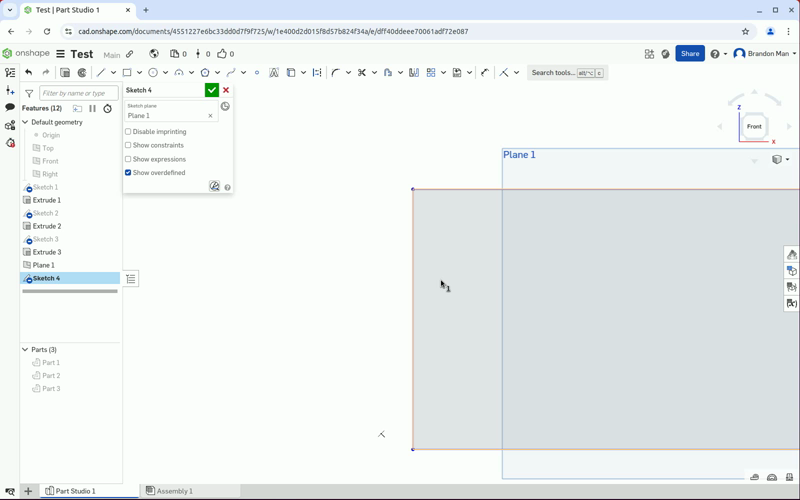
scroll(-6)
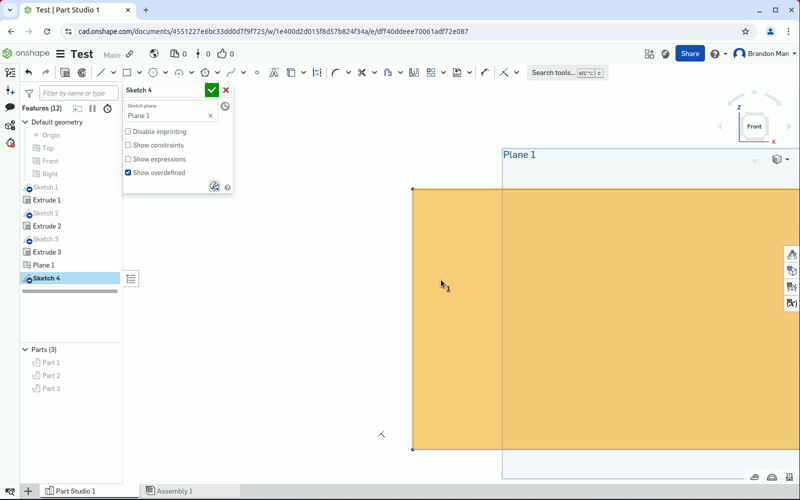
scroll(-6)
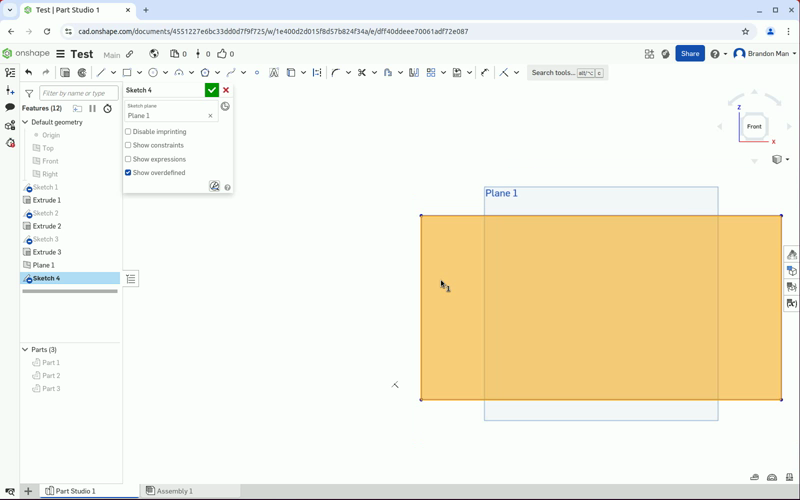
scroll(-6)
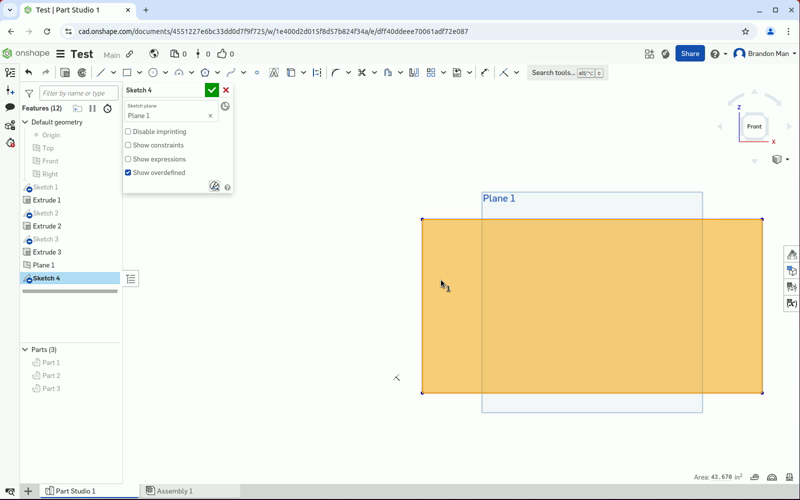
scroll(-6)
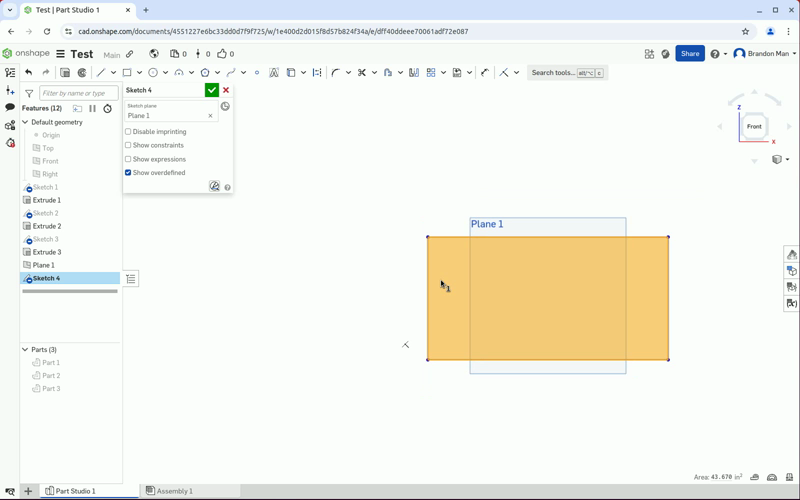
scroll(-6)
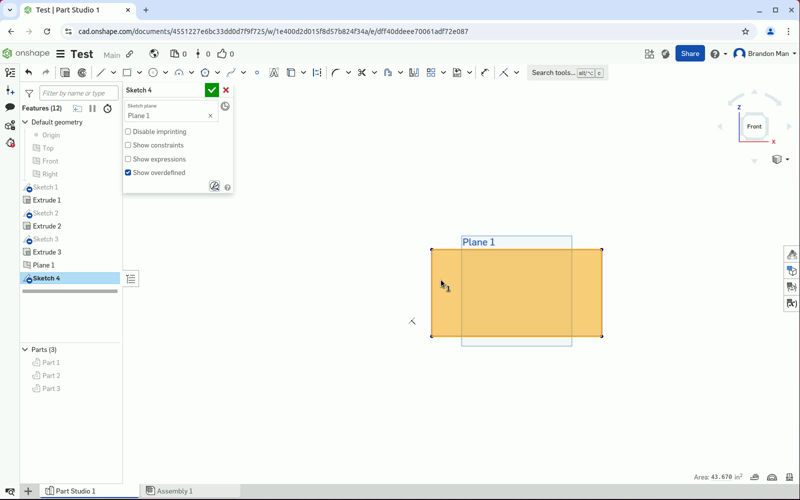
scroll(-6)
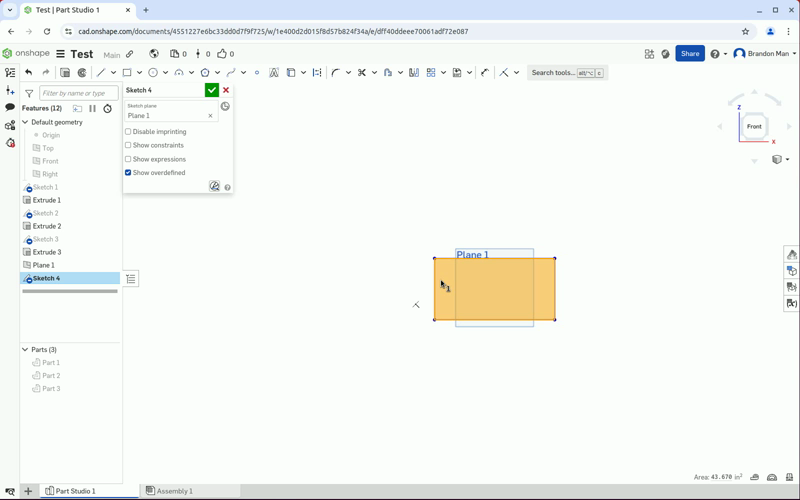
scroll(-6)
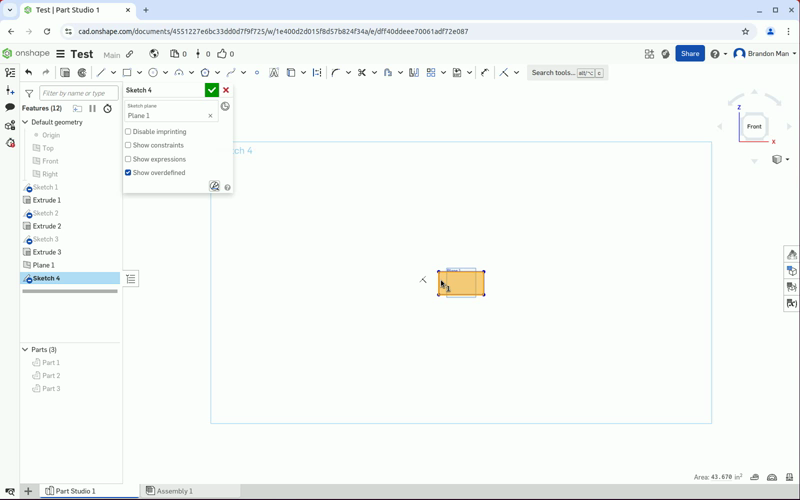
mouse_move(73, 352)
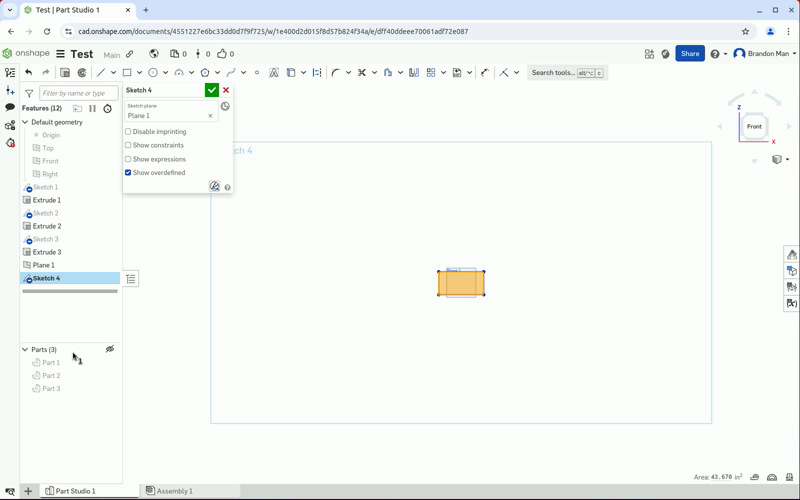
key(shift+y)
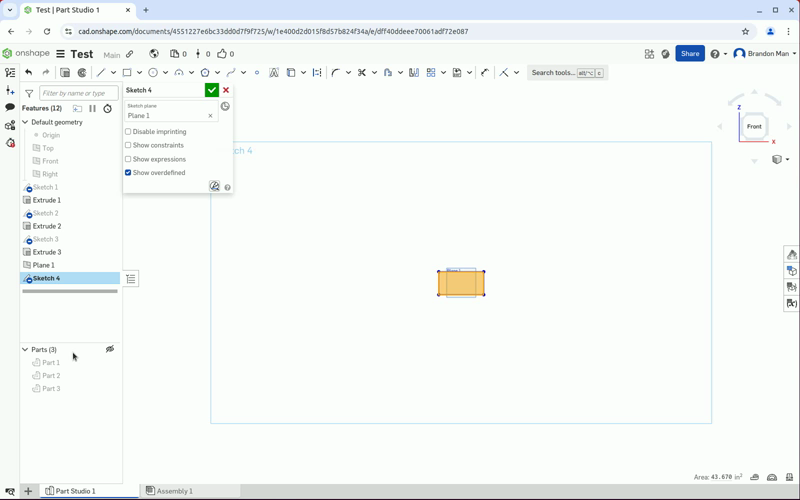
key(shift+e)
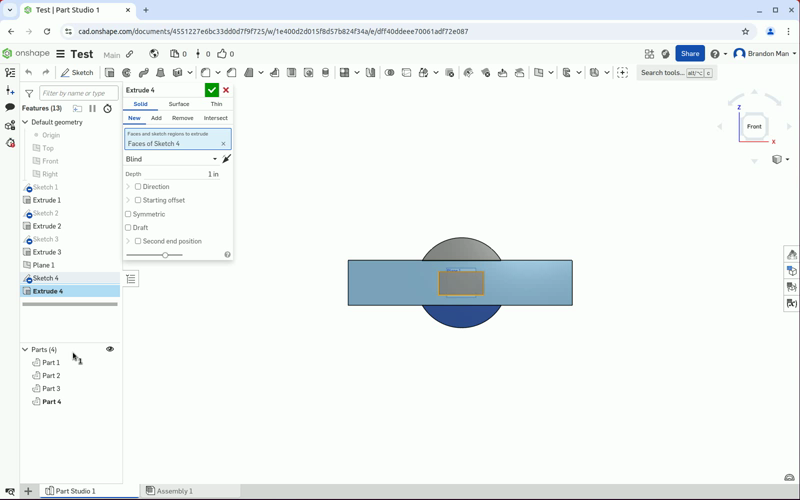
mouse_move(143, 106)
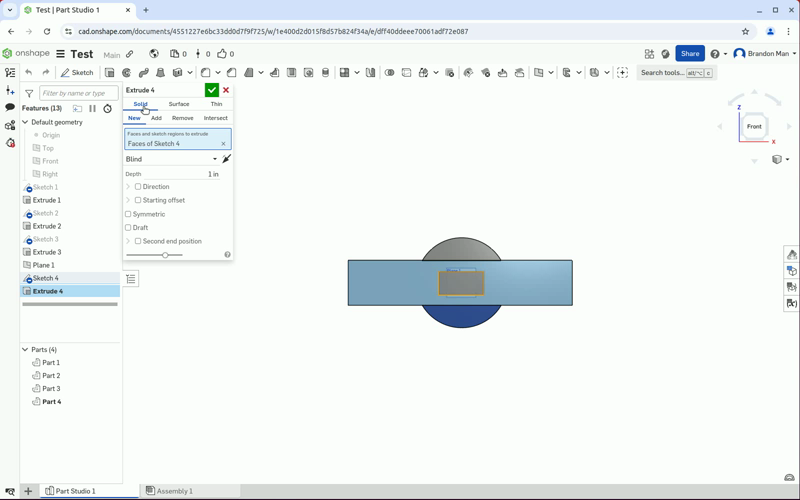
click(143, 106)
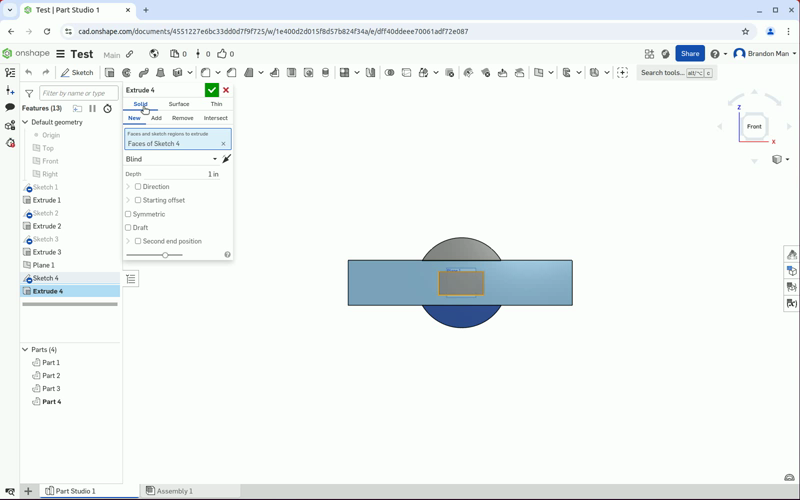
mouse_move(186, 120)
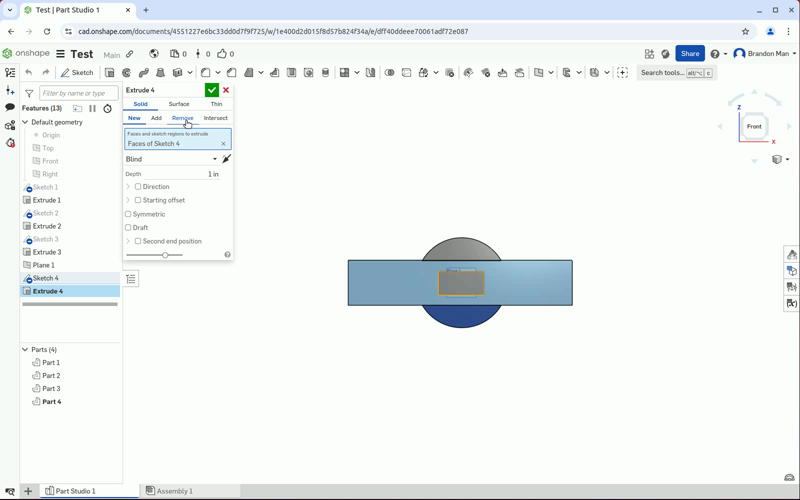
click(186, 120)
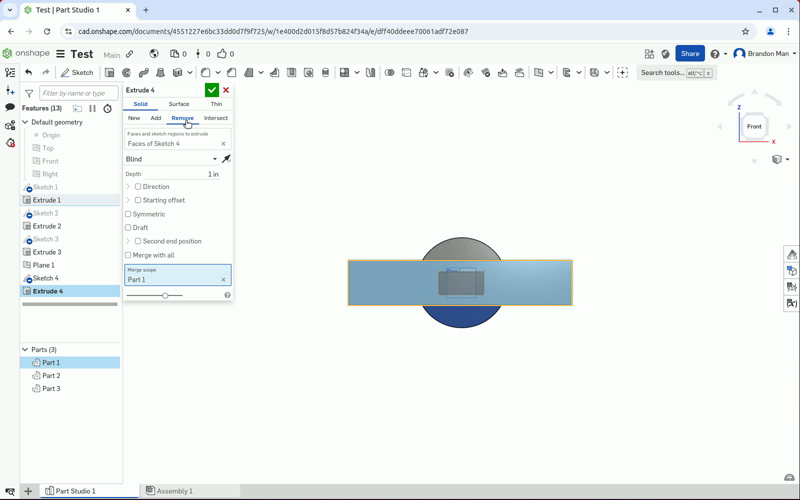
key(tab, 4)
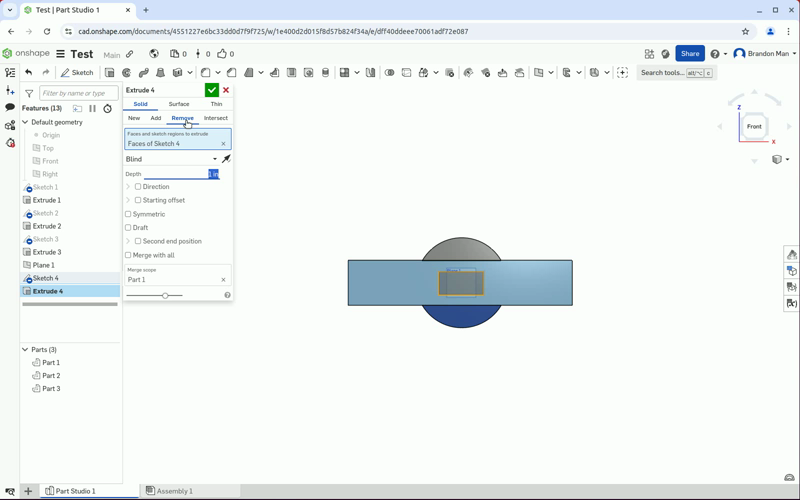
text(9.147)
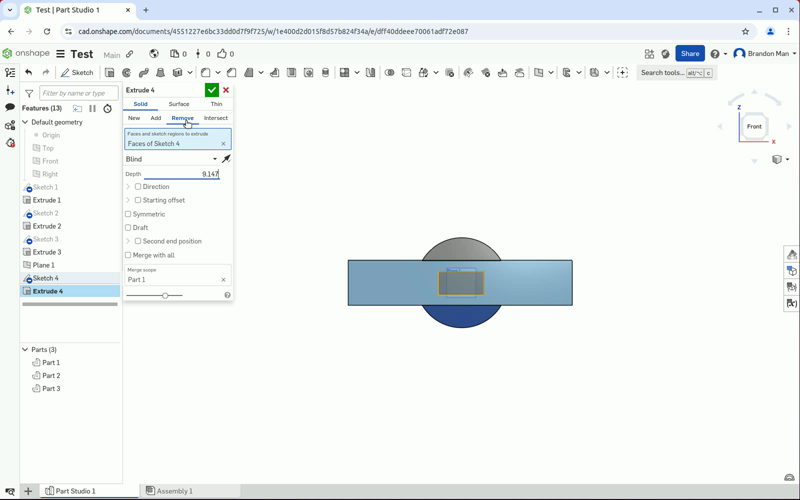
key(tab, 6)
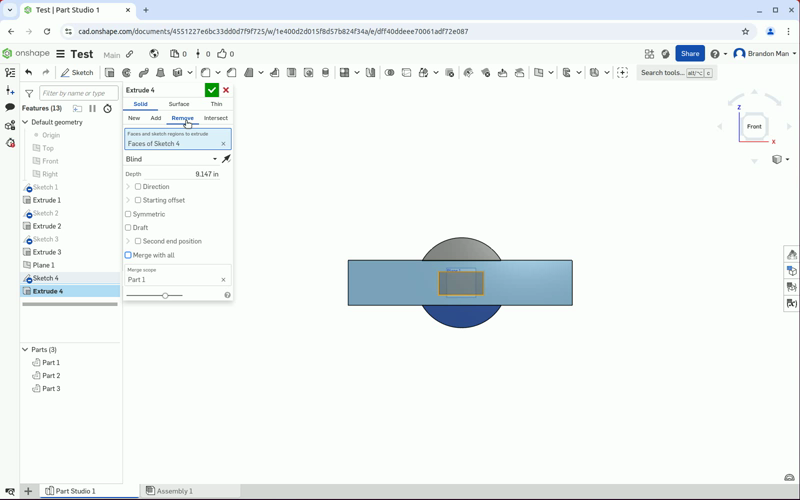
key(space)
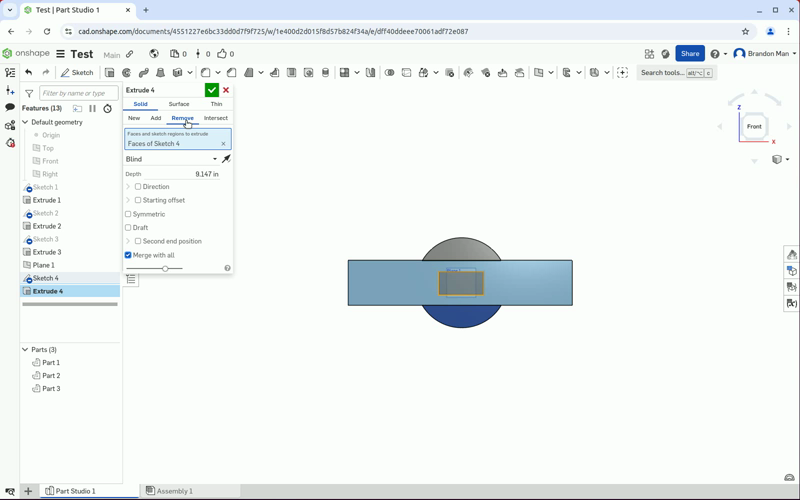
key(enter)
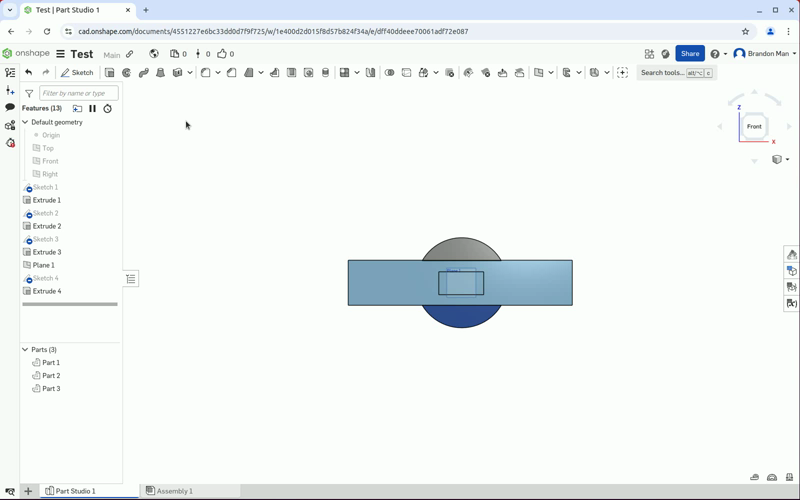
key(shift+h)
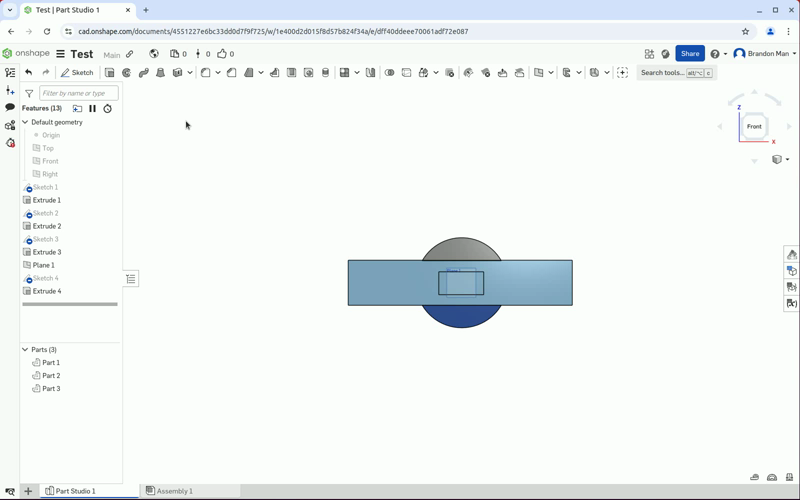
key(shift+h)
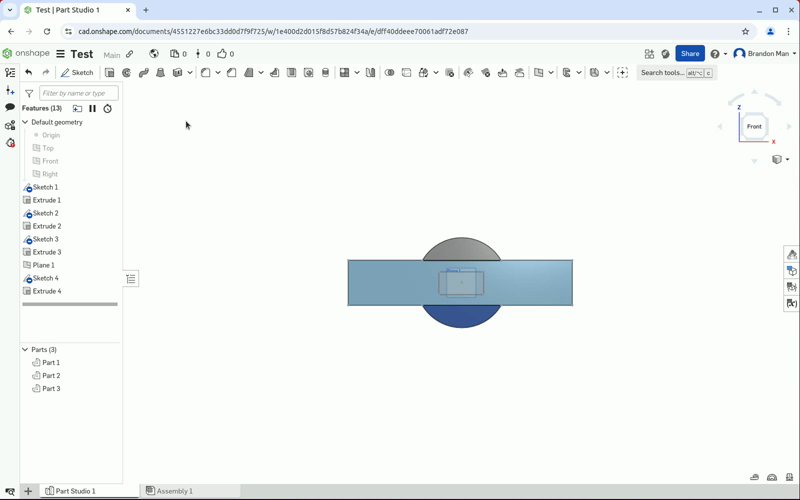
key(shift+7)
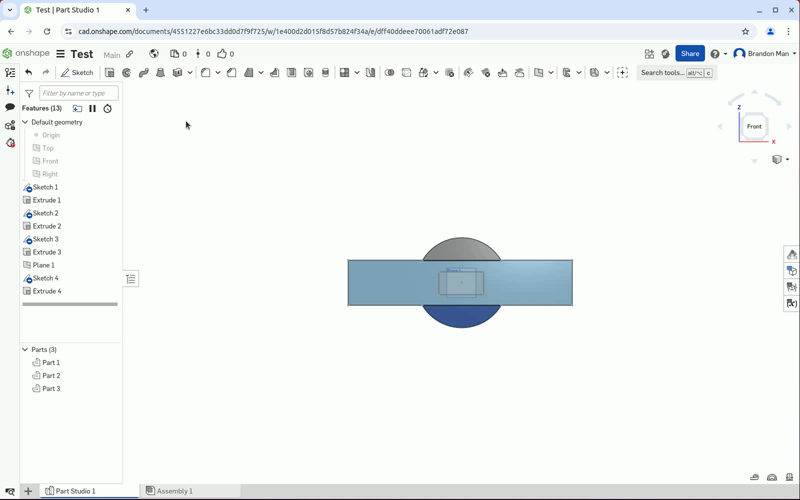
key(left, 2)
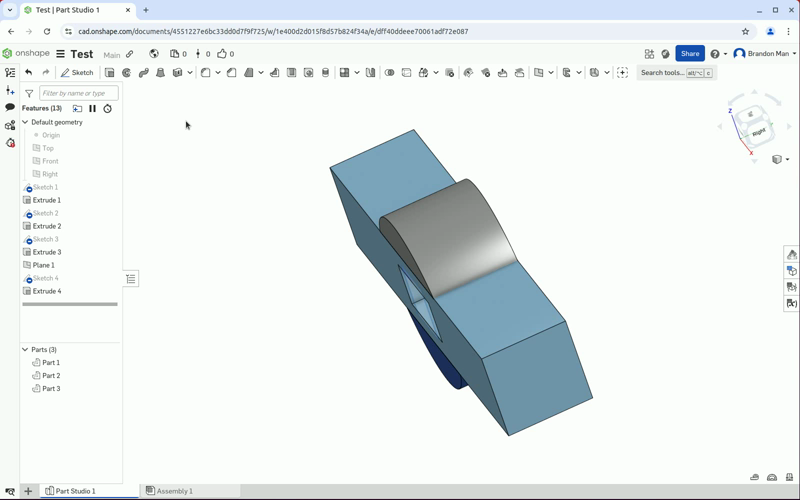
key(down, 2)
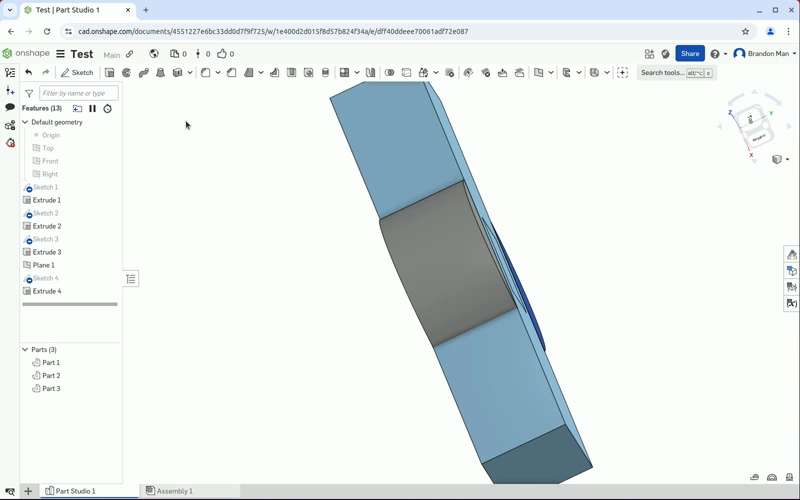
key(up, 2)
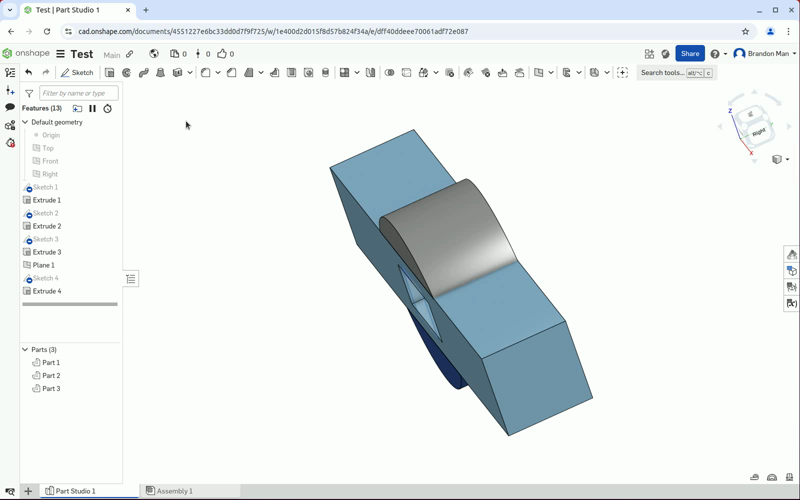
key(right, 2)
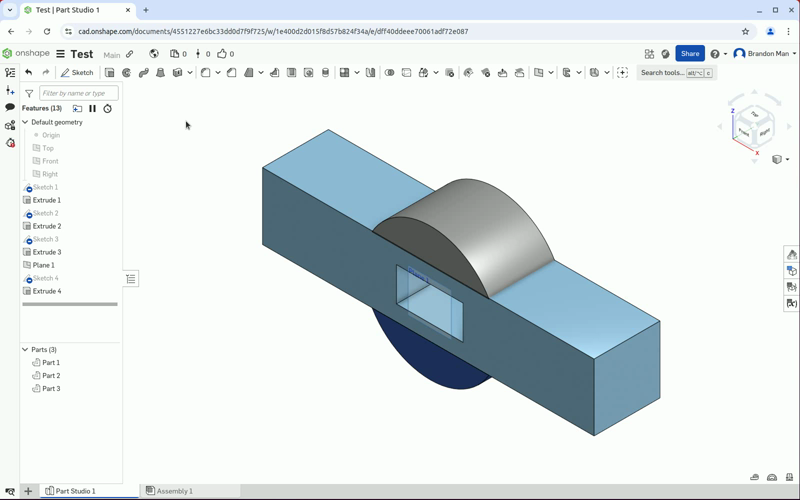
mouse_move(73, 189)
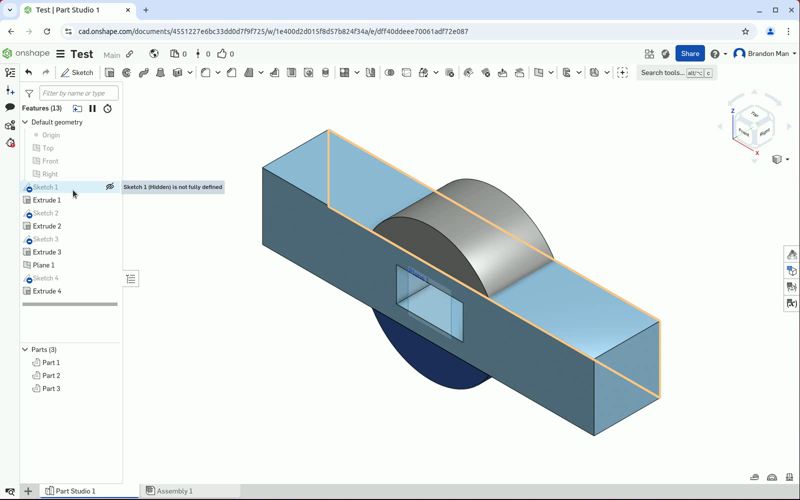
click(73, 189)